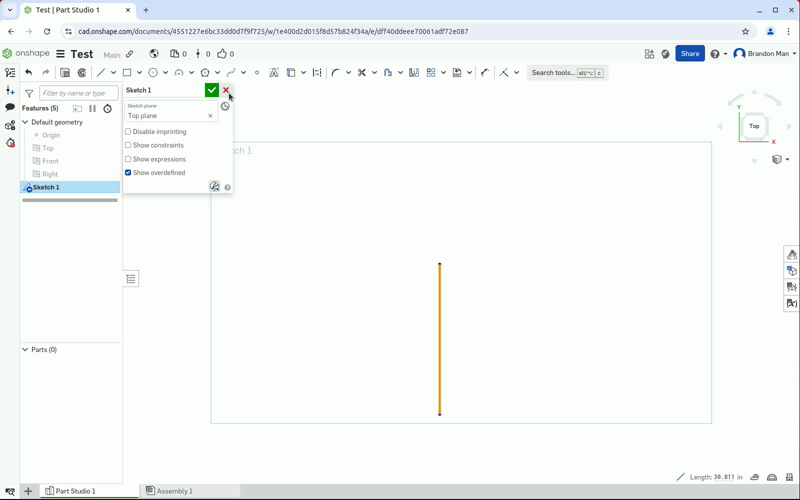
key(shift+h)
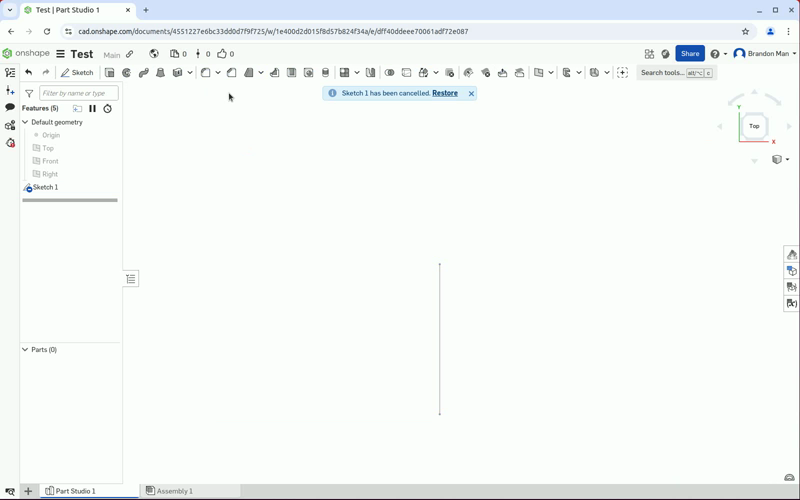
key(shift+s)
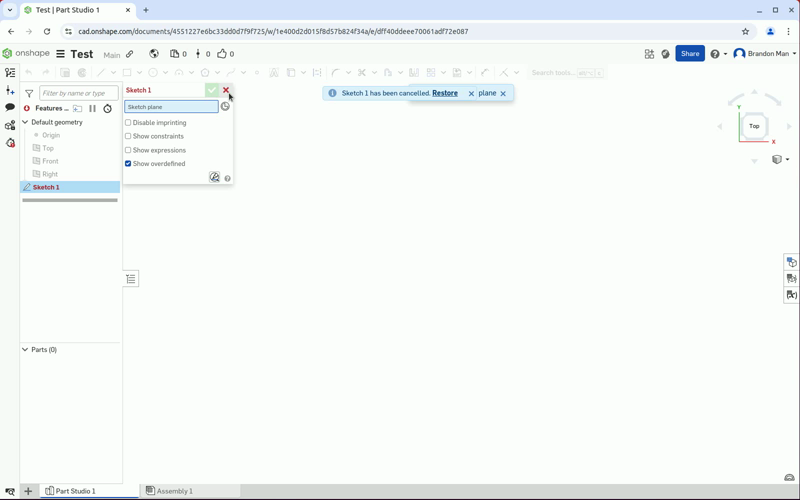
mouse_move(73, 150)
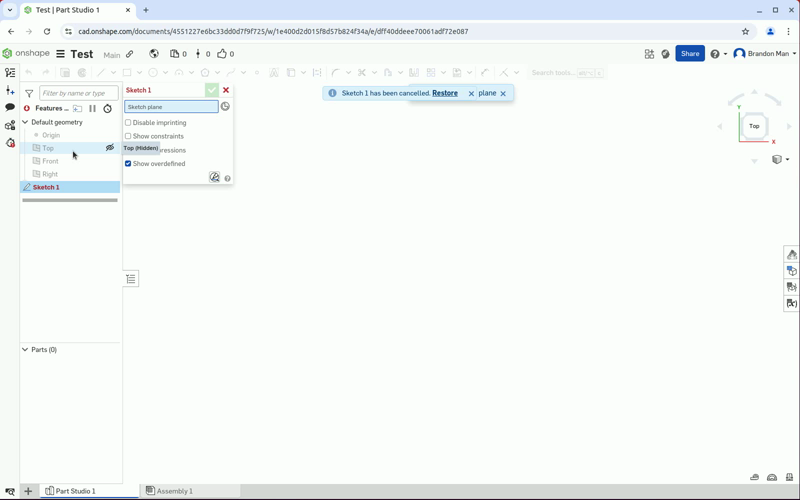
click(73, 150)
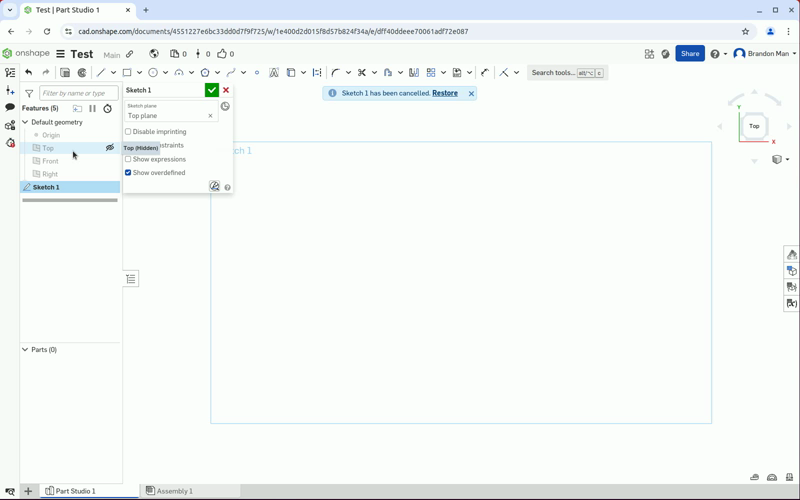
mouse_move(73, 352)
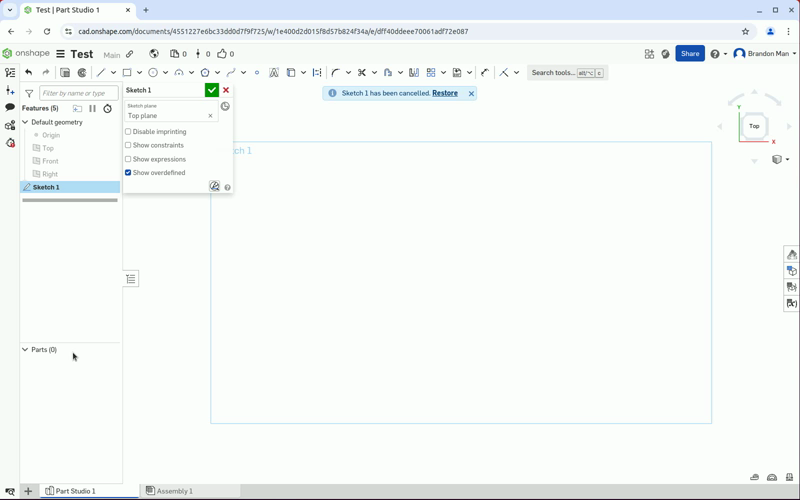
key(y)
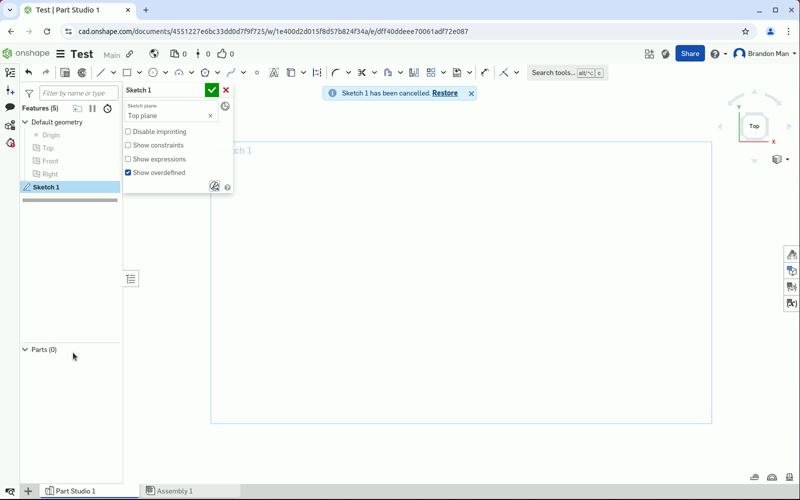
key(l)
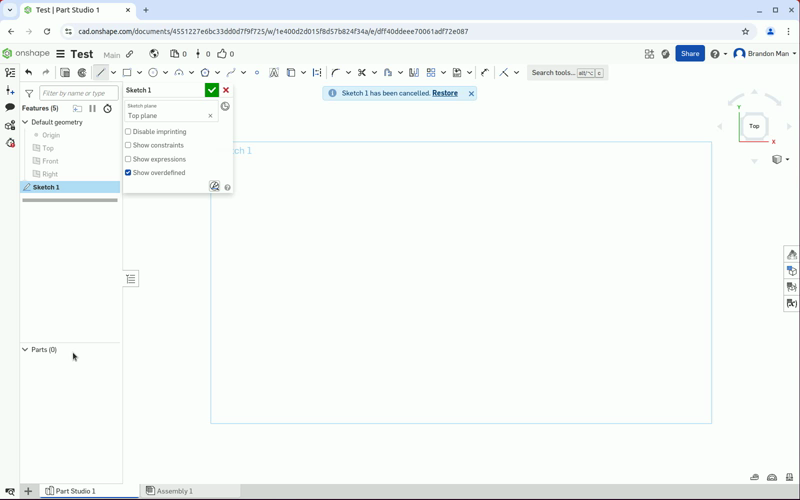
key_down(shift)
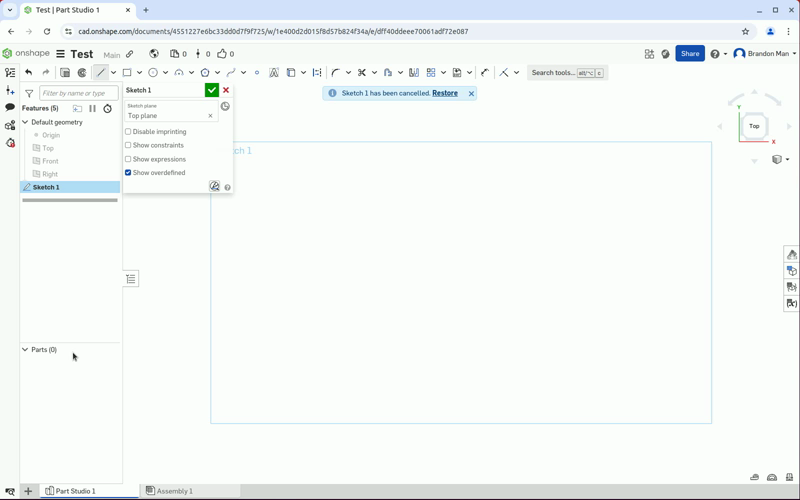
mouse_move(389, 209)
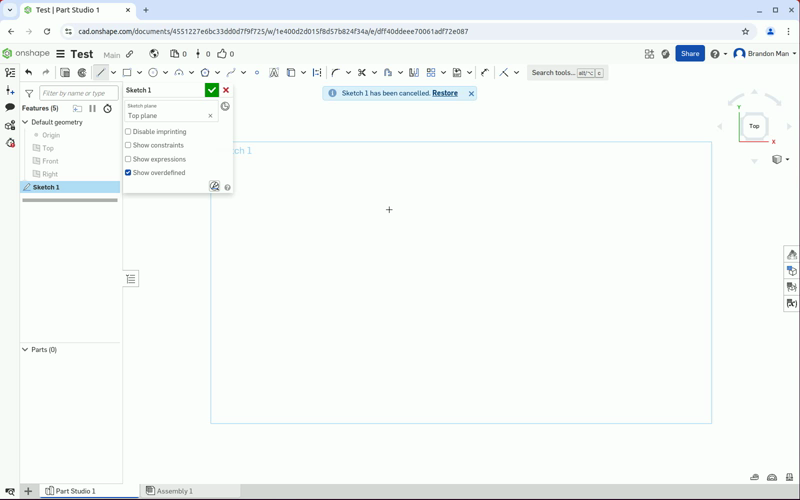
click(389, 209)
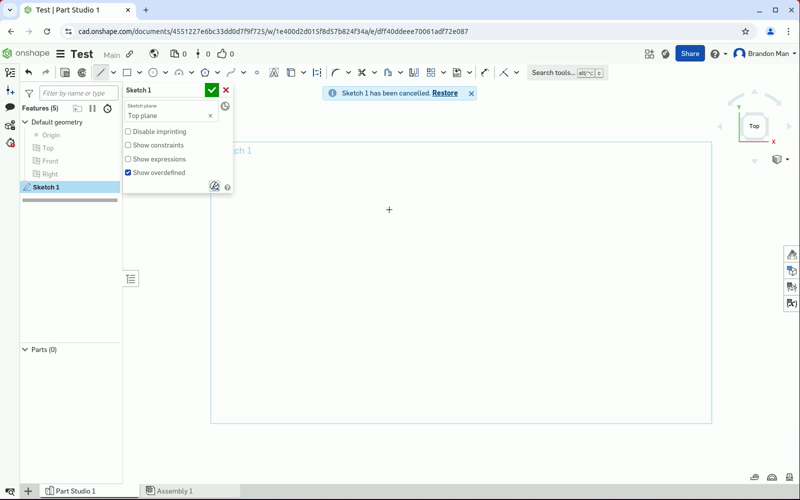
key_up(shift)
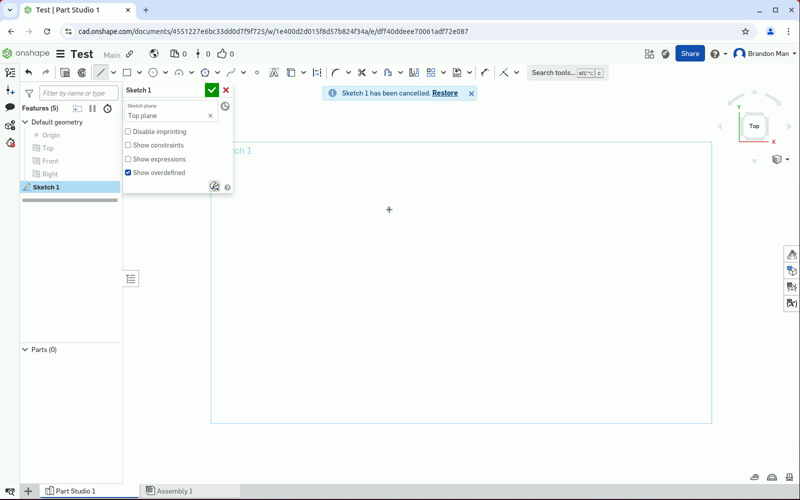
key_down(shift)
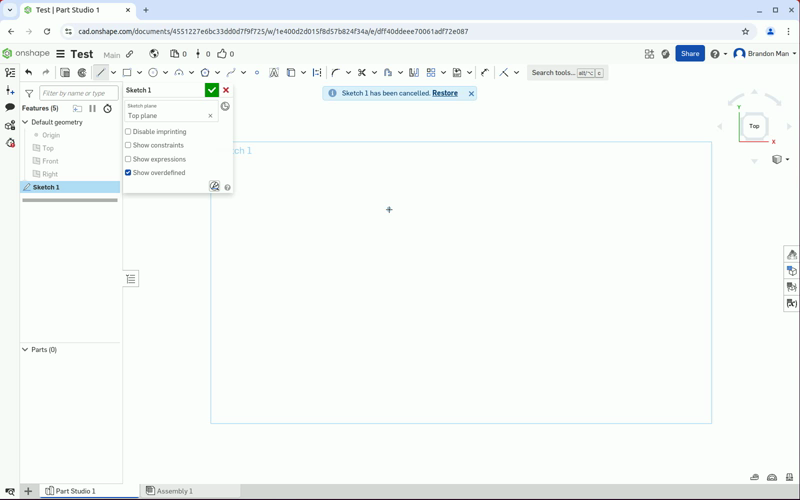
mouse_move(570, 209)
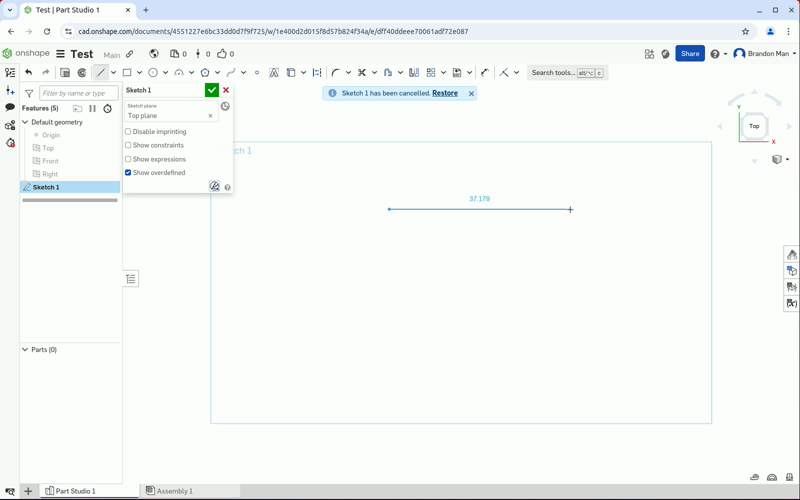
click(570, 209)
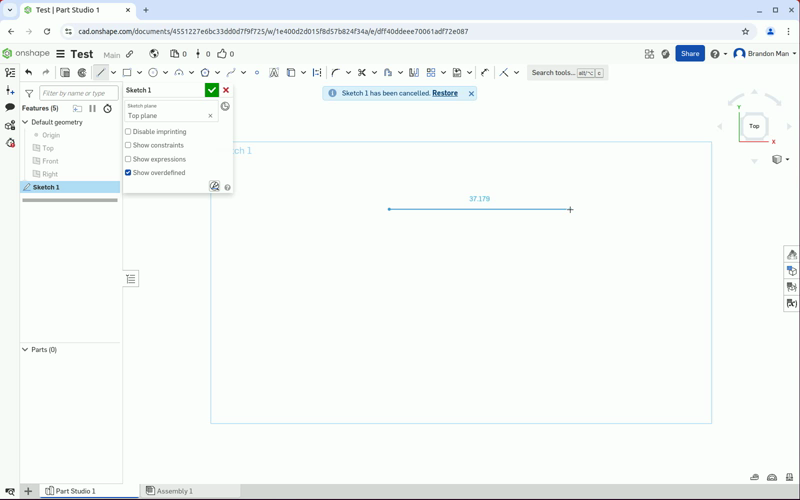
key_up(shift)
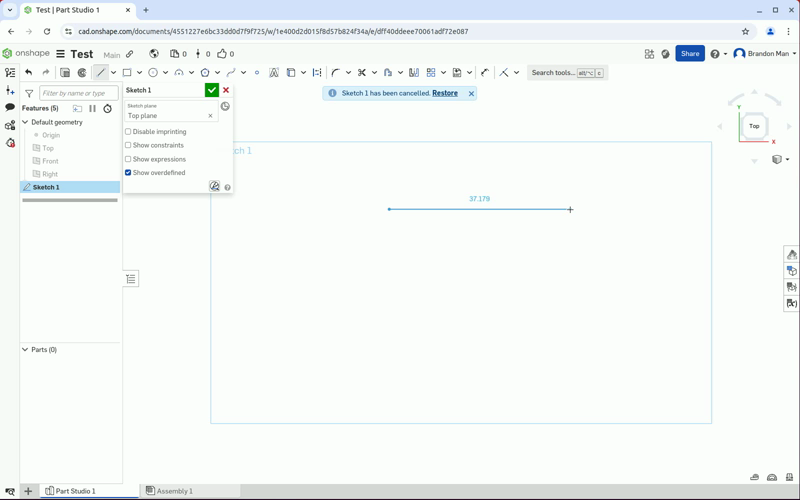
key_down(shift)
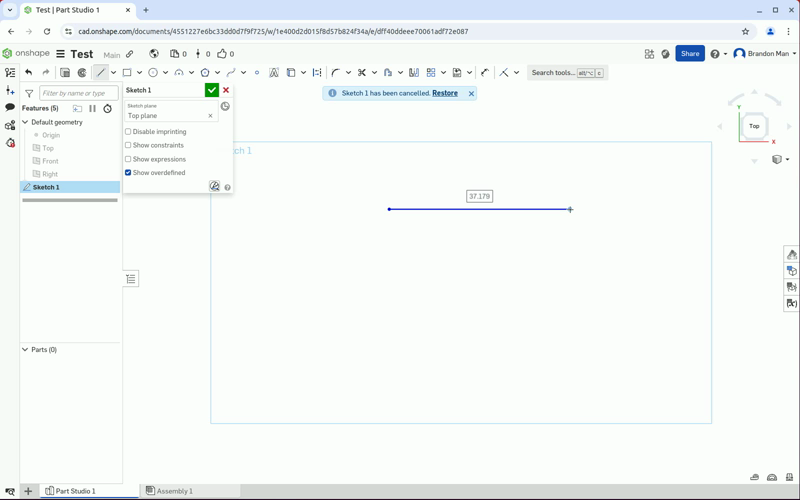
mouse_move(589, 209)
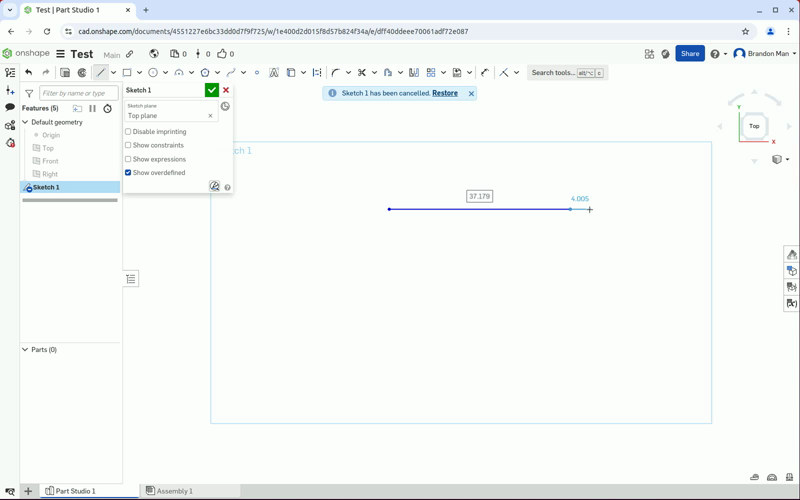
mouse_move(570, 172)
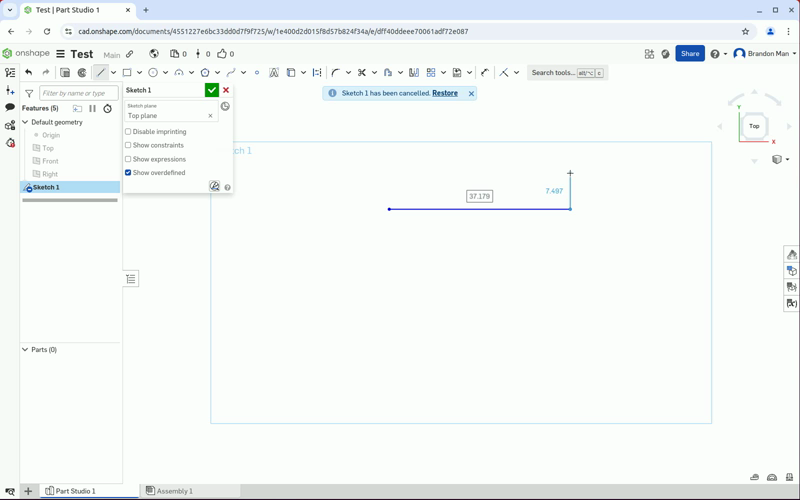
click(570, 172)
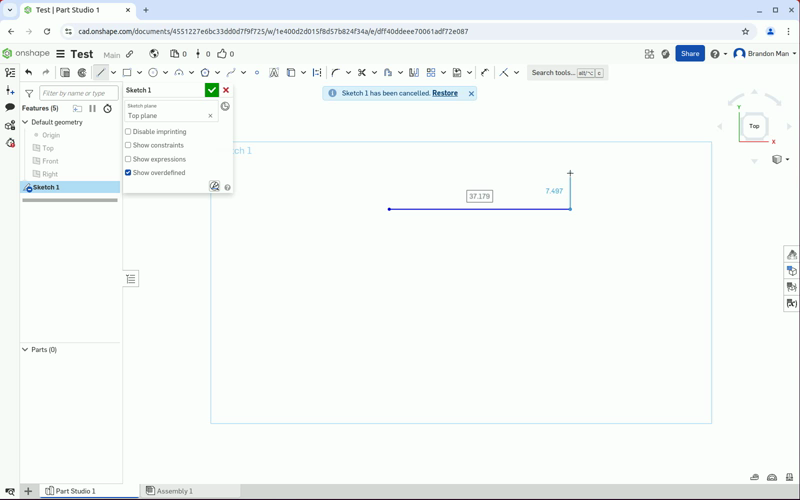
key_up(shift)
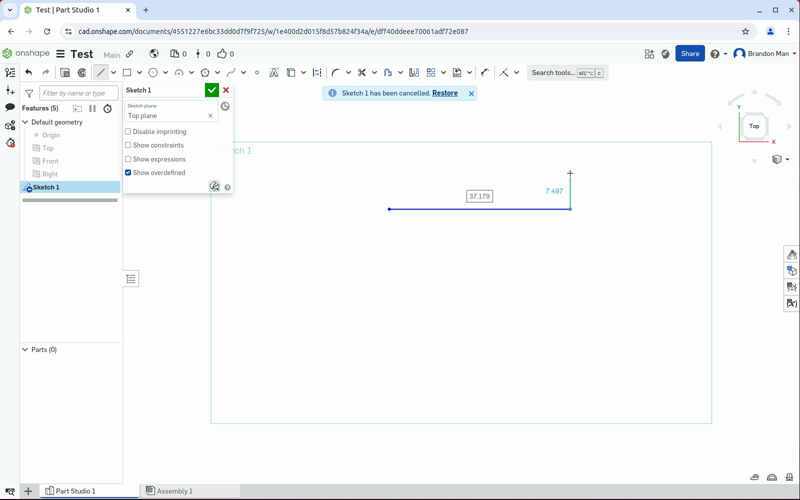
key_down(shift)
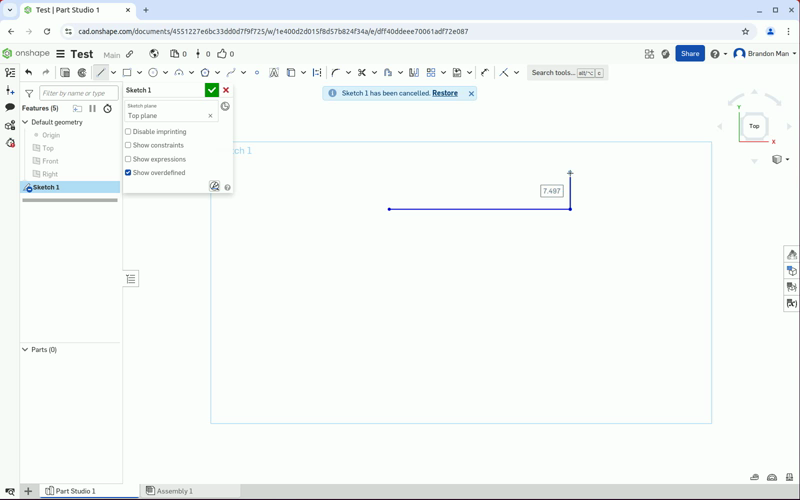
mouse_move(389, 172)
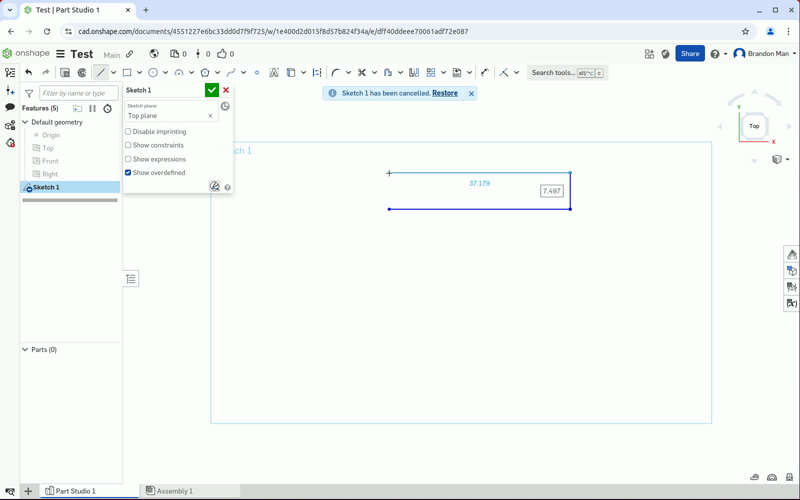
click(389, 172)
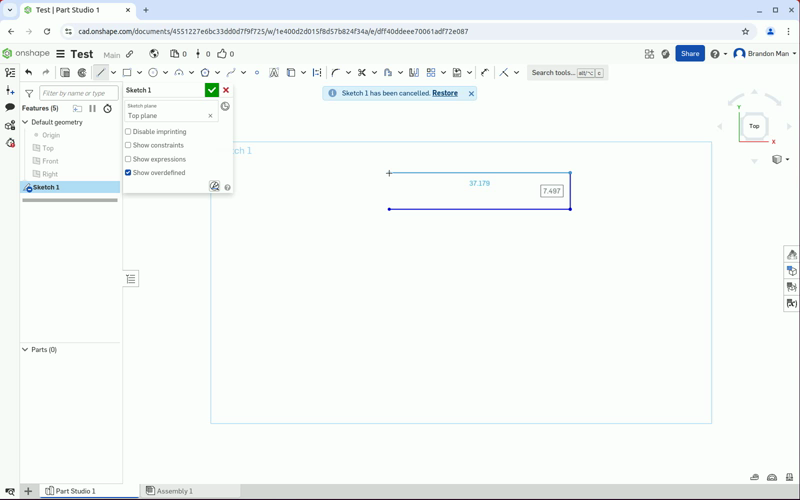
key_up(shift)
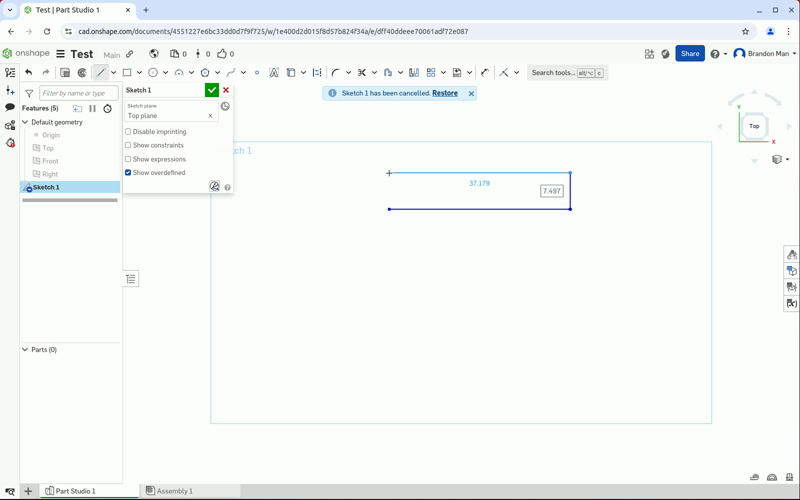
mouse_move(419, 172)
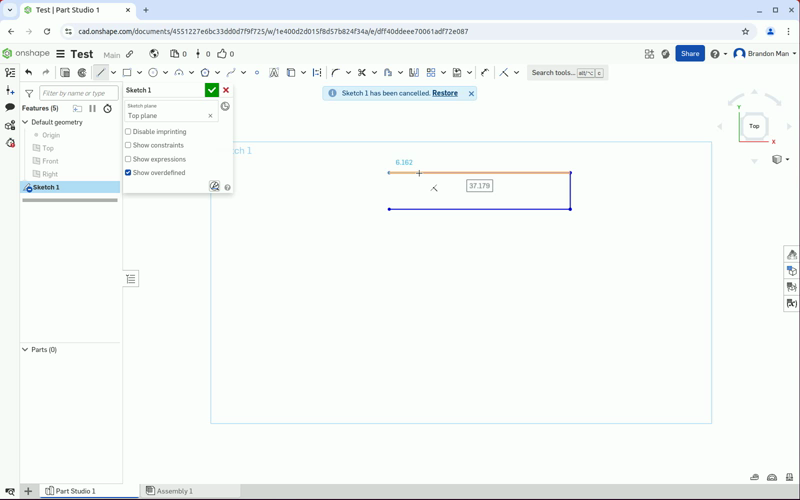
key_down(shift)
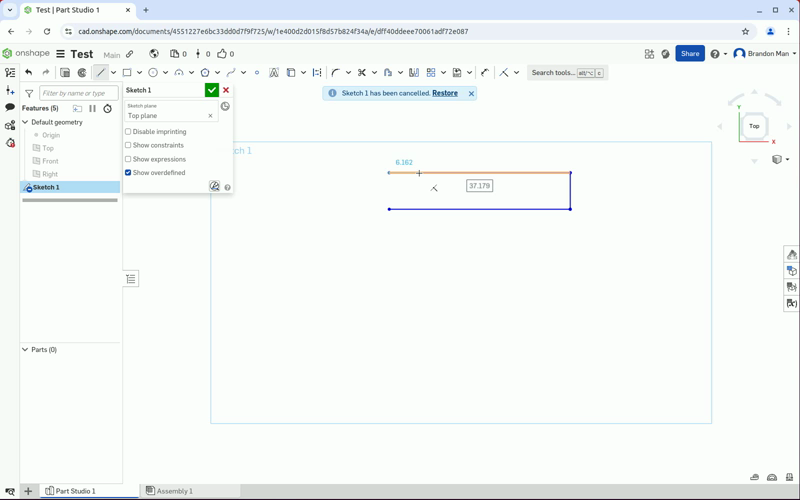
mouse_move(389, 209)
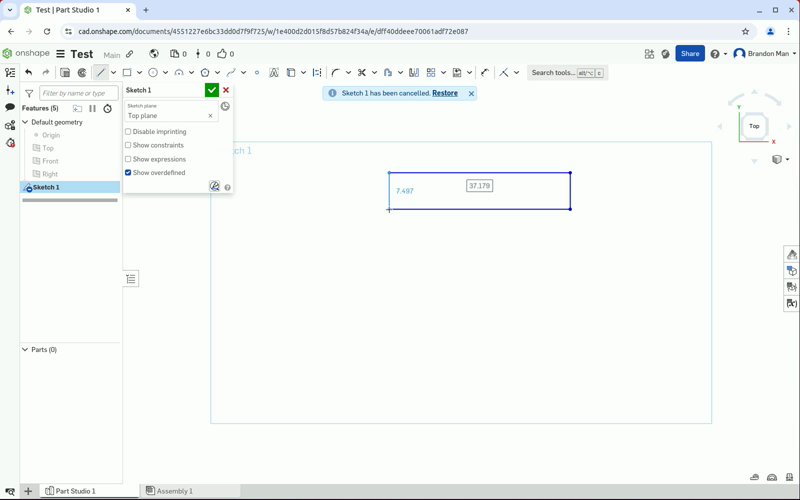
key_up(shift)
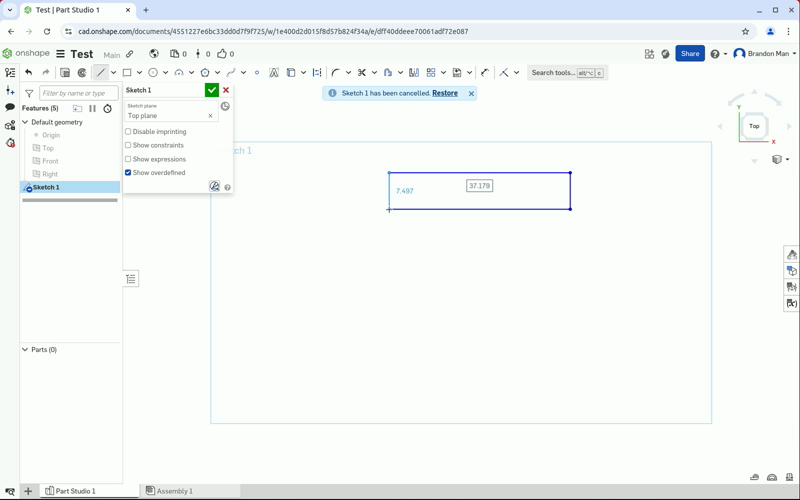
click(389, 209)
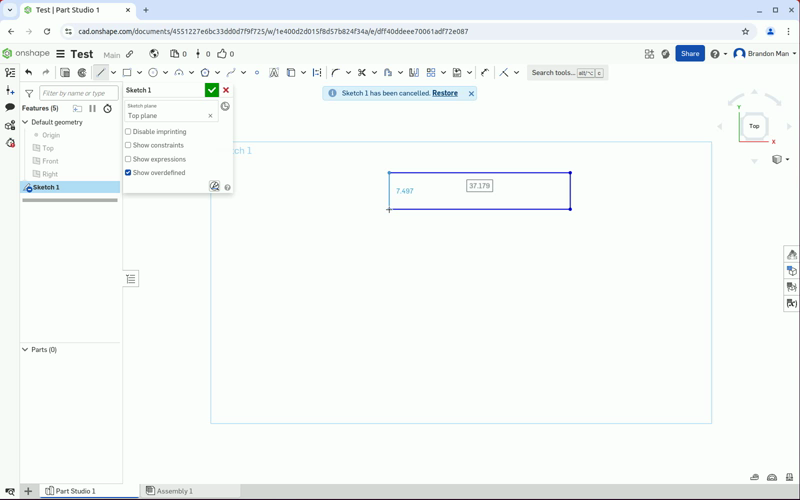
key(esc)
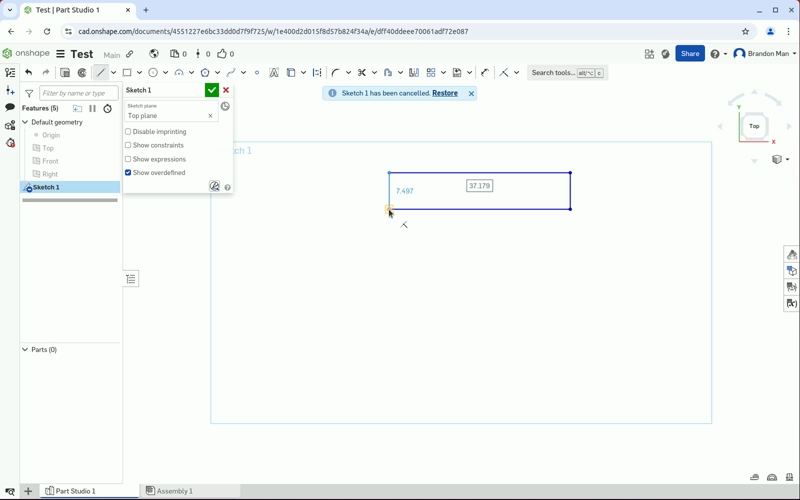
mouse_move(511, 192)
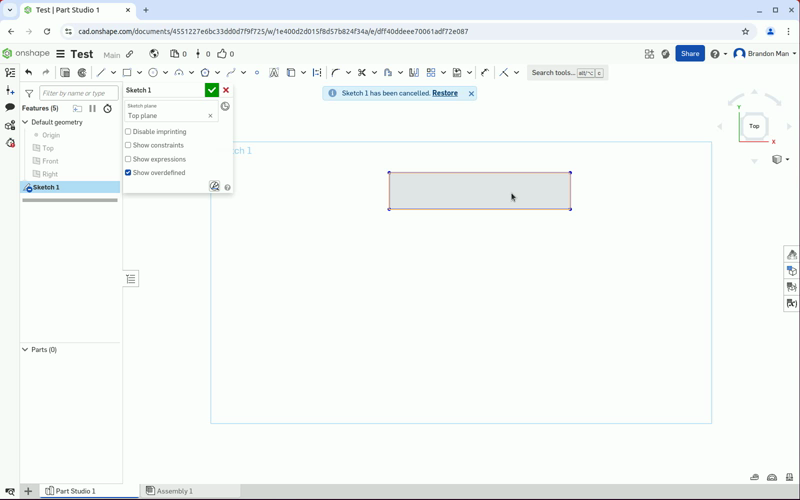
click(511, 192)
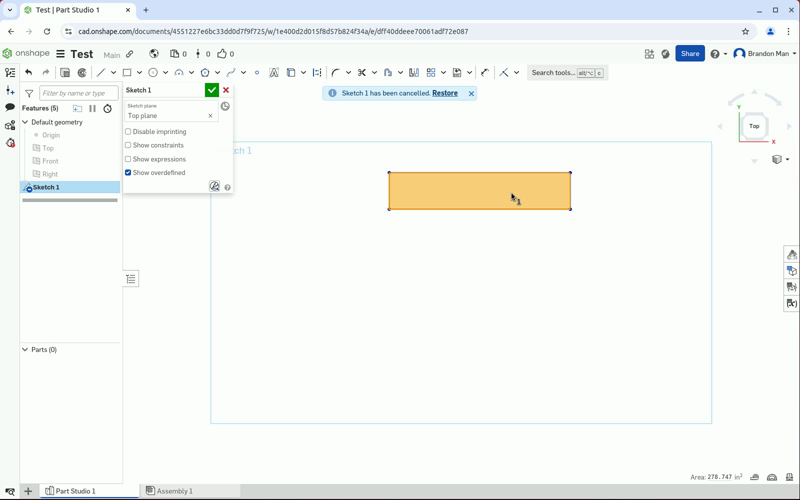
mouse_move(73, 352)
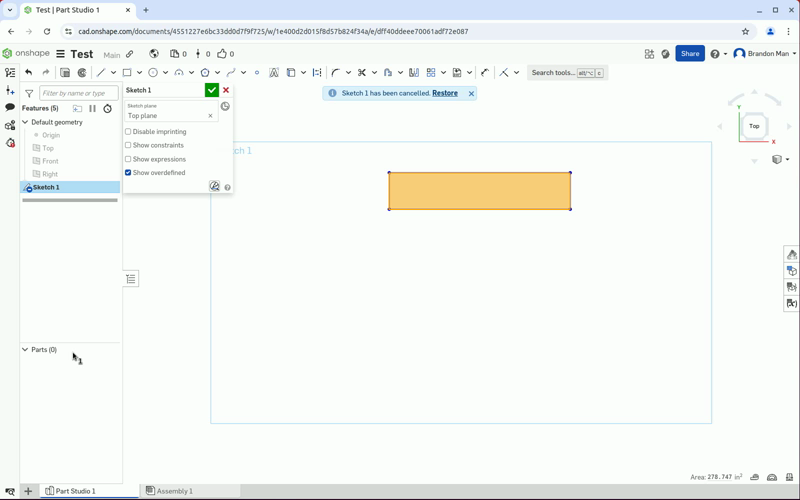
key(shift+y)
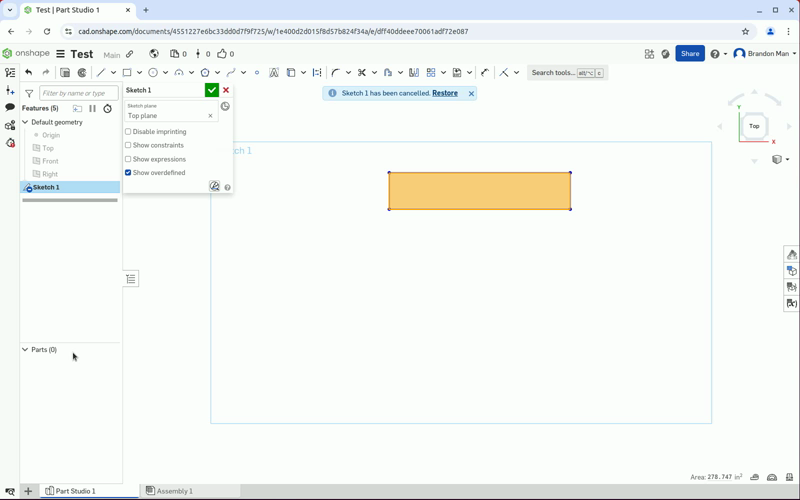
key(shift+e)
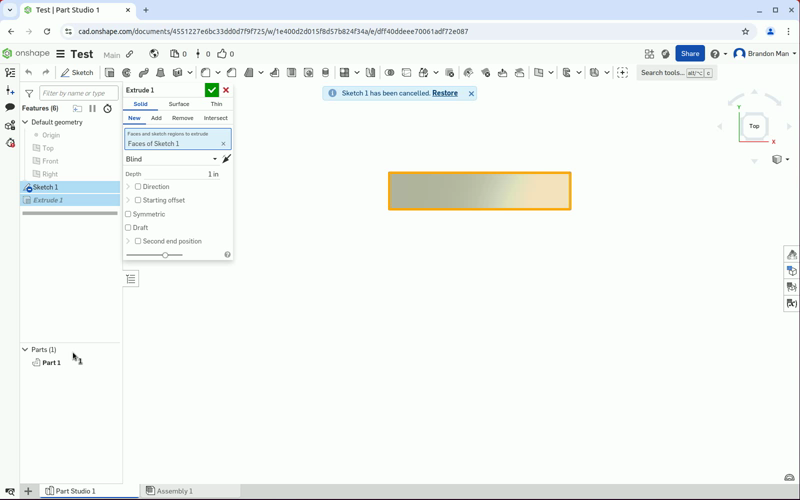
mouse_move(143, 106)
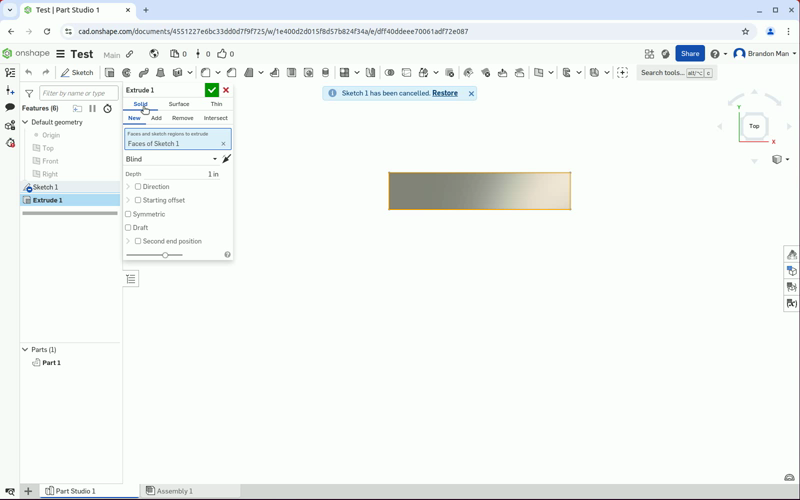
click(143, 106)
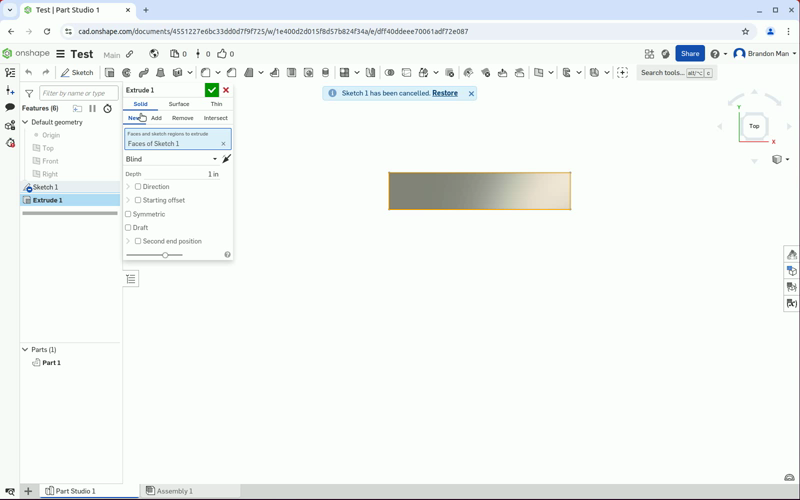
mouse_move(137, 120)
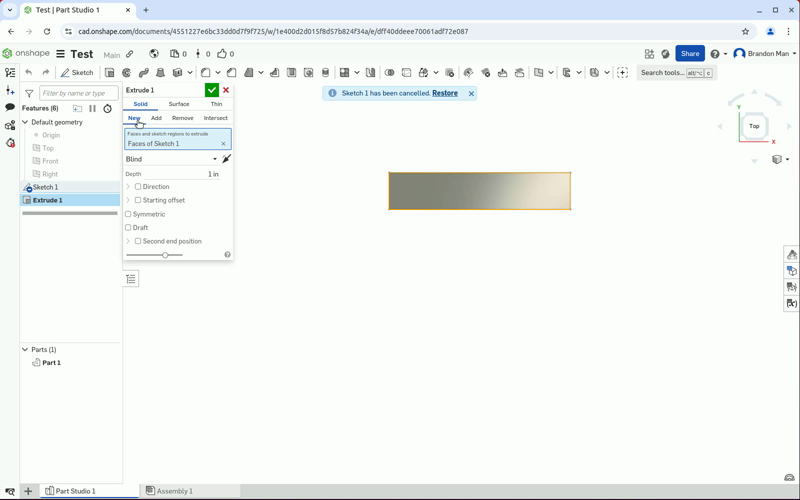
click(137, 120)
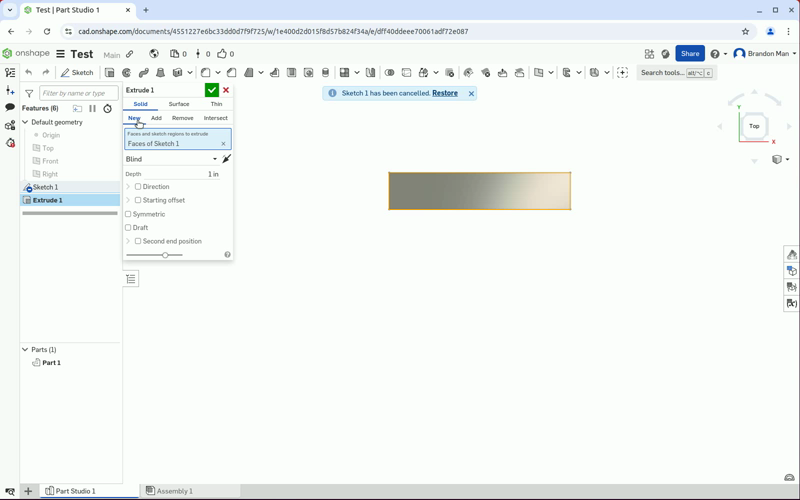
key(tab, 4)
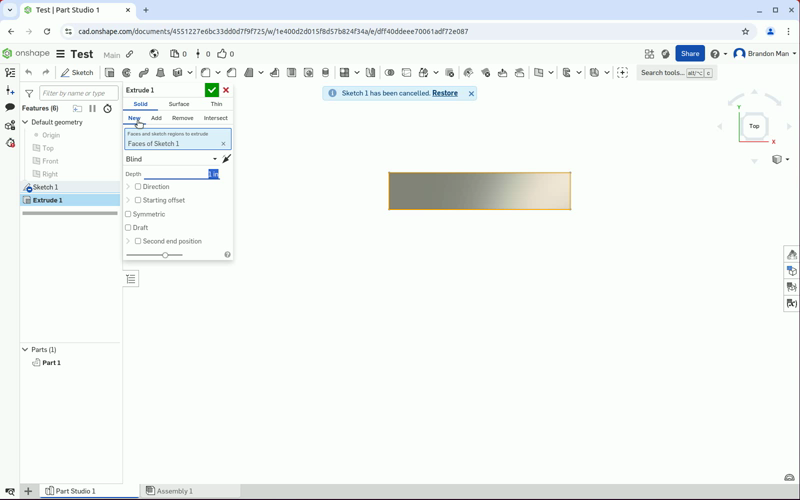
text(7.702)
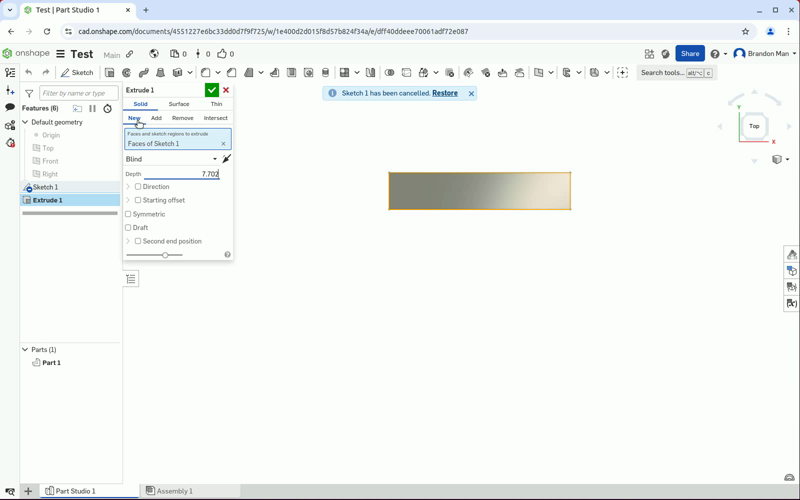
key(tab, 3)
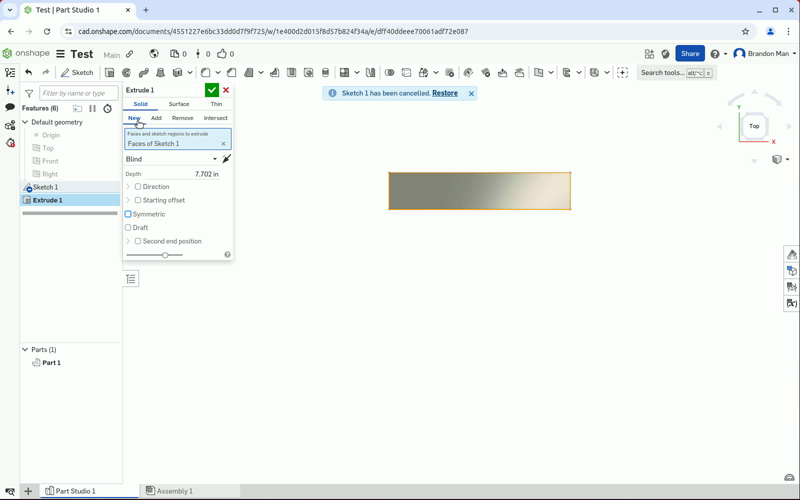
key(space)
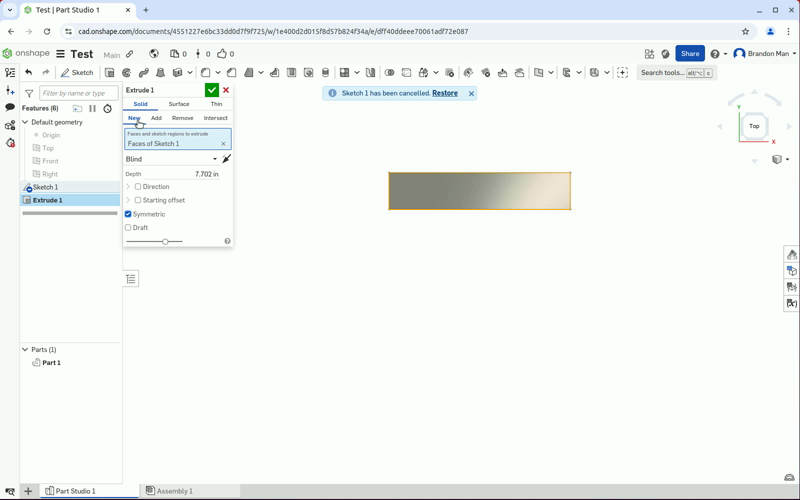
key(enter)
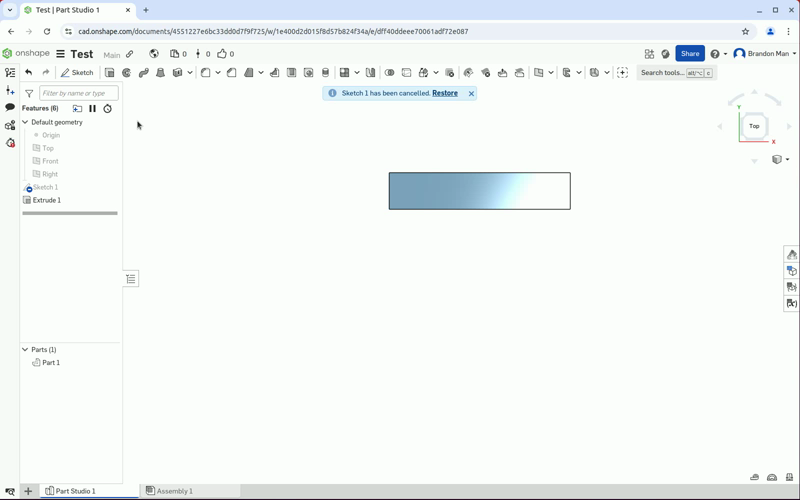
key(shift+h)
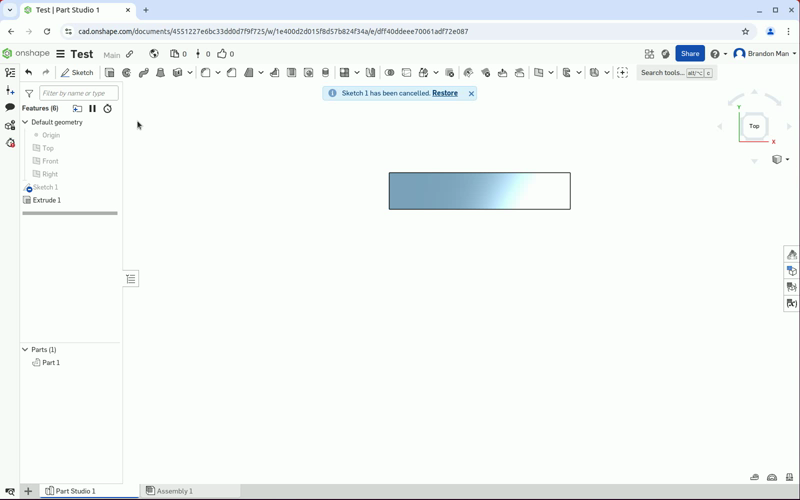
key(shift+h)
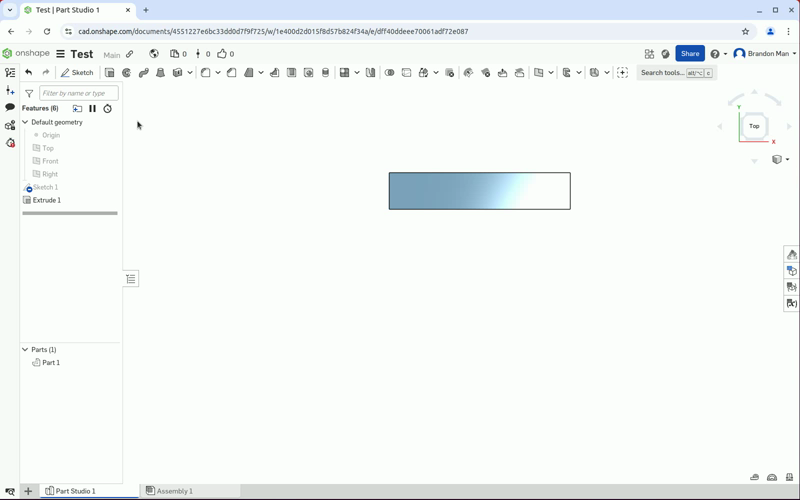
mouse_move(73, 189)
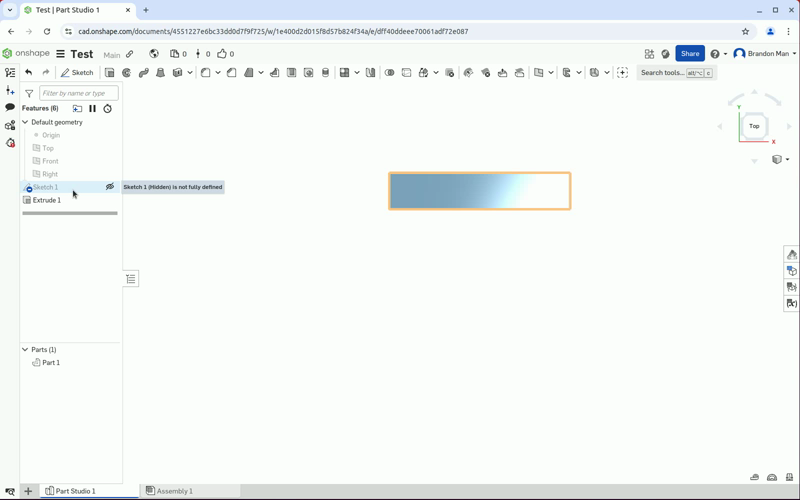
click(73, 189)
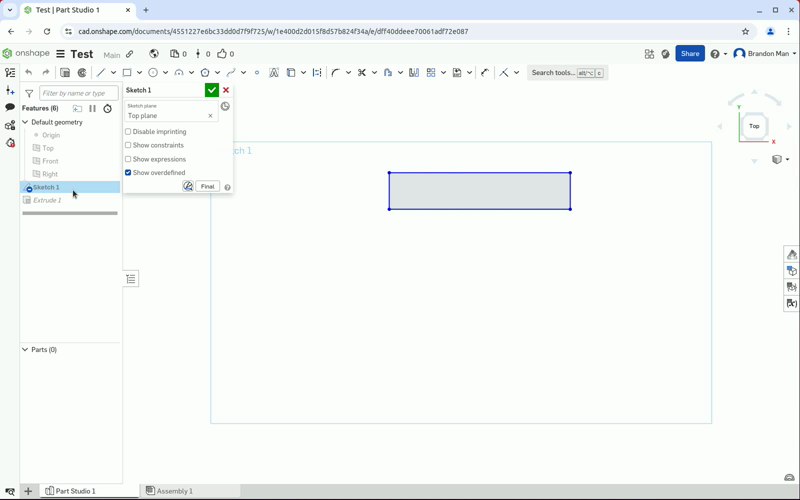
mouse_move(229, 92)
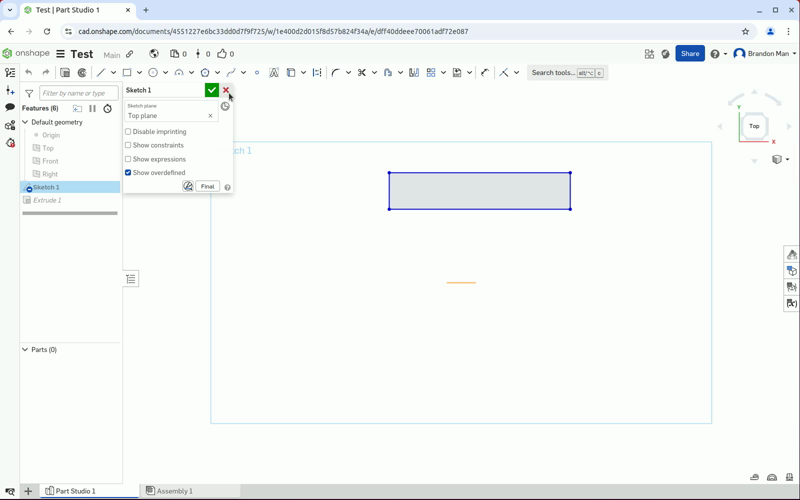
click(229, 92)
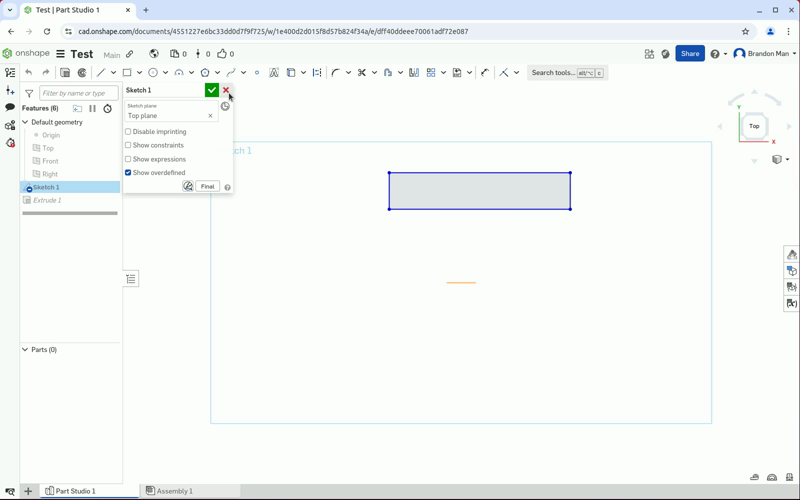
key(shift+s)
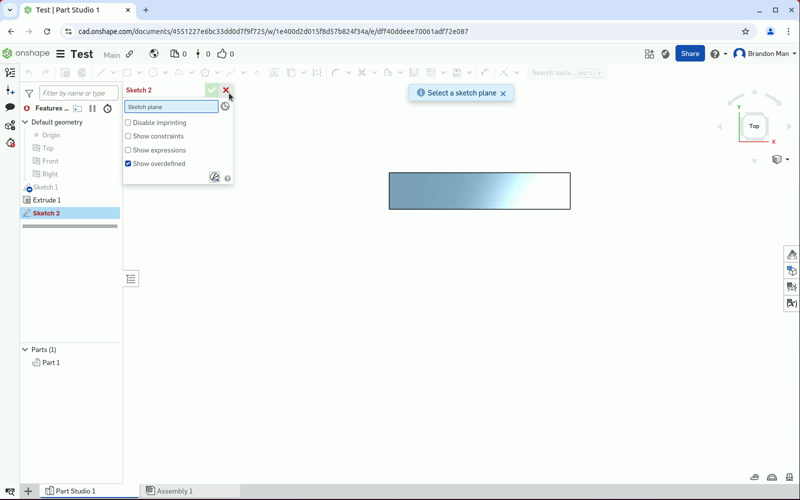
mouse_move(73, 150)
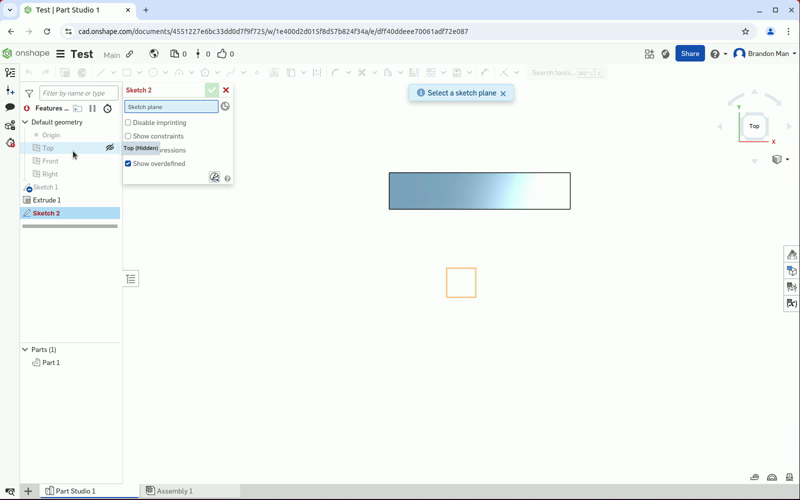
click(73, 150)
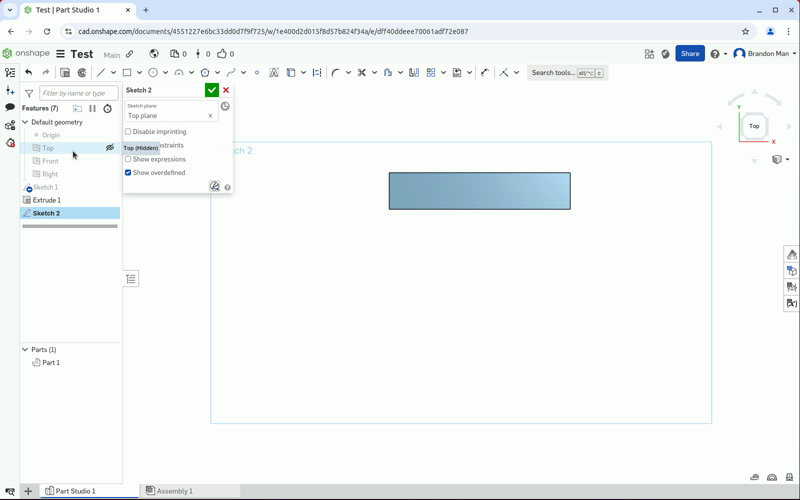
mouse_move(73, 352)
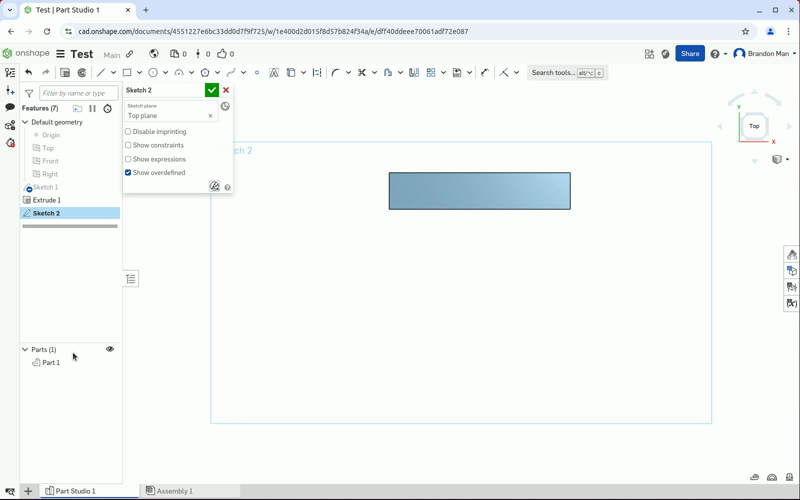
key(y)
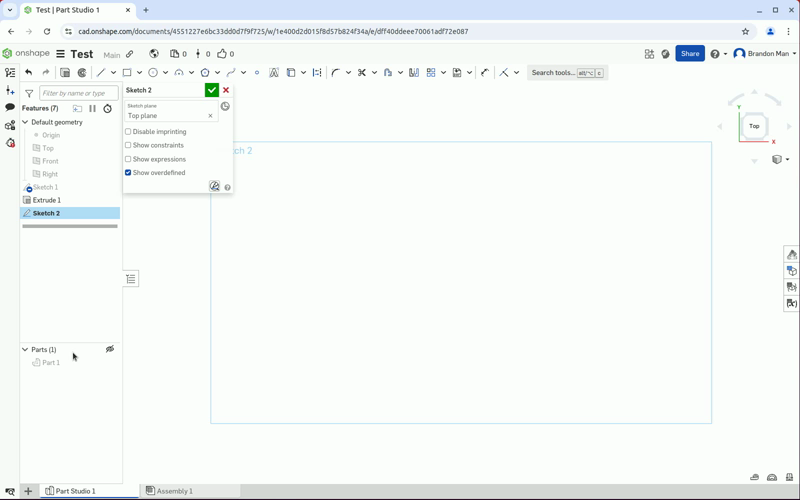
key(l)
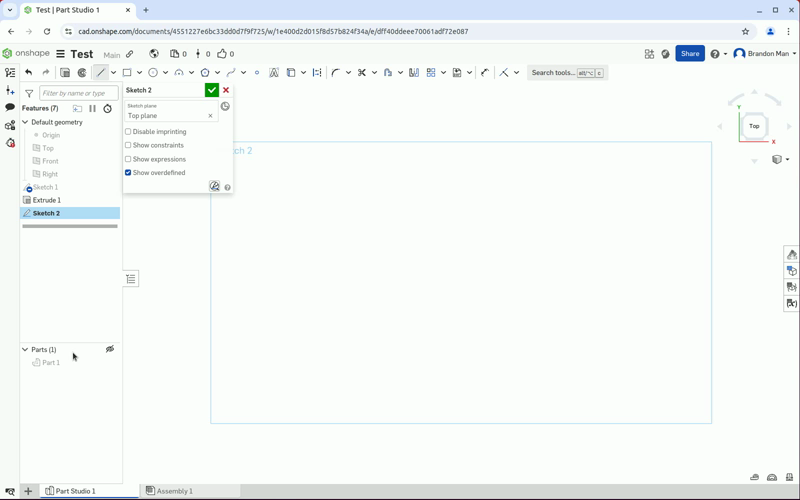
key_down(shift)
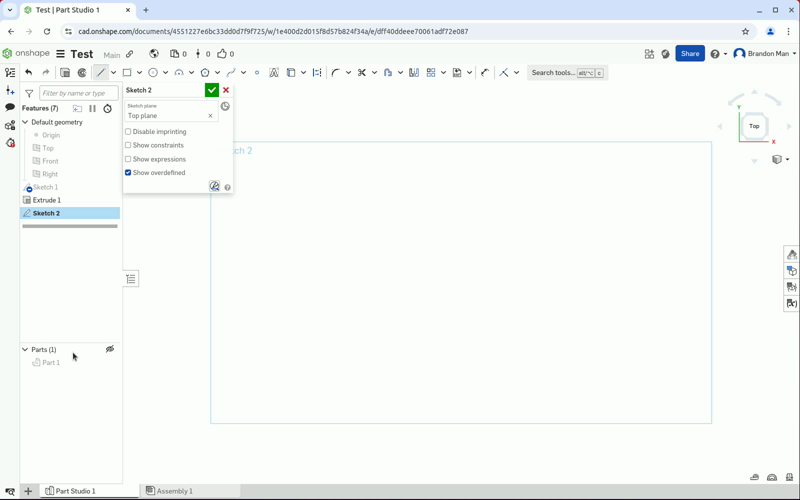
mouse_move(348, 394)
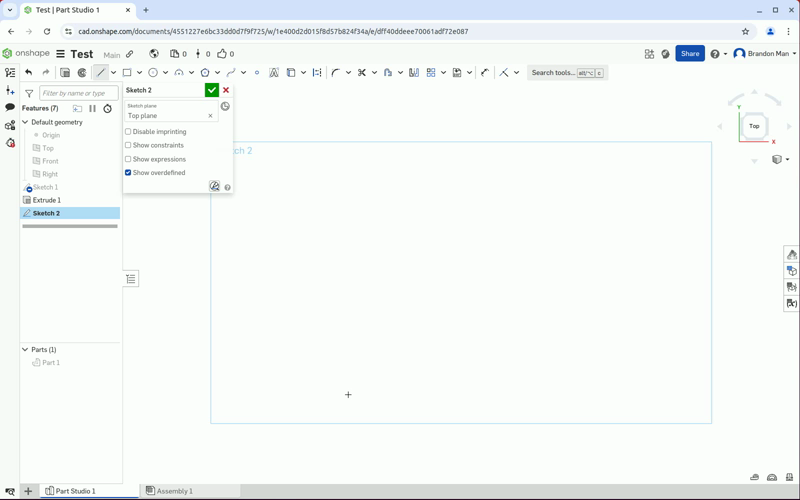
click(348, 394)
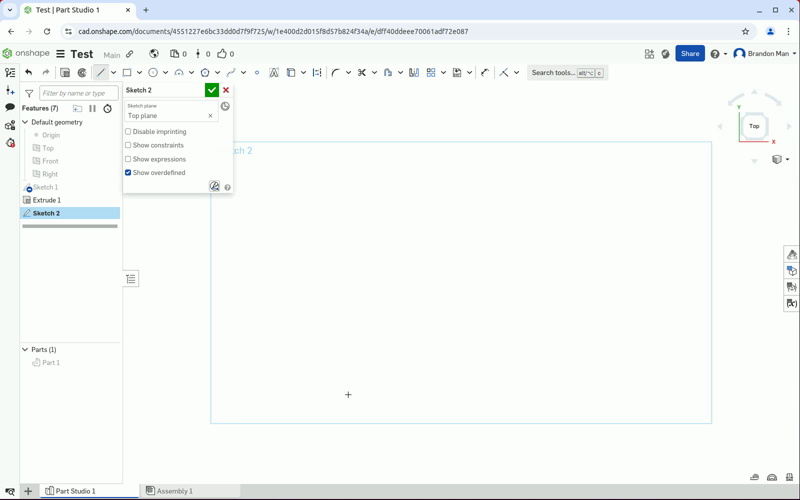
key_up(shift)
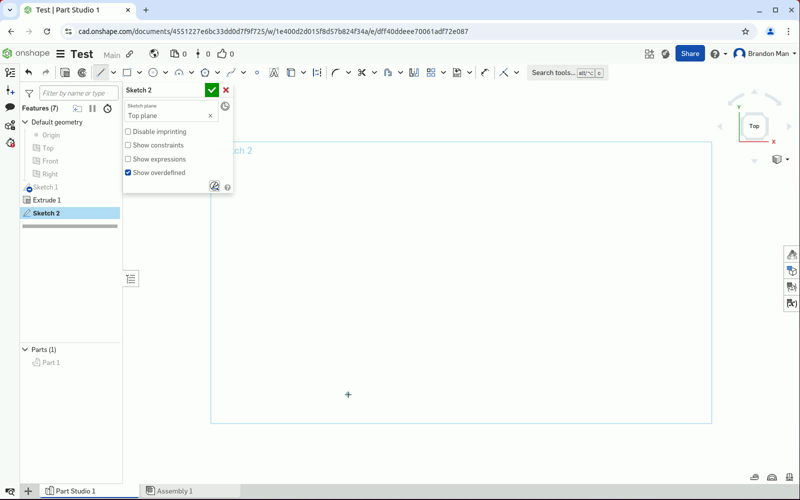
key_down(shift)
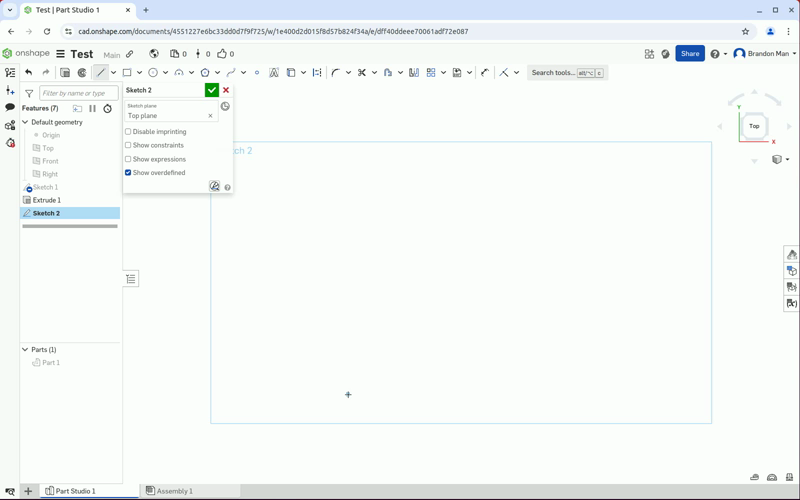
mouse_move(378, 394)
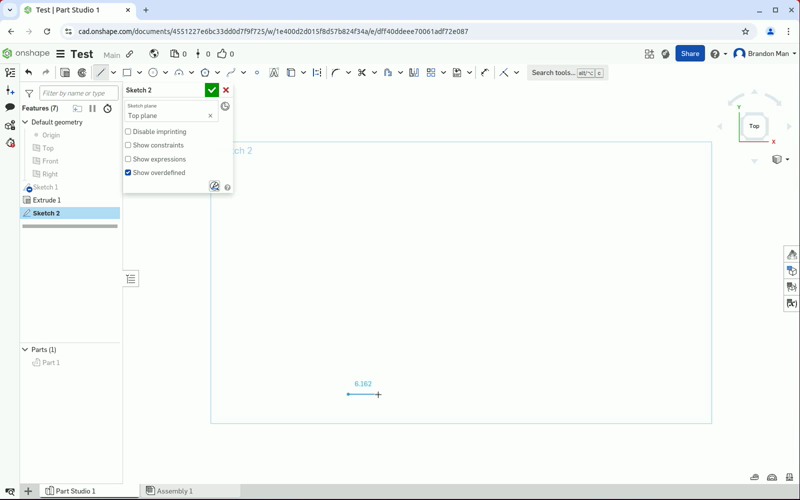
mouse_move(349, 394)
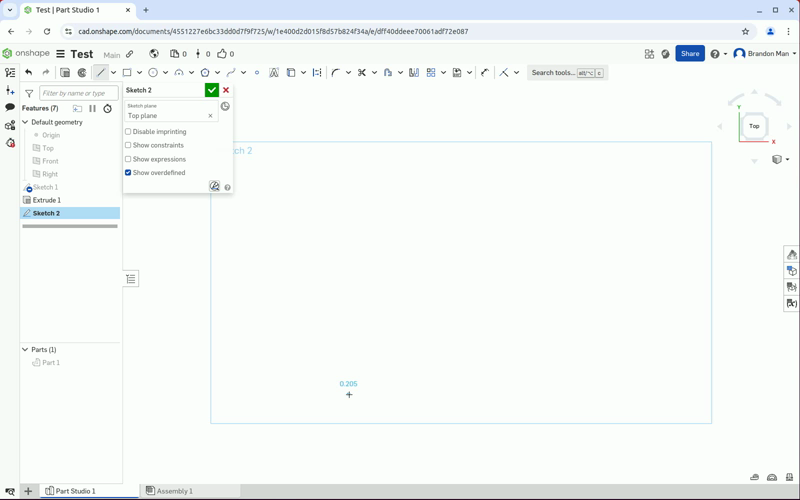
scroll(6)
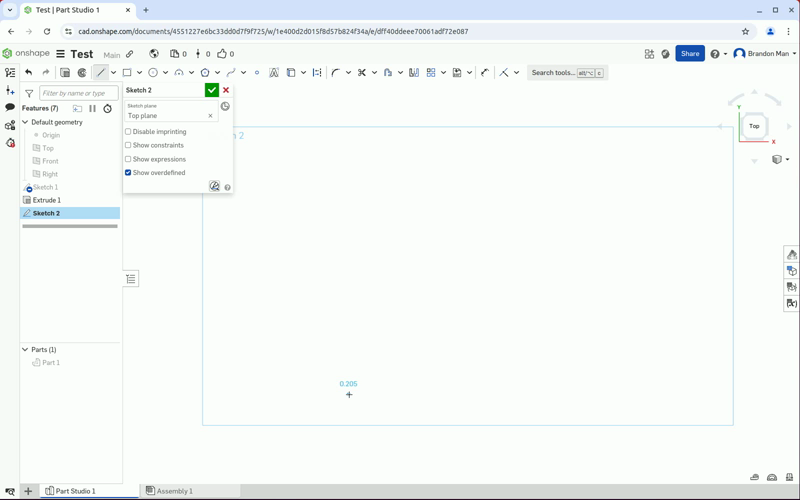
scroll(6)
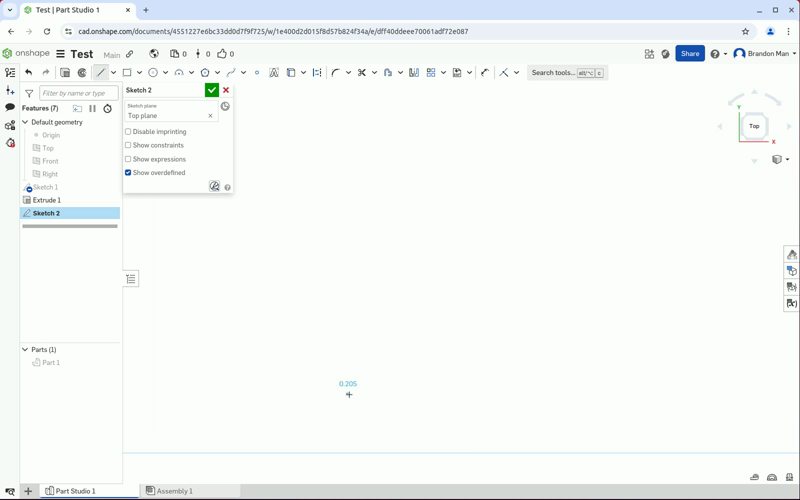
scroll(6)
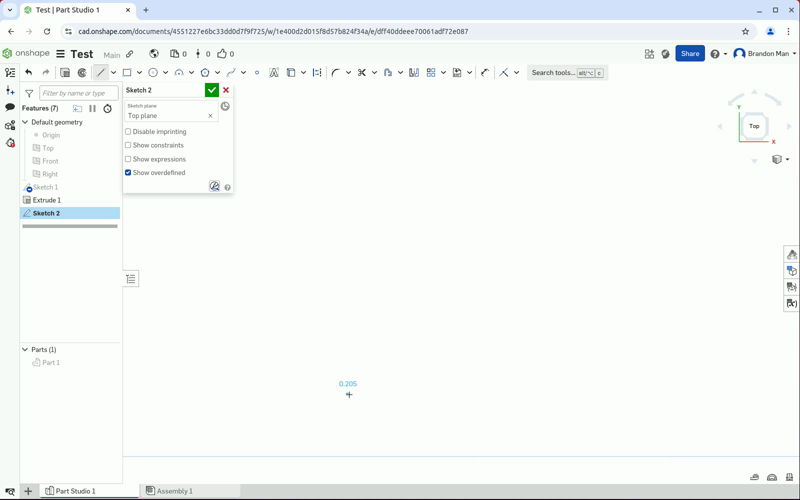
scroll(6)
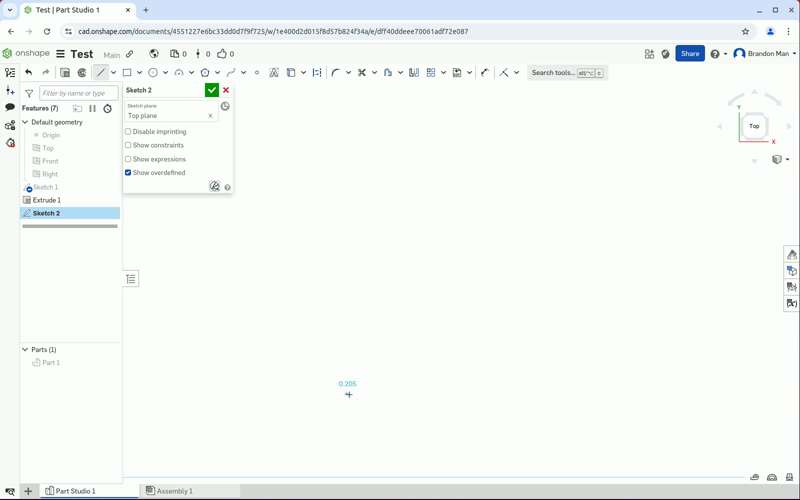
scroll(6)
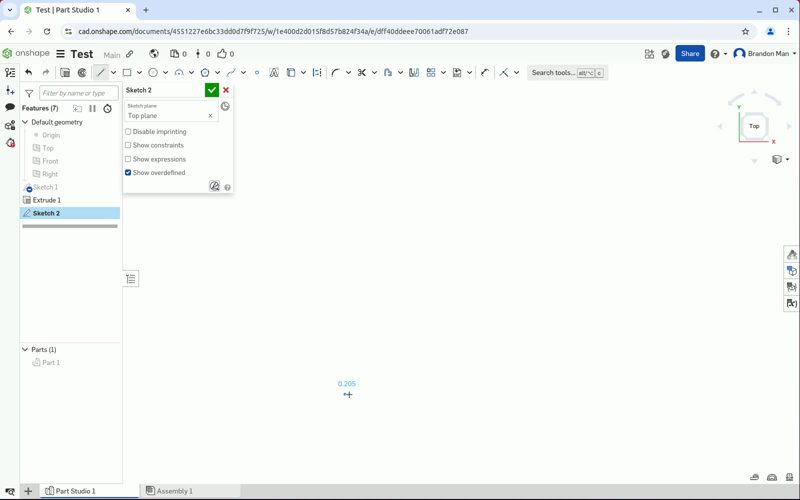
scroll(6)
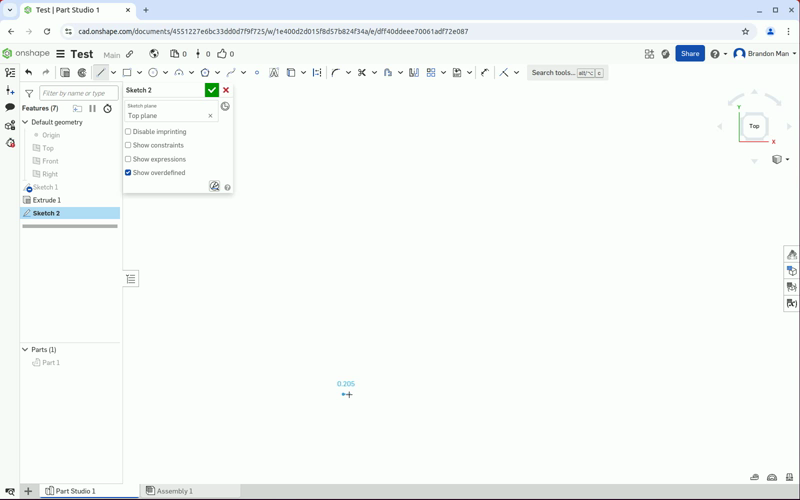
scroll(6)
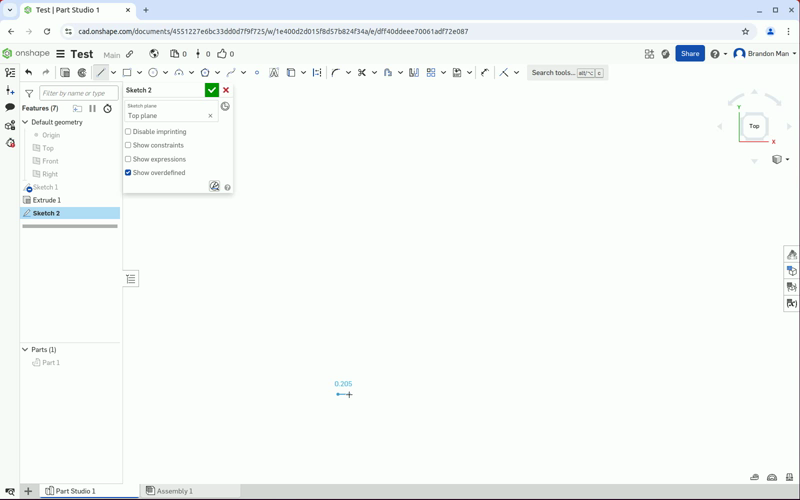
click(349, 394)
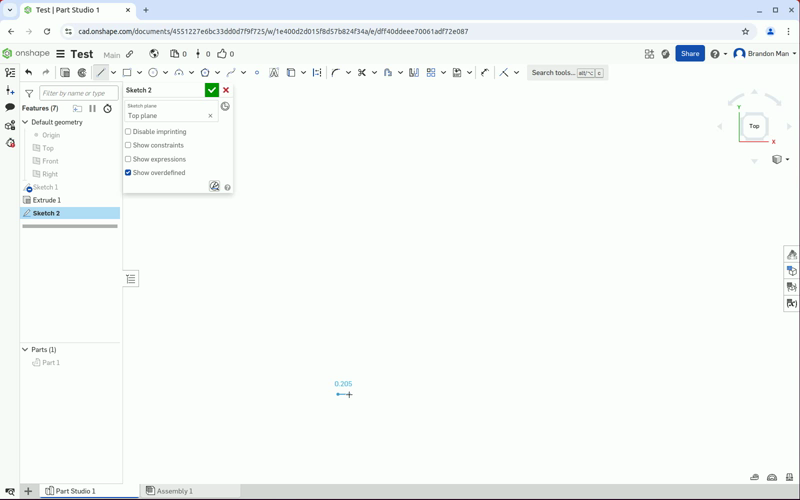
scroll(-6)
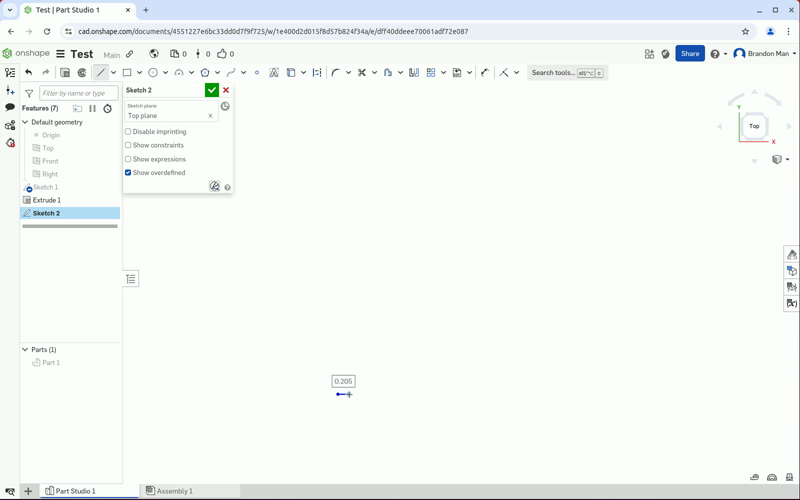
scroll(-6)
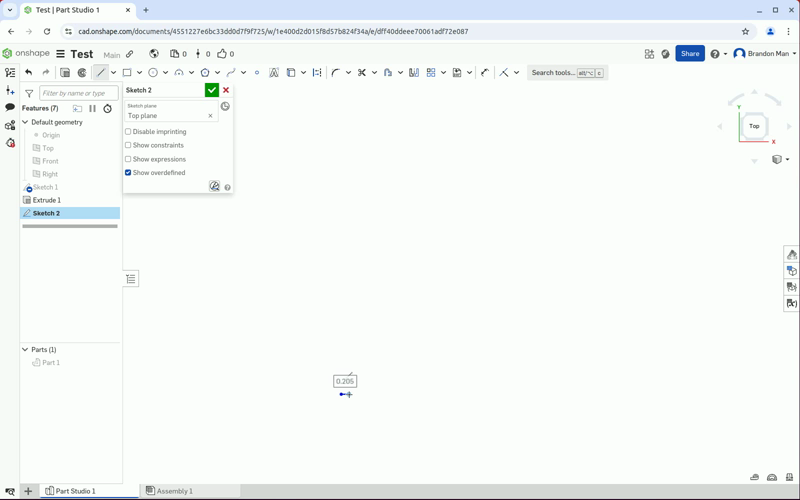
scroll(-6)
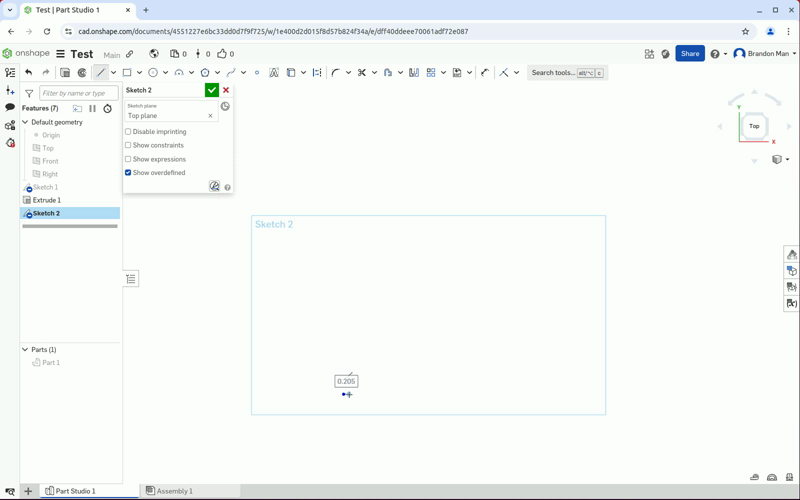
scroll(-6)
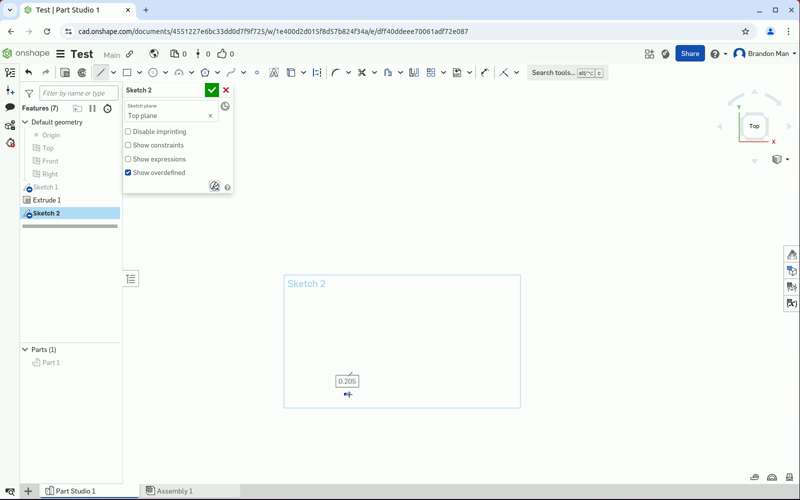
scroll(-6)
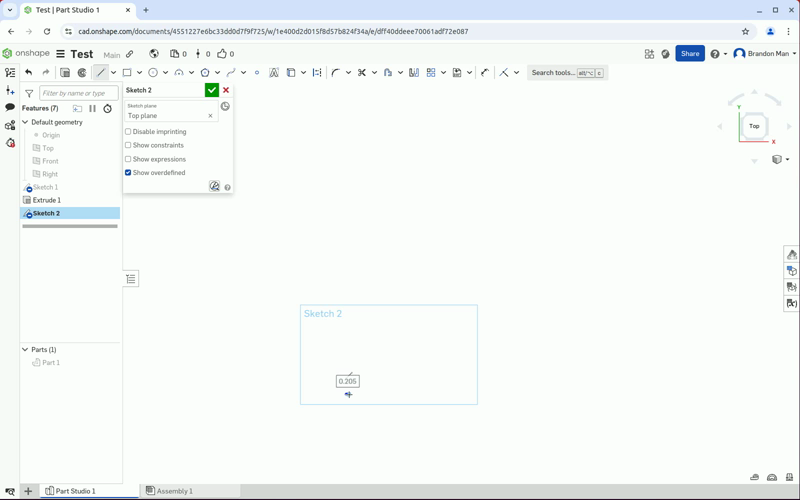
scroll(-6)
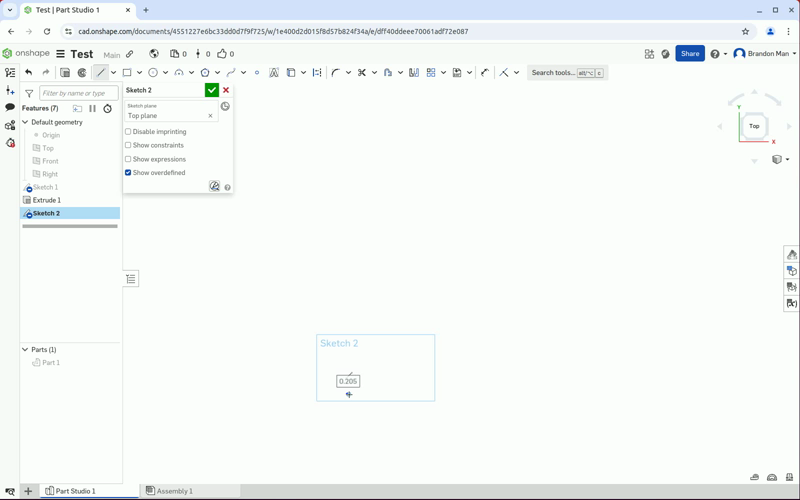
scroll(-6)
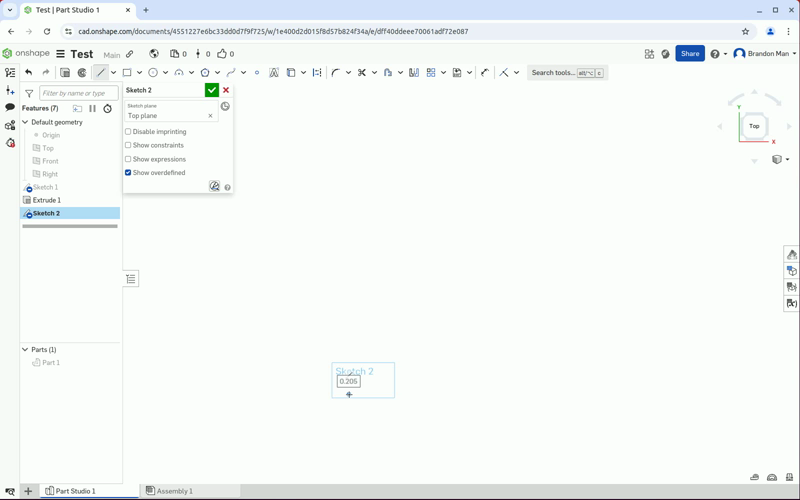
key_up(shift)
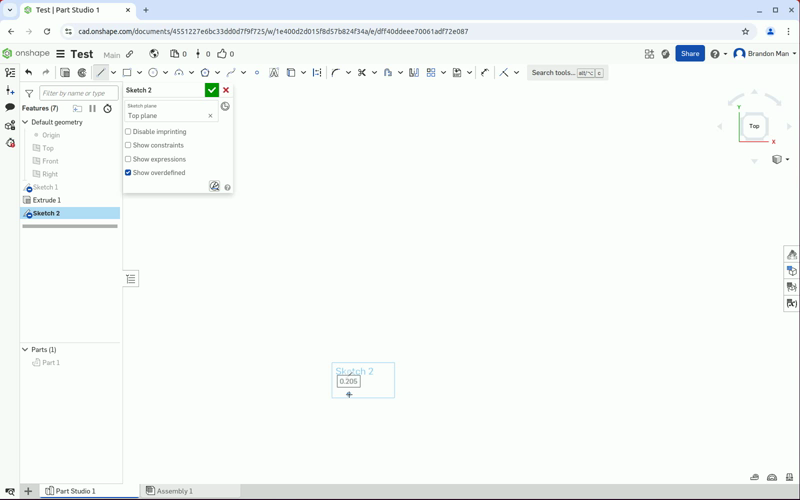
key_down(shift)
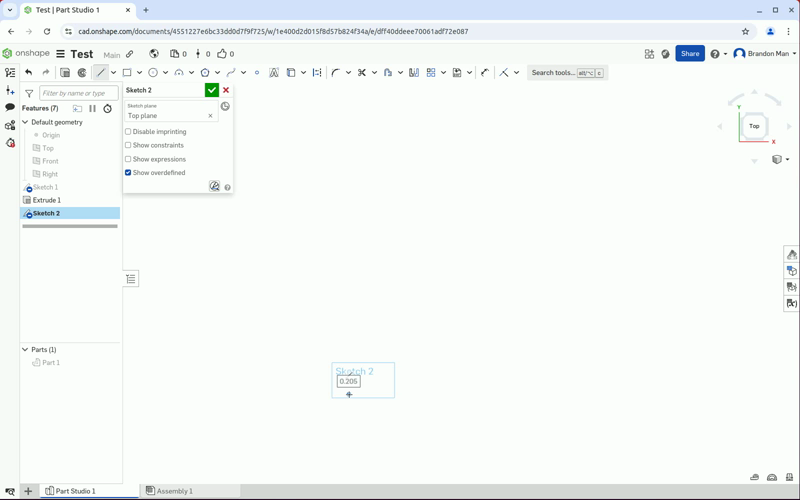
mouse_move(379, 394)
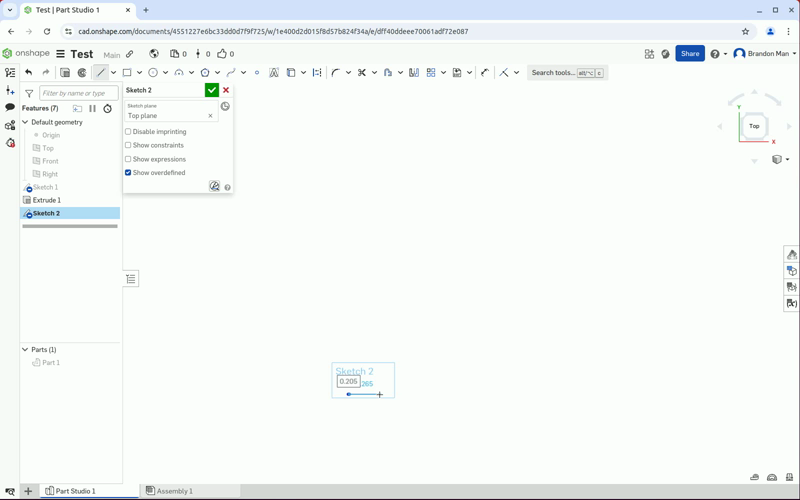
mouse_move(349, 355)
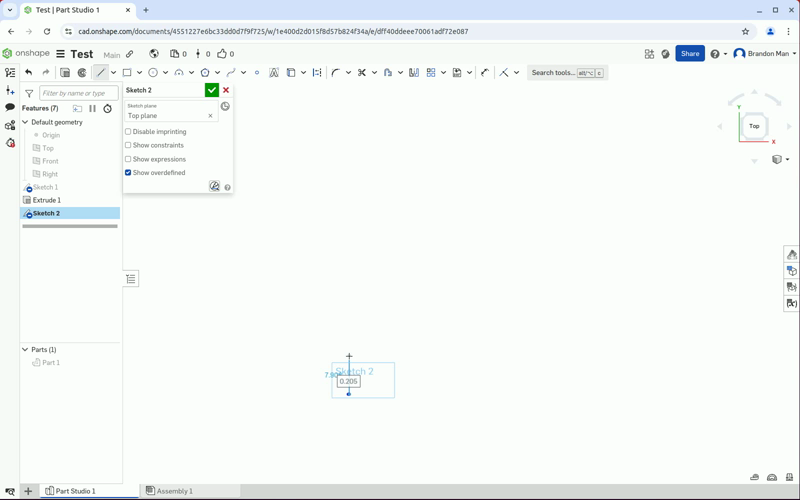
click(349, 355)
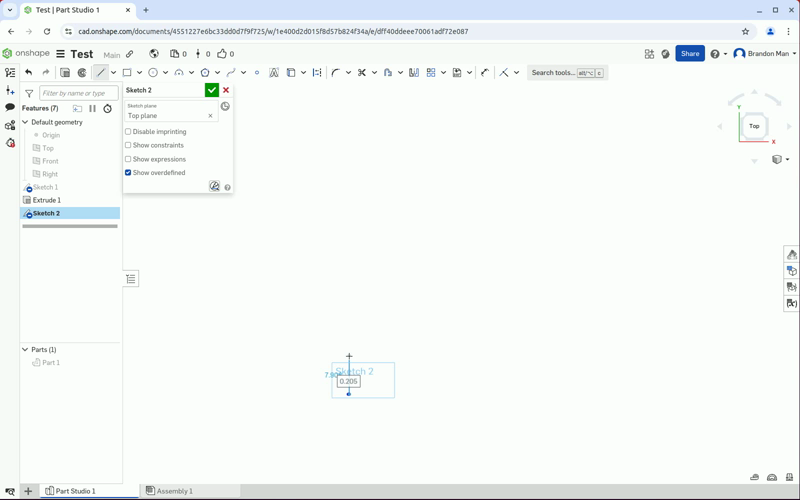
key_up(shift)
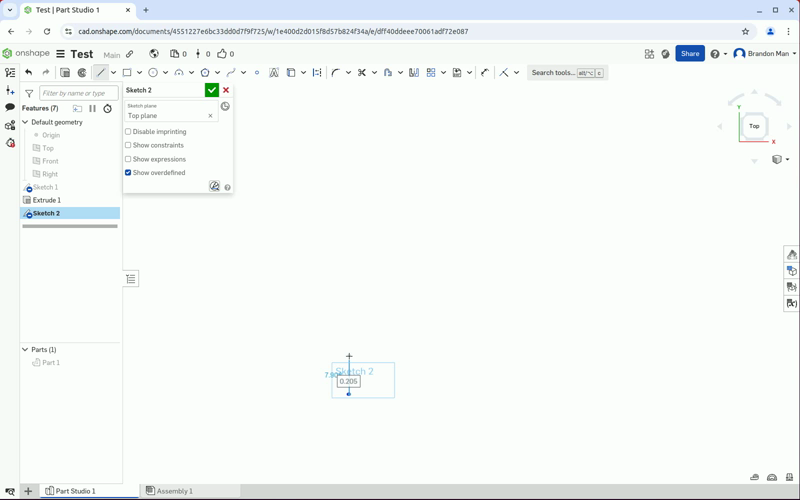
key_down(shift)
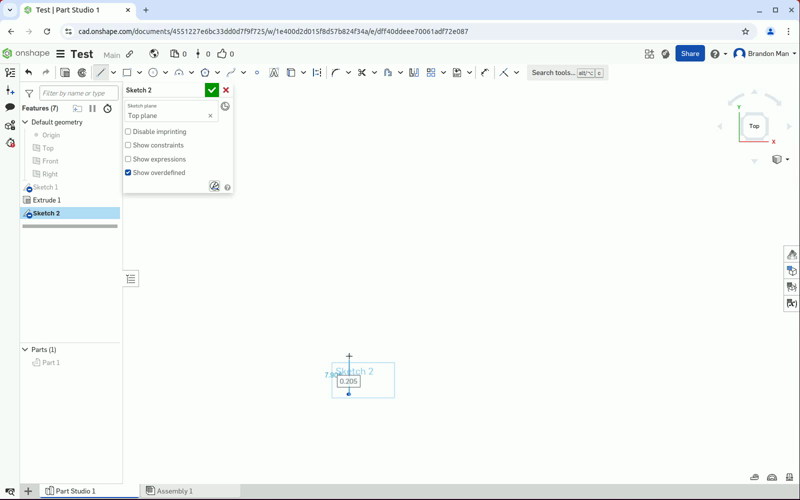
mouse_move(379, 355)
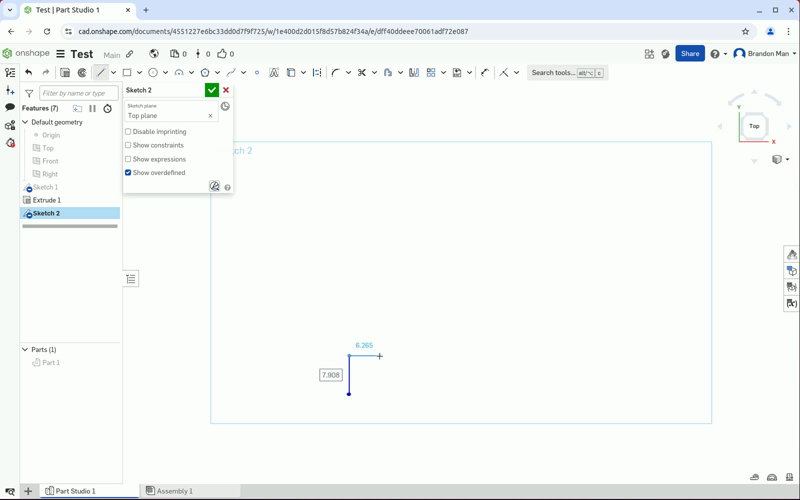
mouse_move(348, 355)
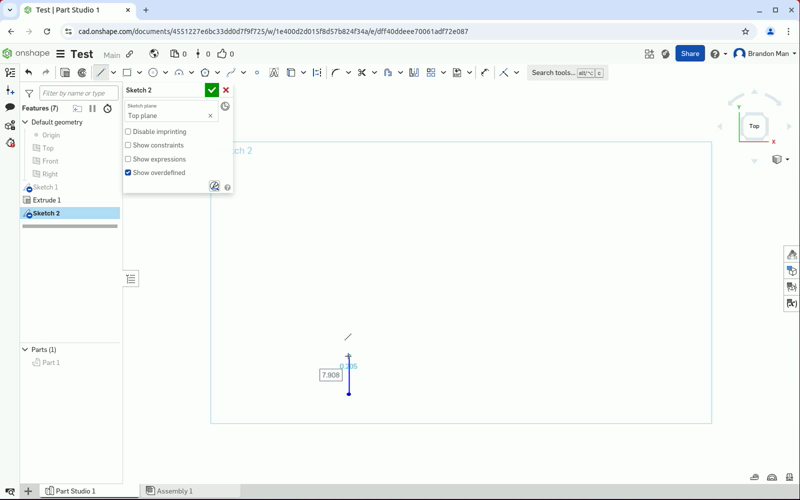
scroll(6)
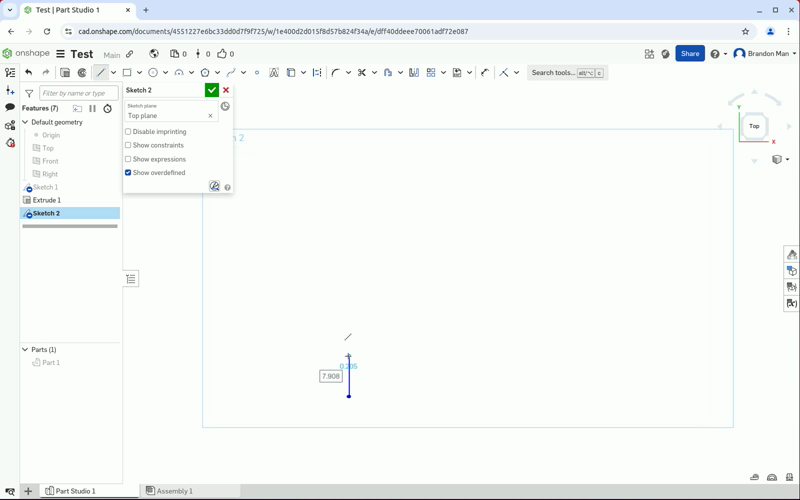
scroll(6)
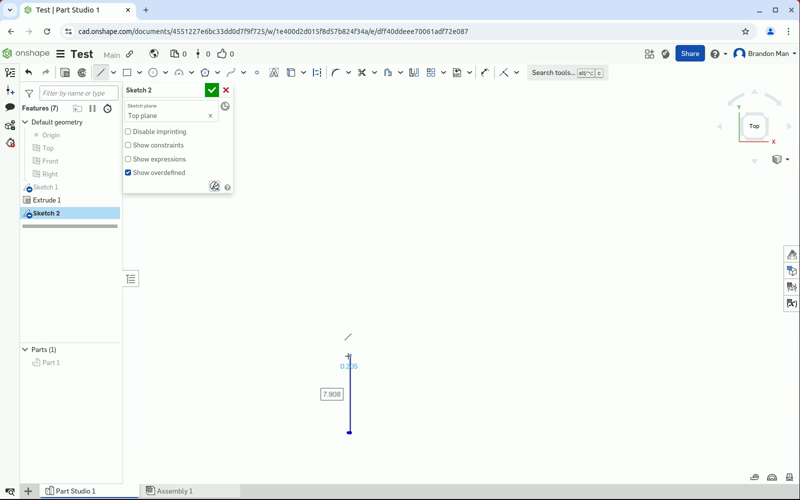
scroll(6)
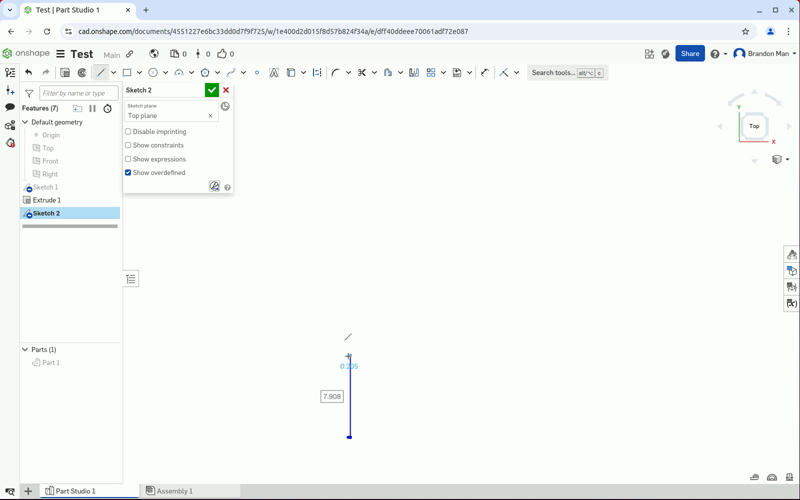
scroll(6)
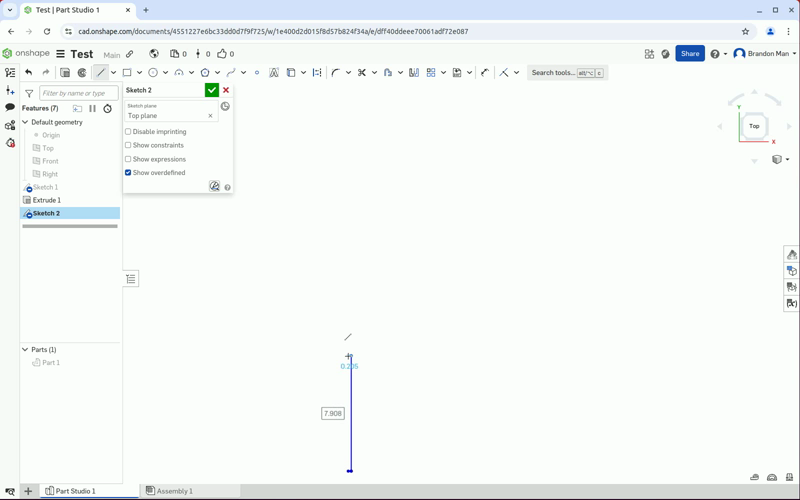
scroll(6)
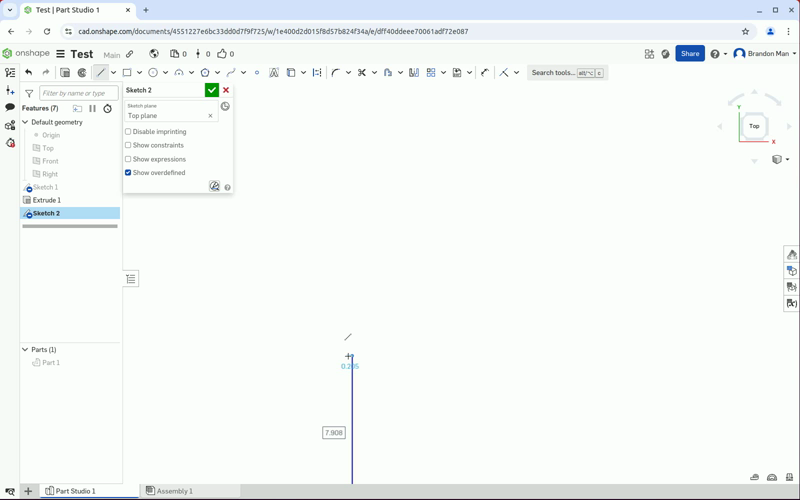
scroll(6)
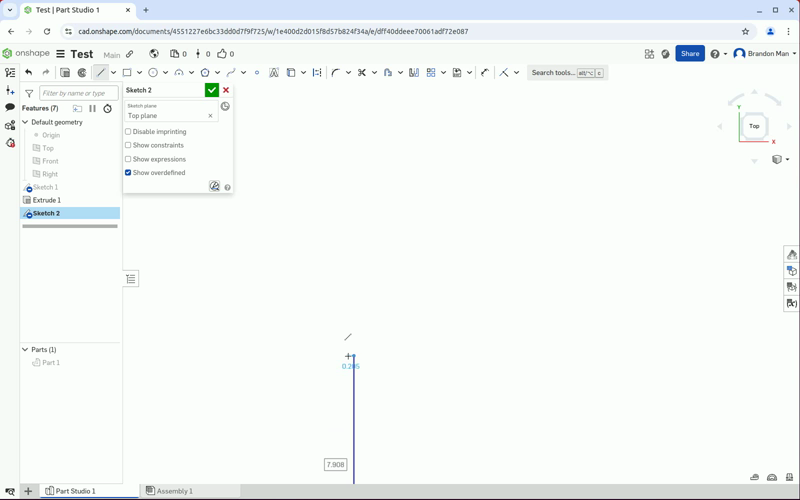
scroll(6)
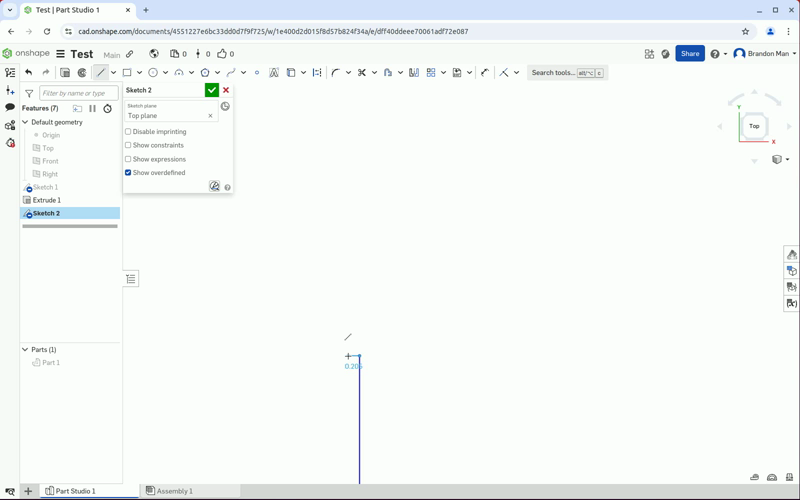
click(348, 355)
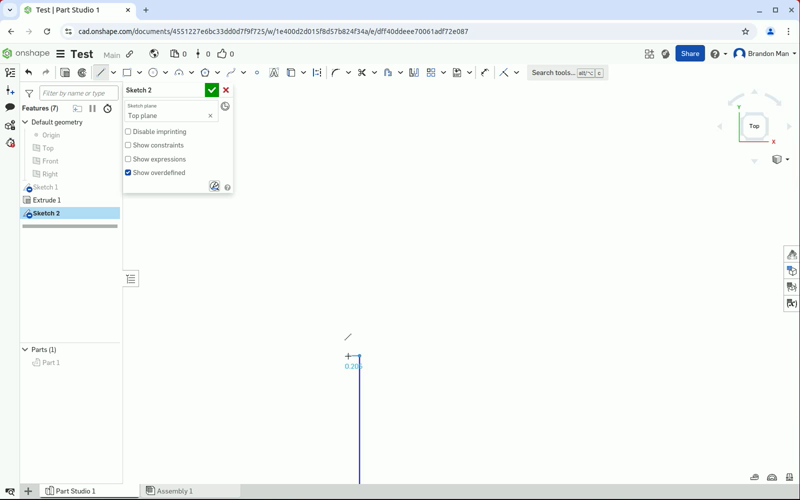
scroll(-6)
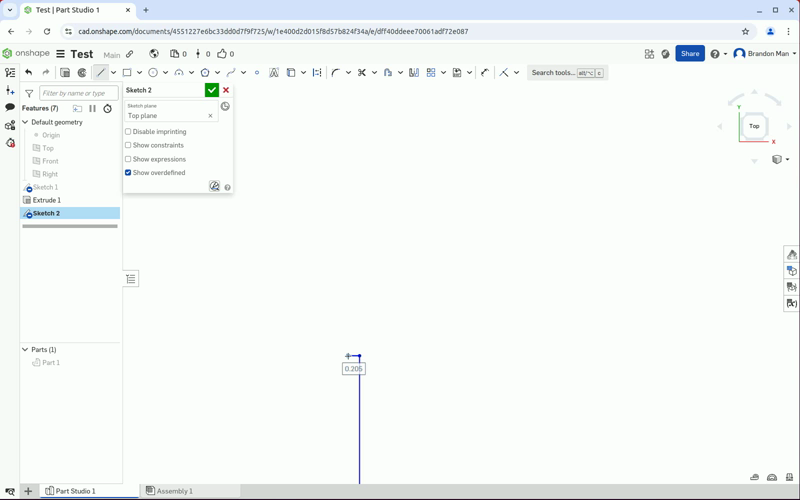
scroll(-6)
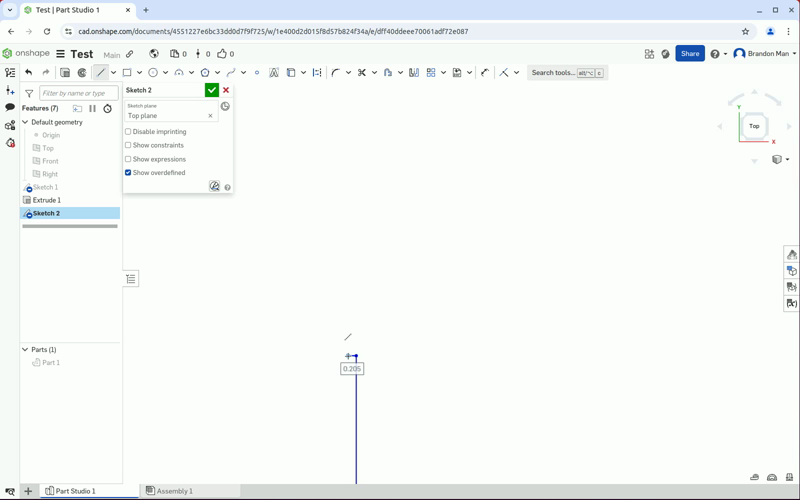
scroll(-6)
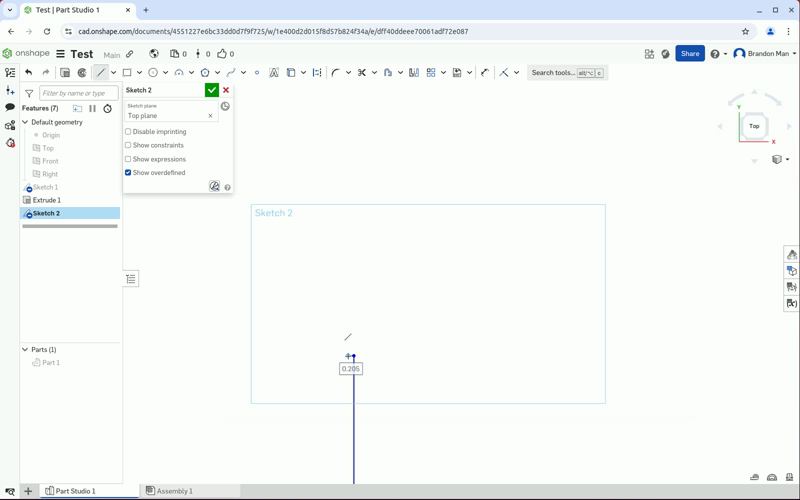
scroll(-6)
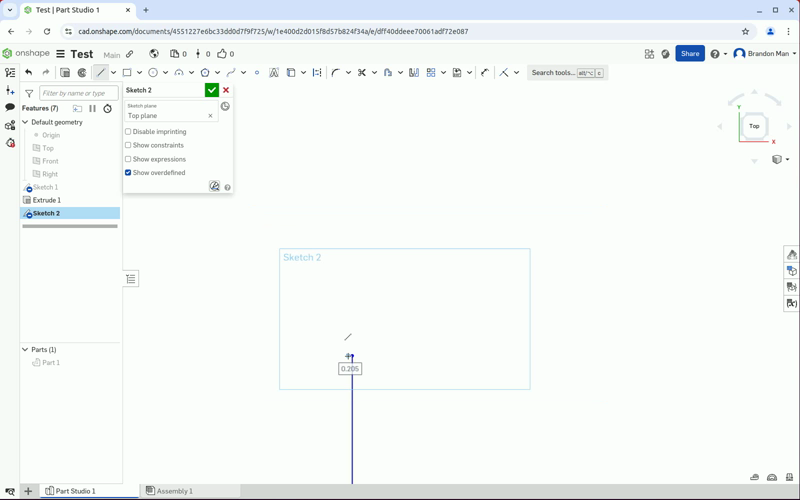
scroll(-6)
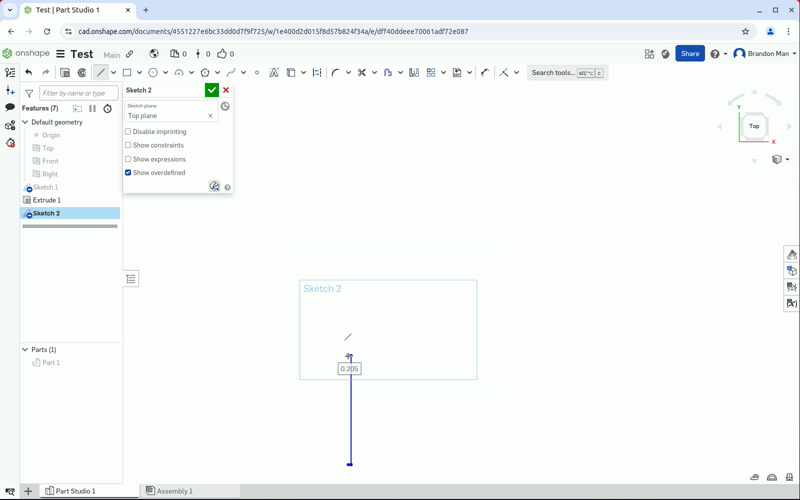
scroll(-6)
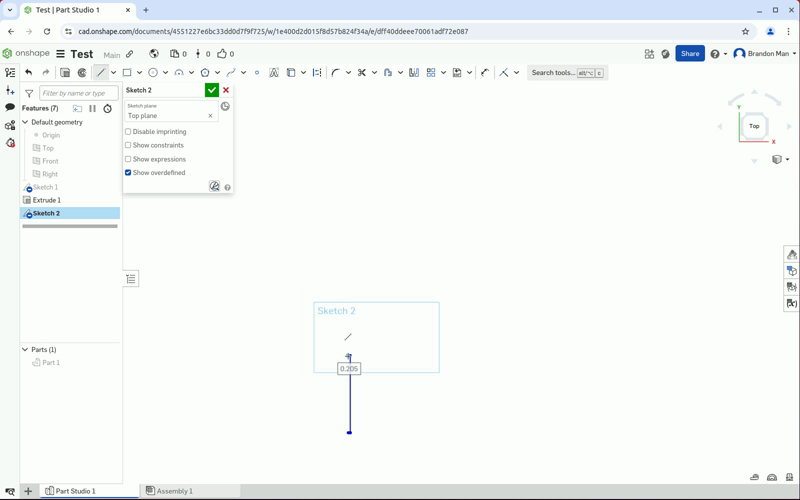
scroll(-6)
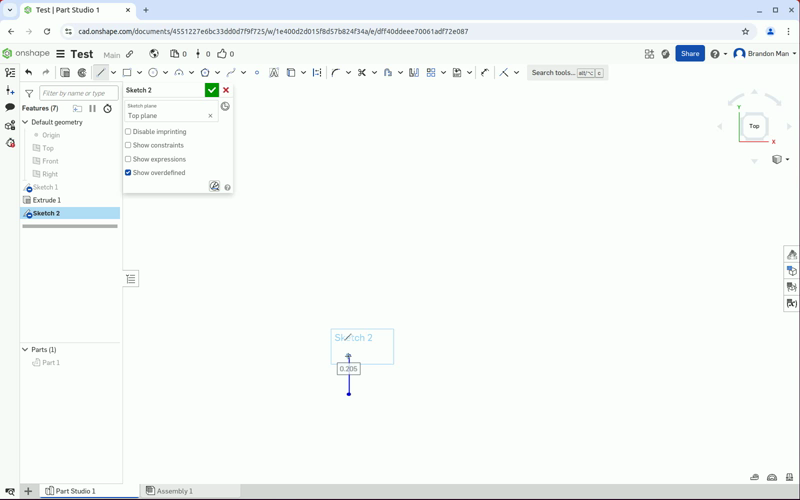
key_up(shift)
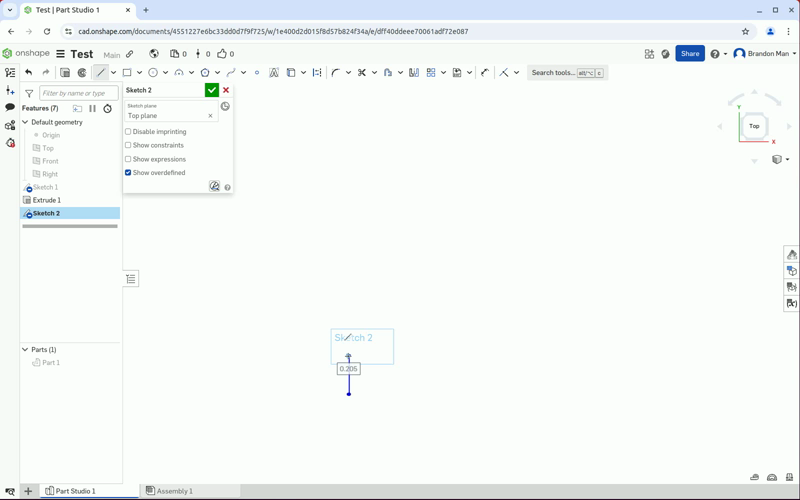
mouse_move(378, 355)
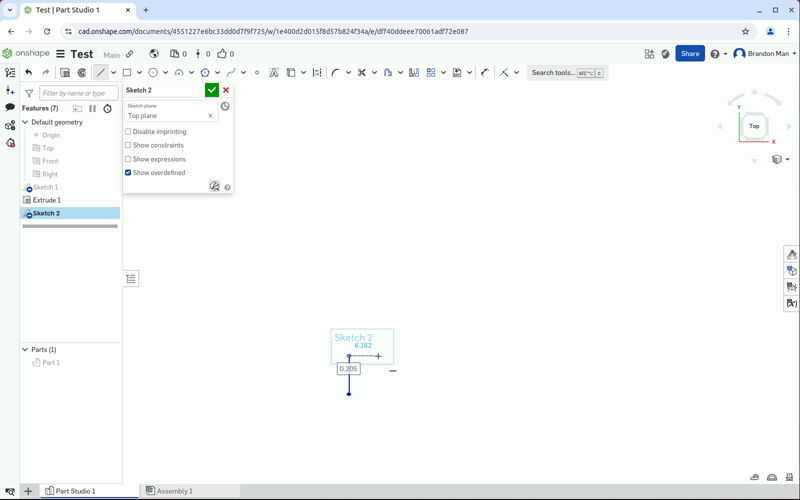
key_down(shift)
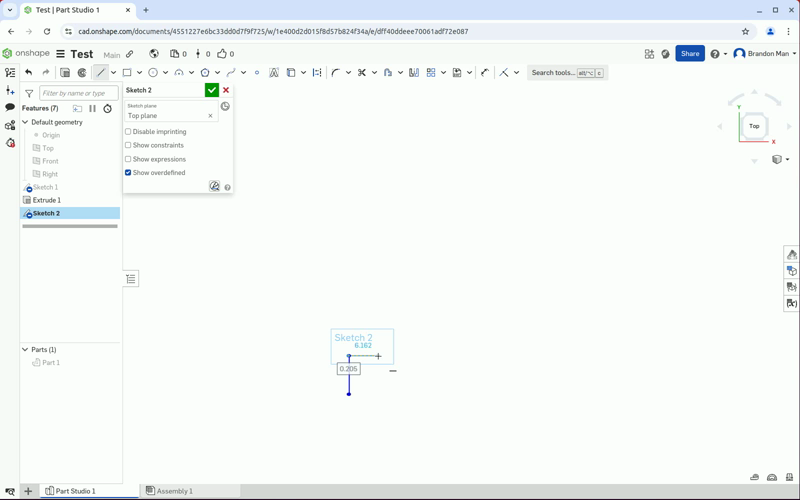
mouse_move(348, 394)
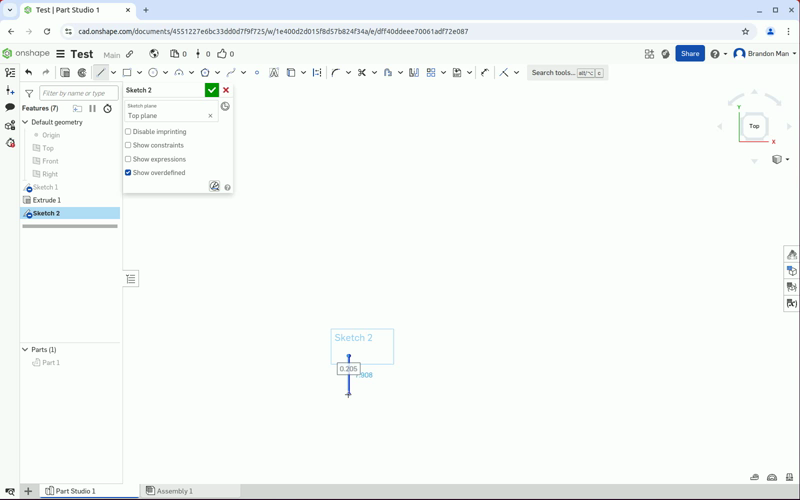
scroll(6)
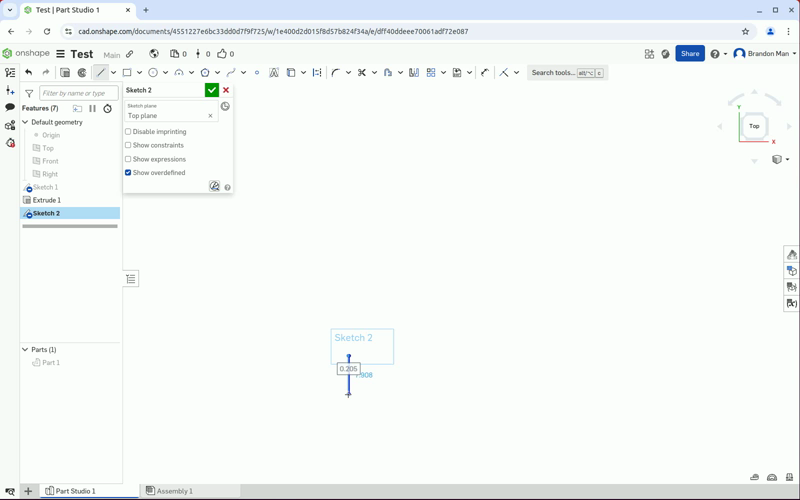
scroll(6)
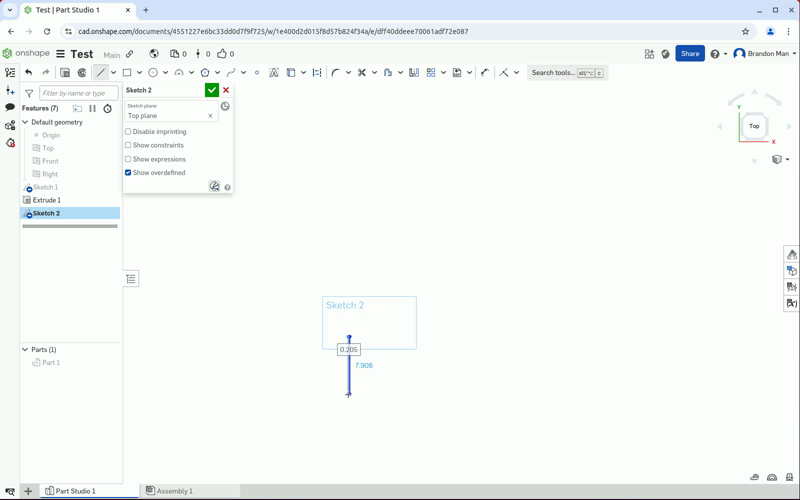
scroll(6)
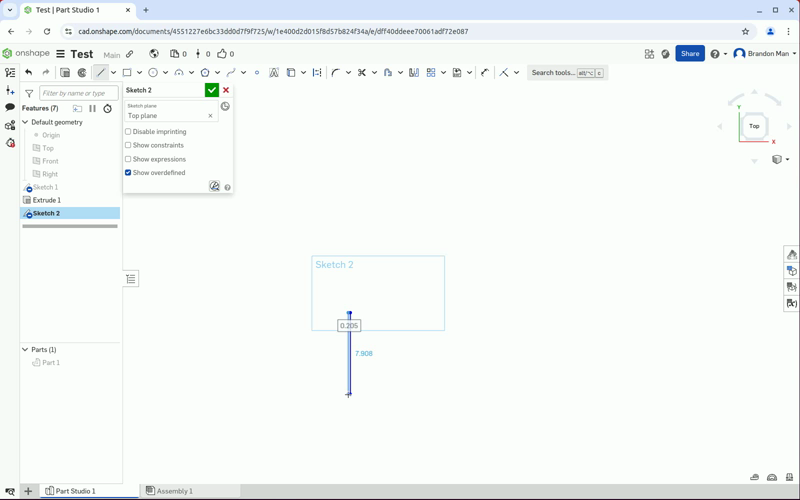
scroll(6)
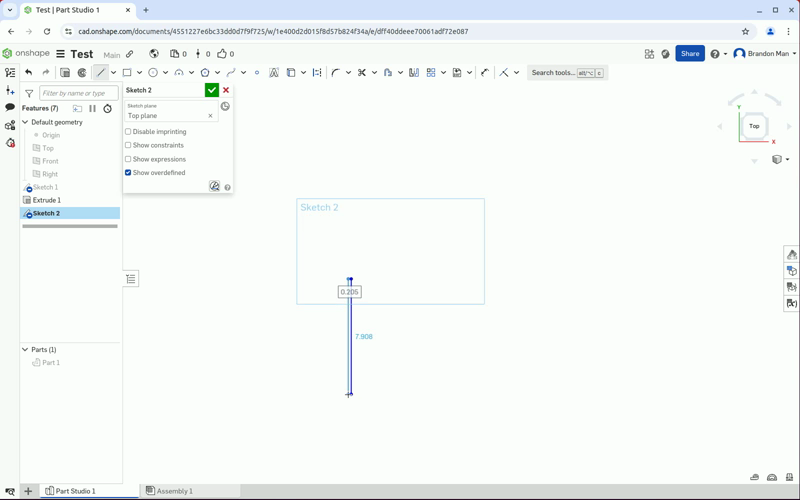
scroll(6)
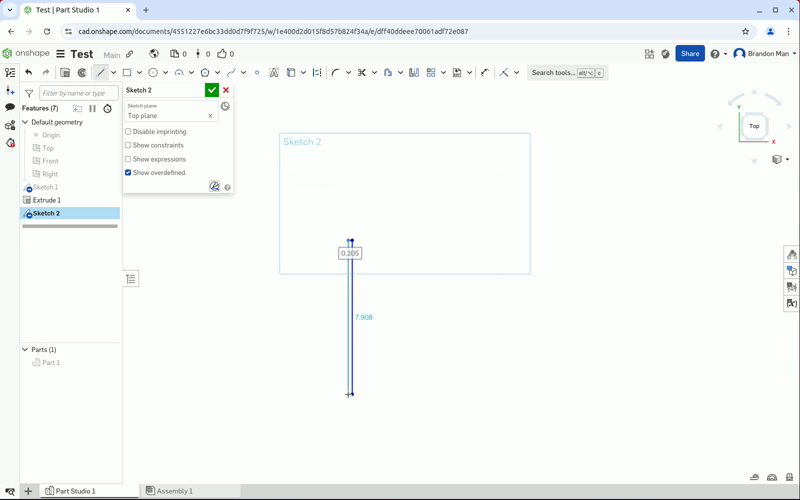
scroll(6)
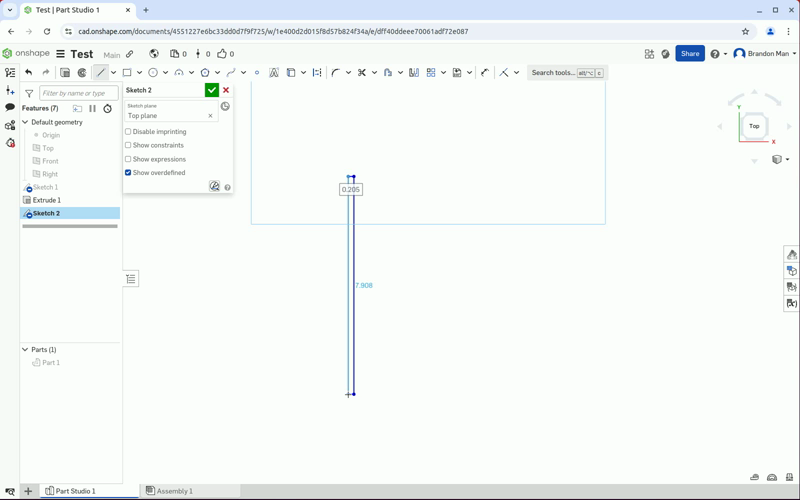
scroll(6)
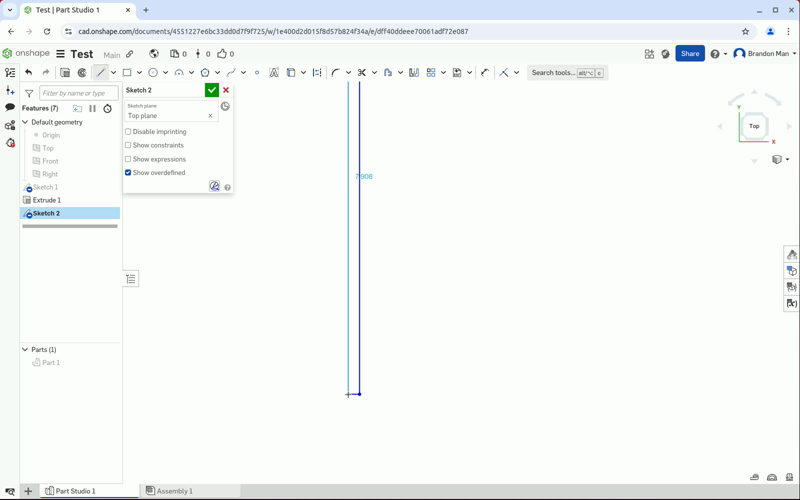
key_up(shift)
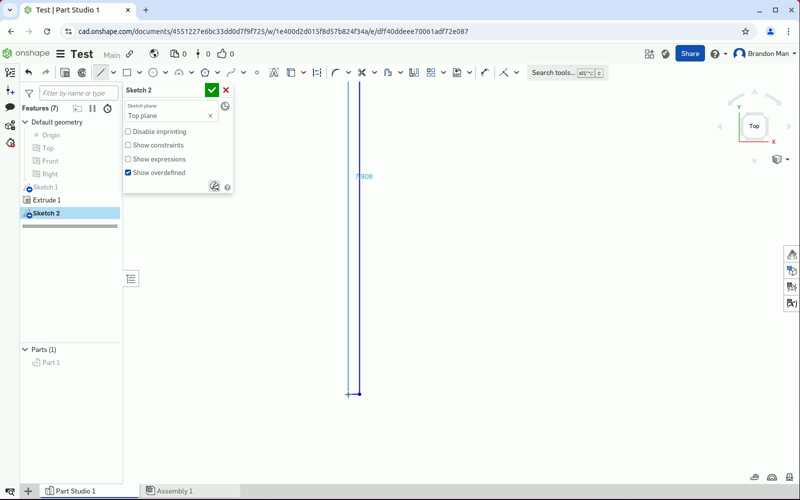
click(348, 394)
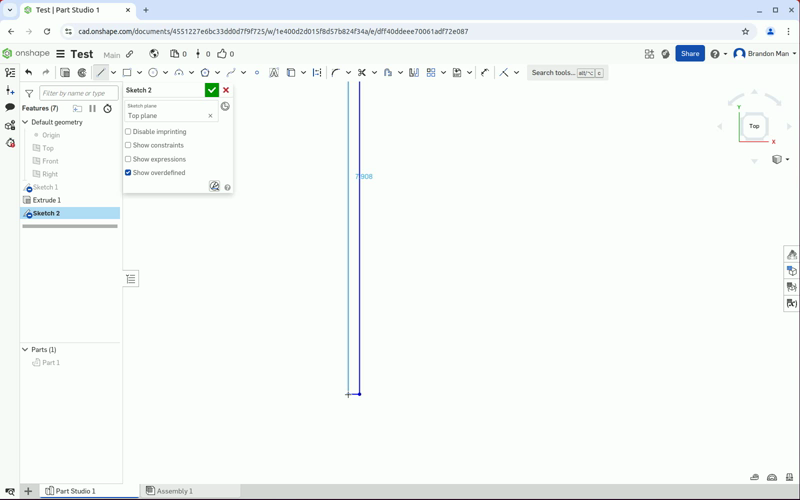
scroll(-6)
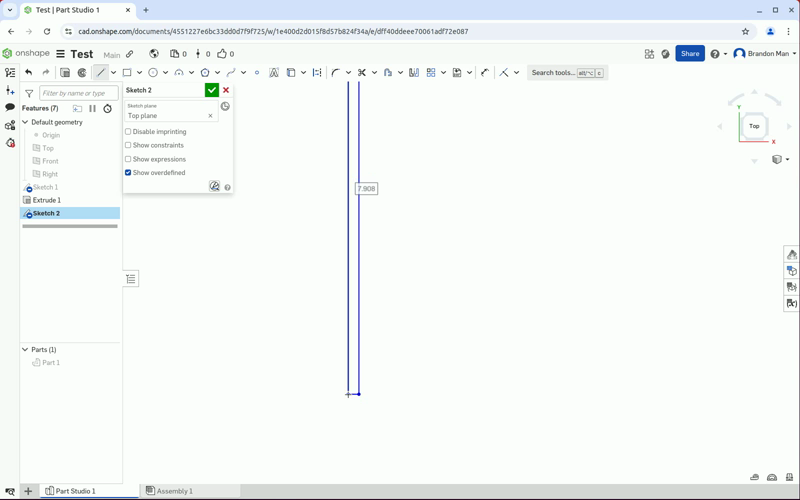
scroll(-6)
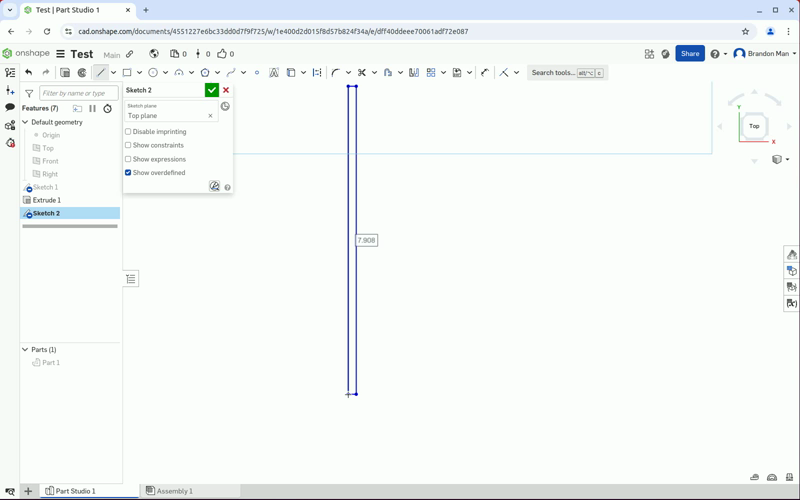
scroll(-6)
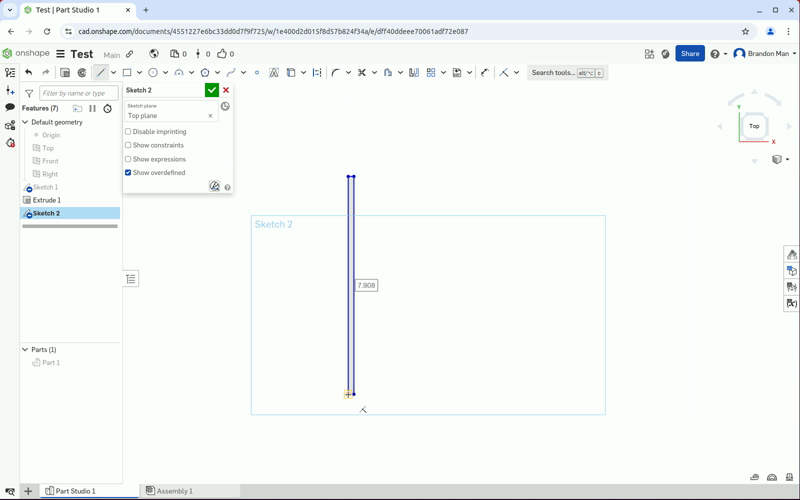
scroll(-6)
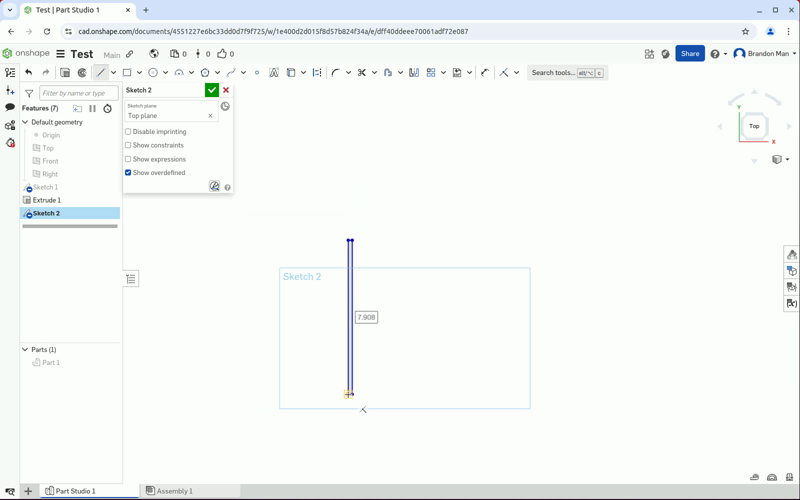
scroll(-6)
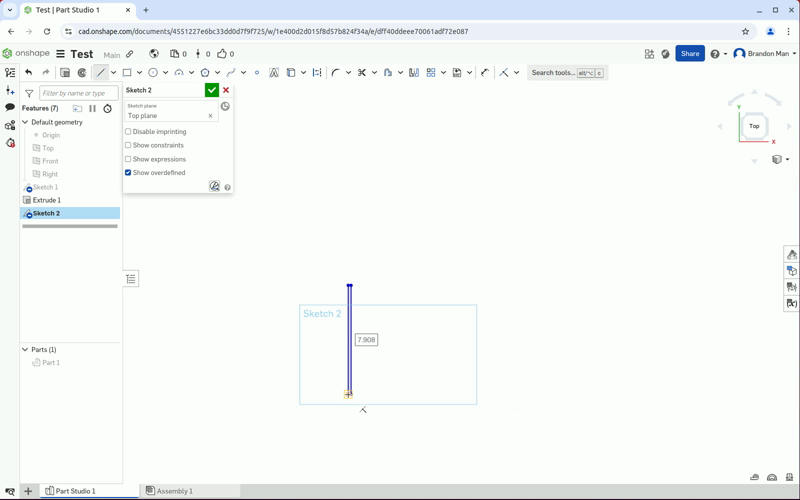
scroll(-6)
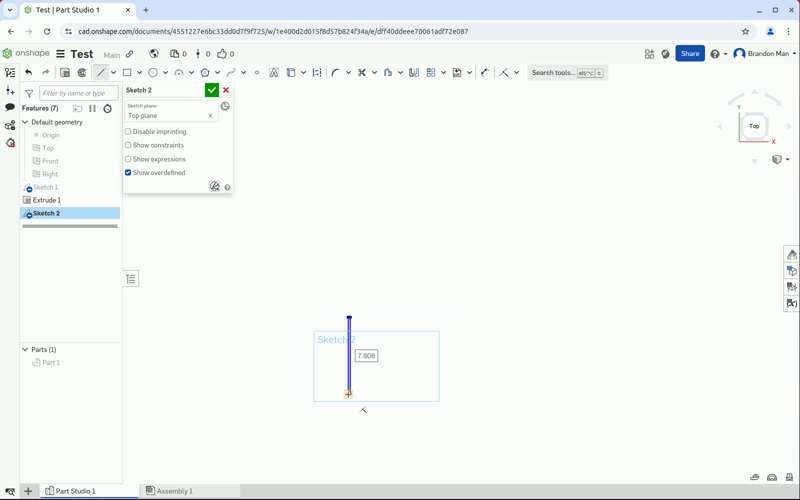
scroll(-6)
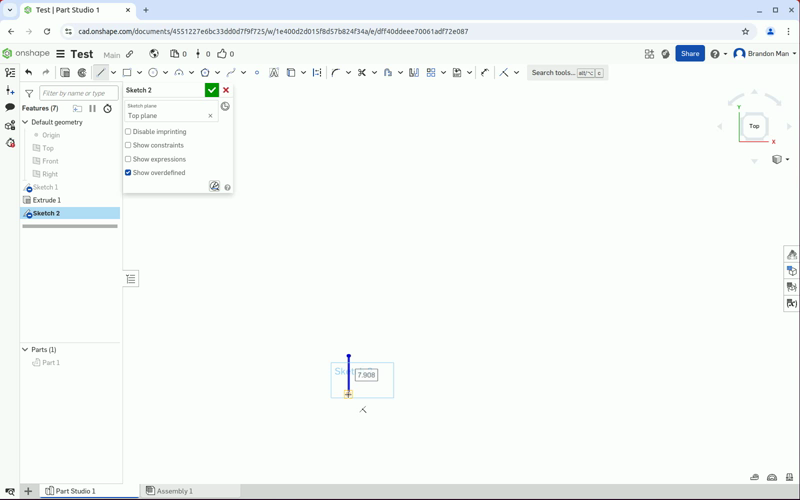
key(esc)
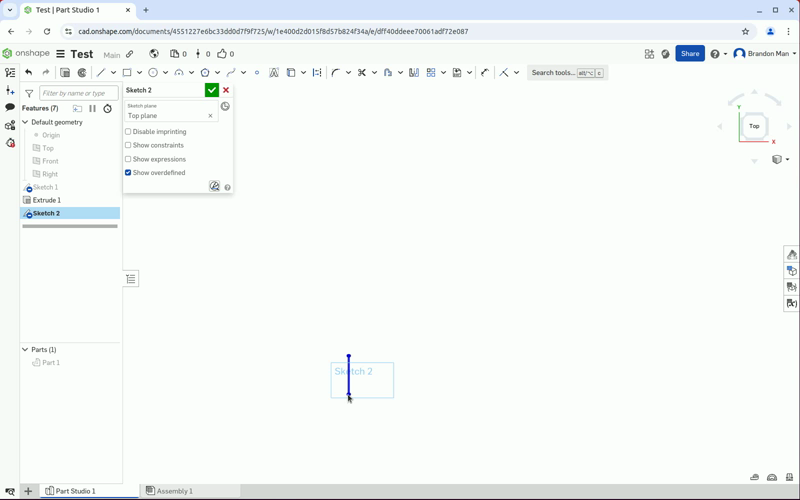
mouse_move(348, 384)
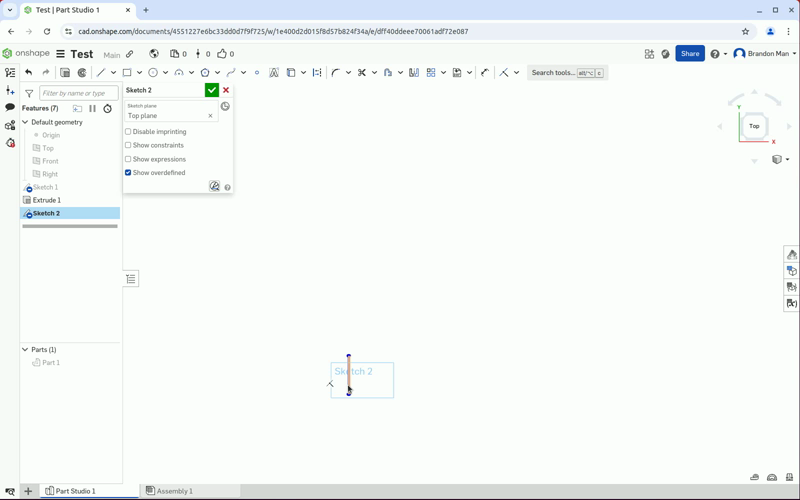
scroll(6)
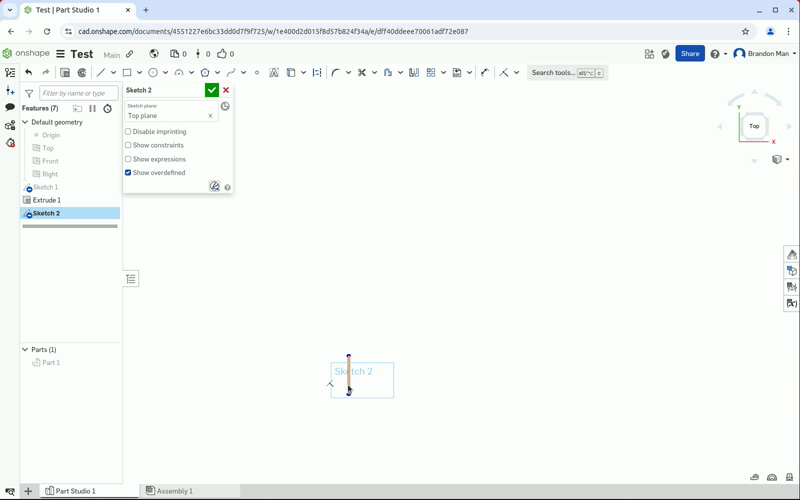
scroll(6)
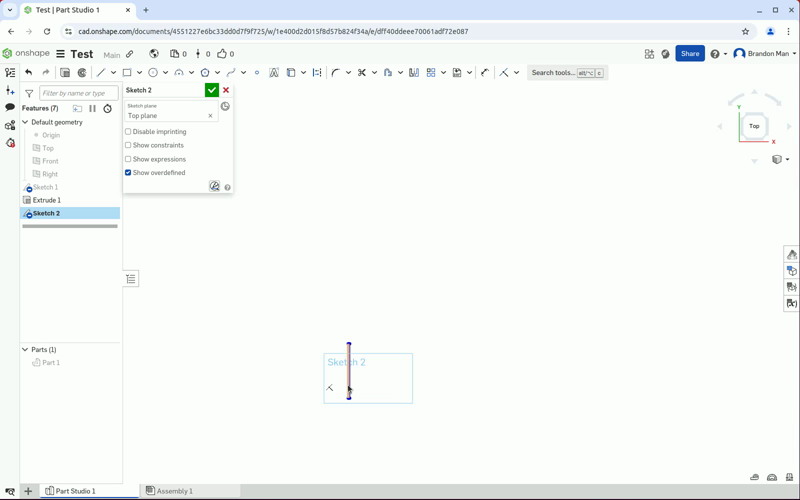
scroll(6)
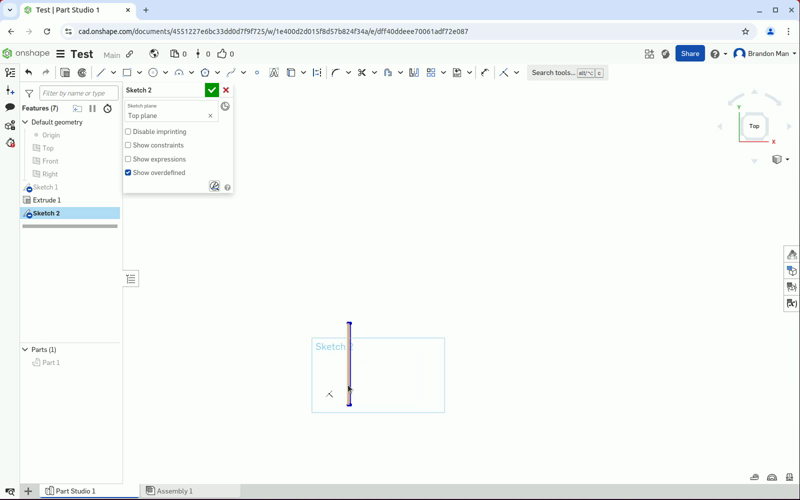
scroll(6)
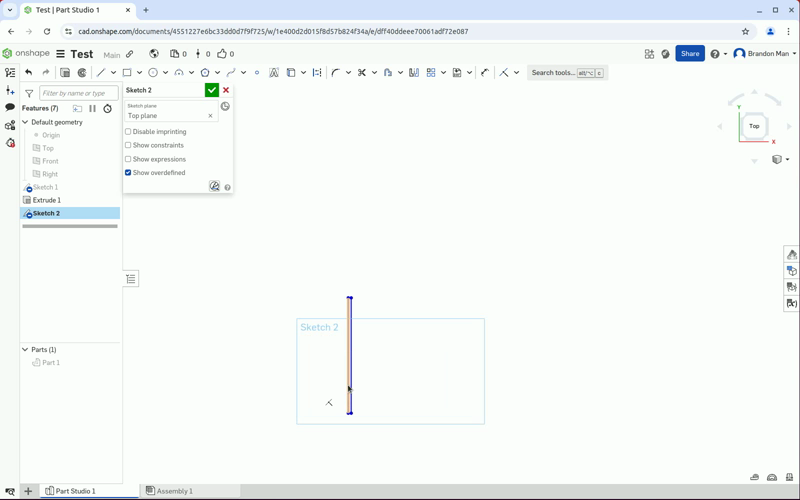
scroll(6)
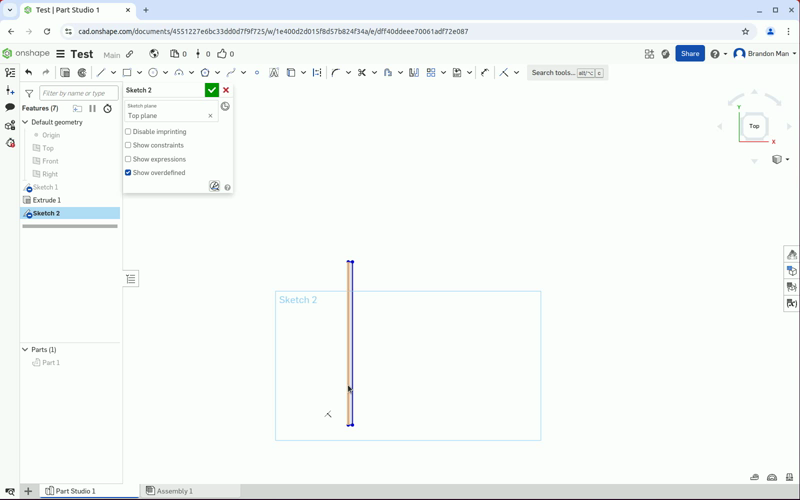
scroll(6)
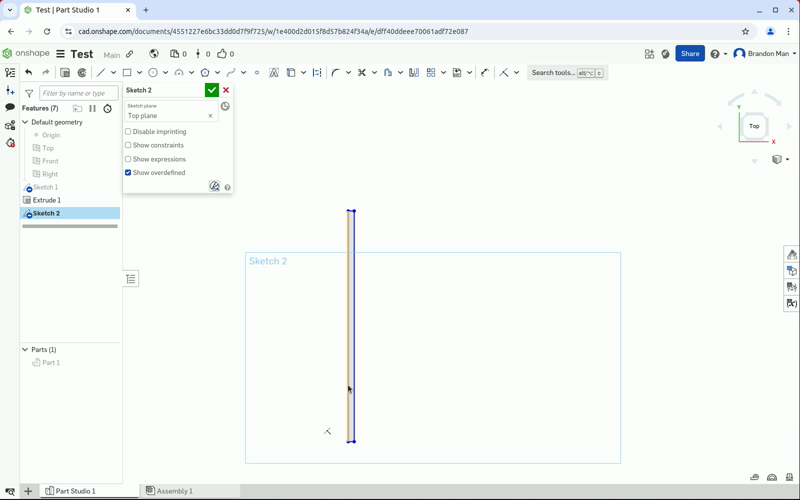
scroll(6)
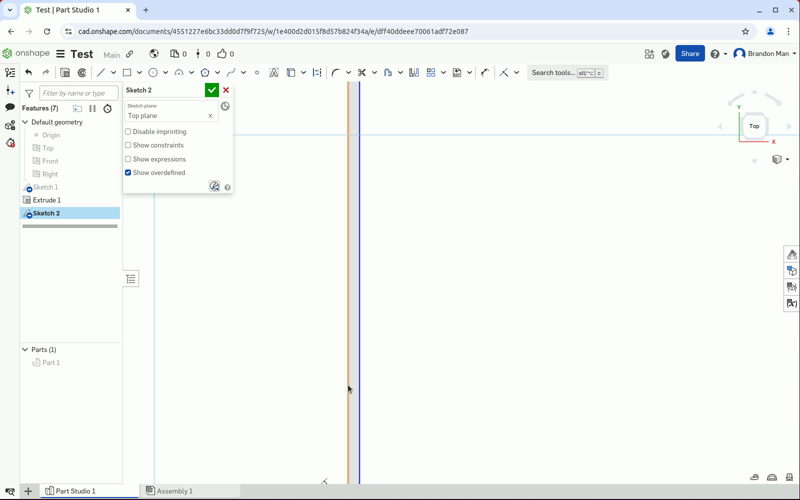
click(348, 384)
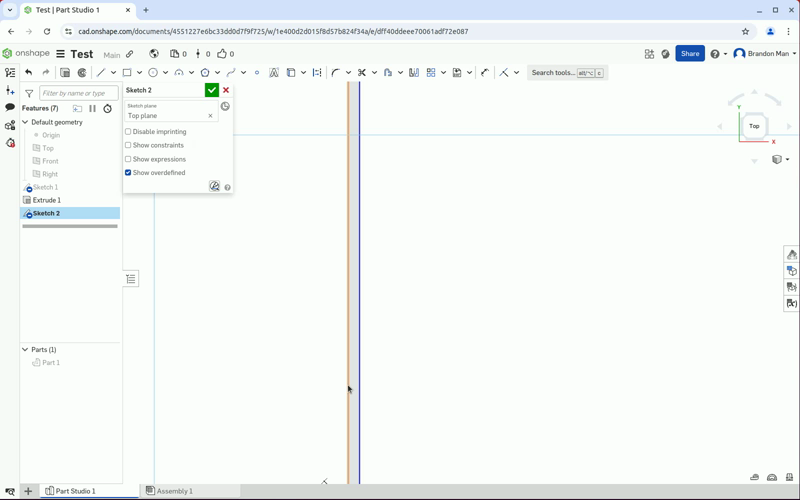
scroll(-6)
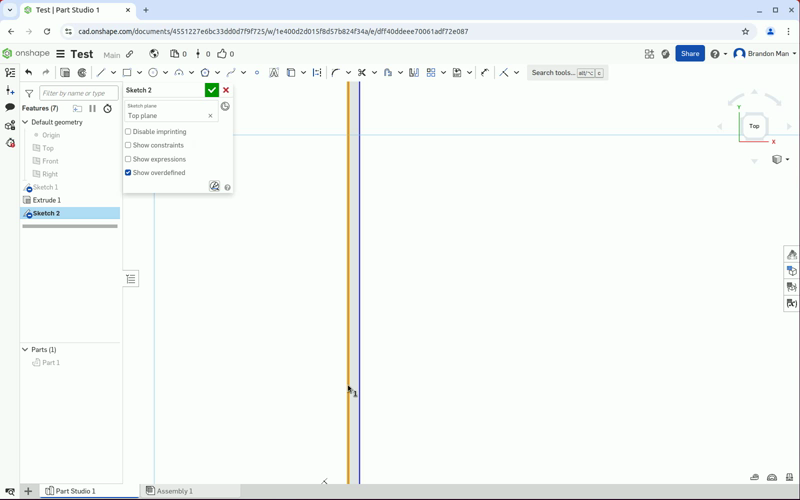
scroll(-6)
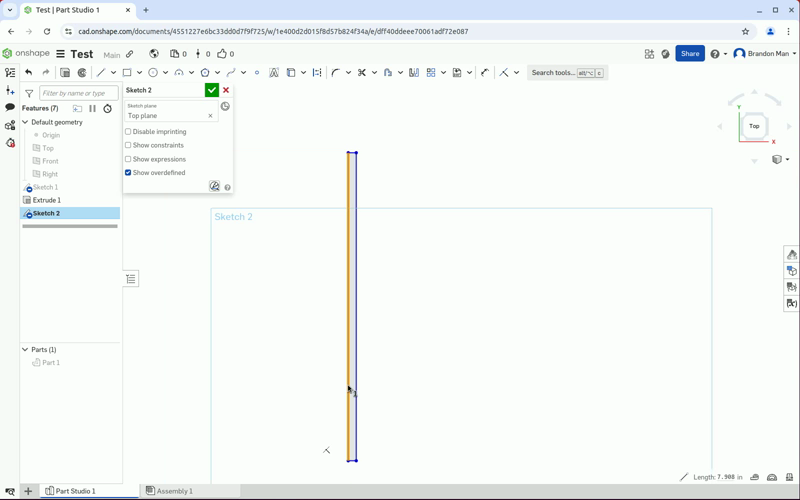
scroll(-6)
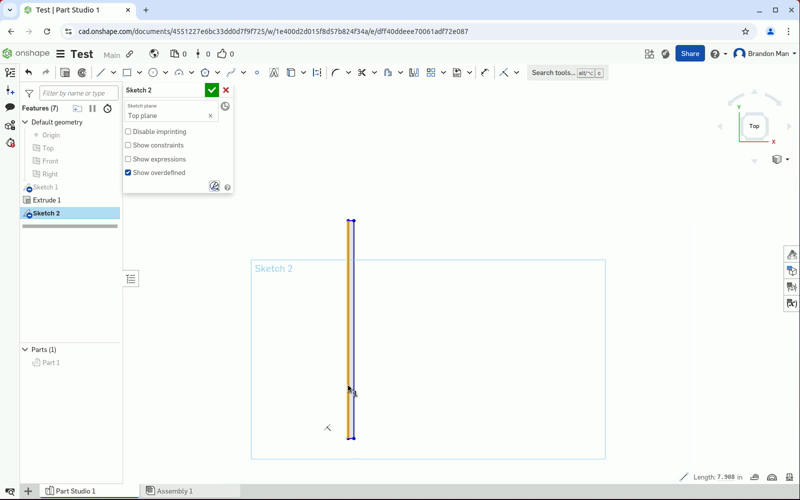
scroll(-6)
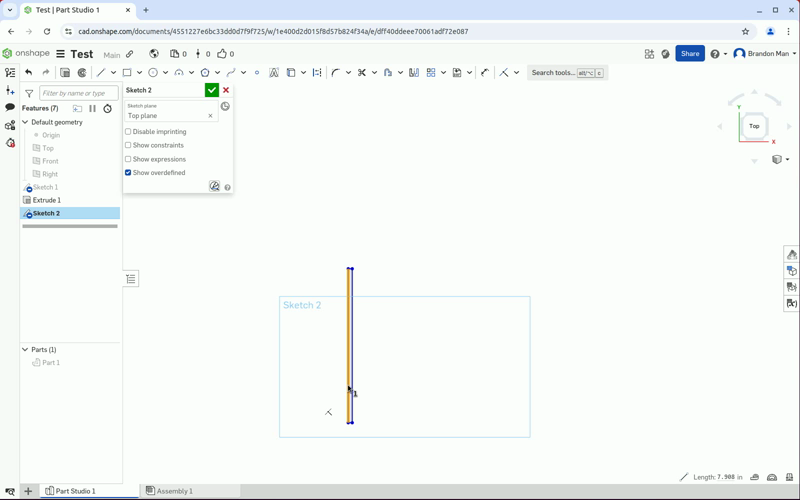
scroll(-6)
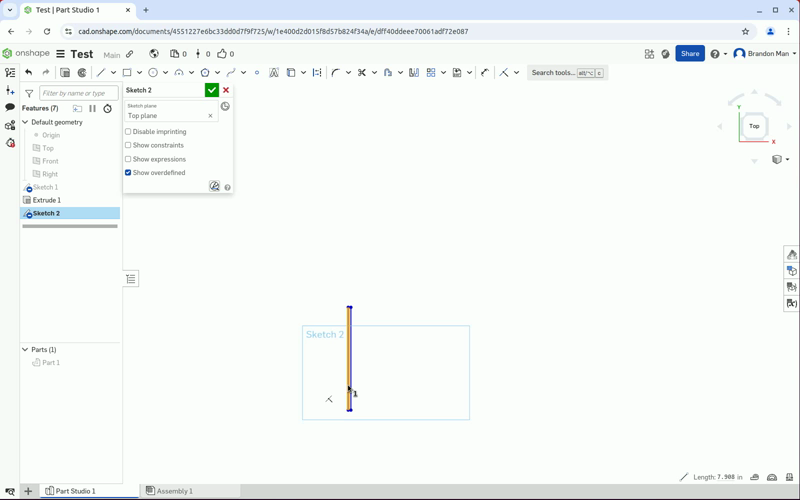
scroll(-6)
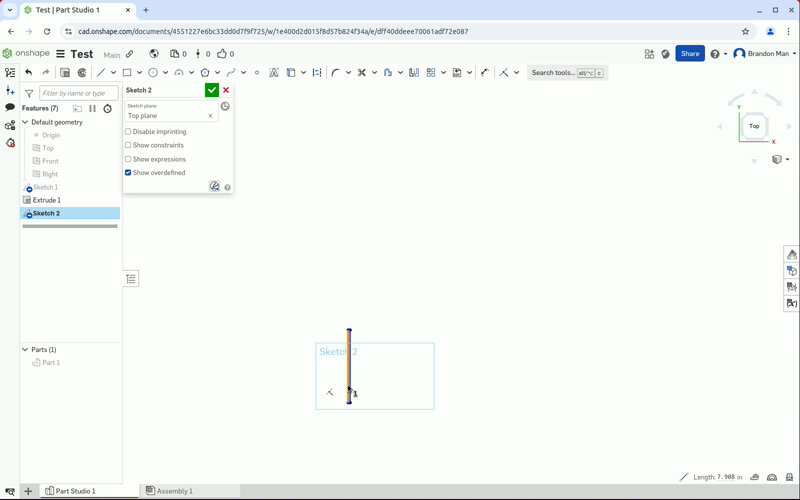
scroll(-6)
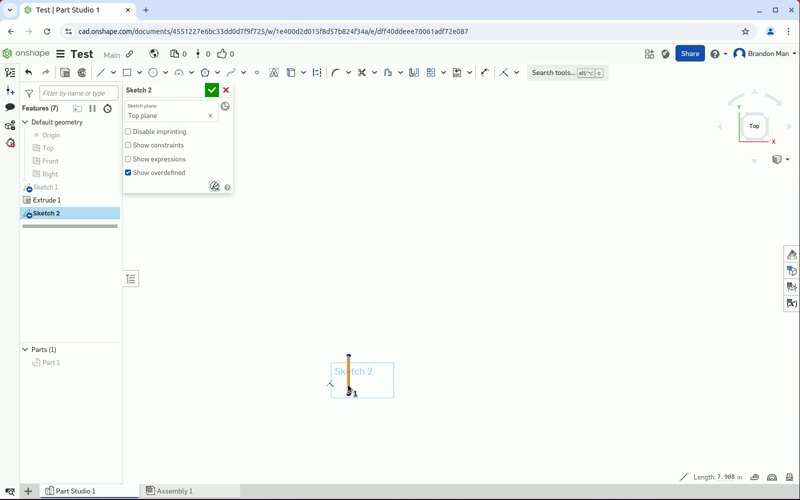
mouse_move(73, 352)
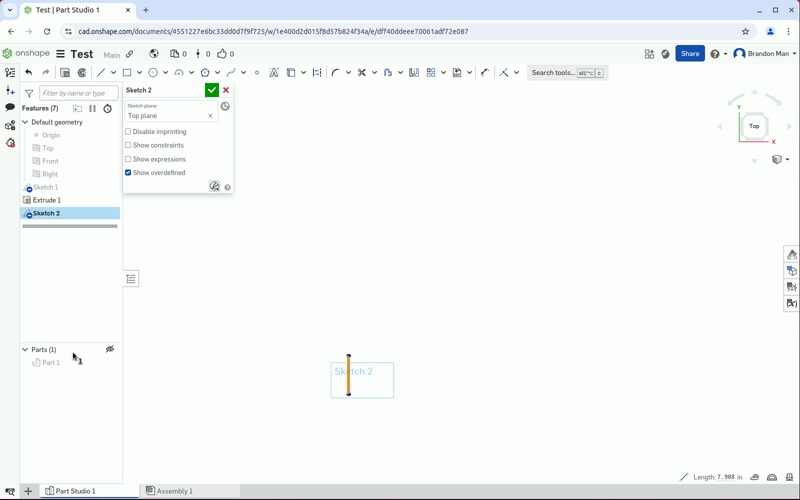
key(shift+y)
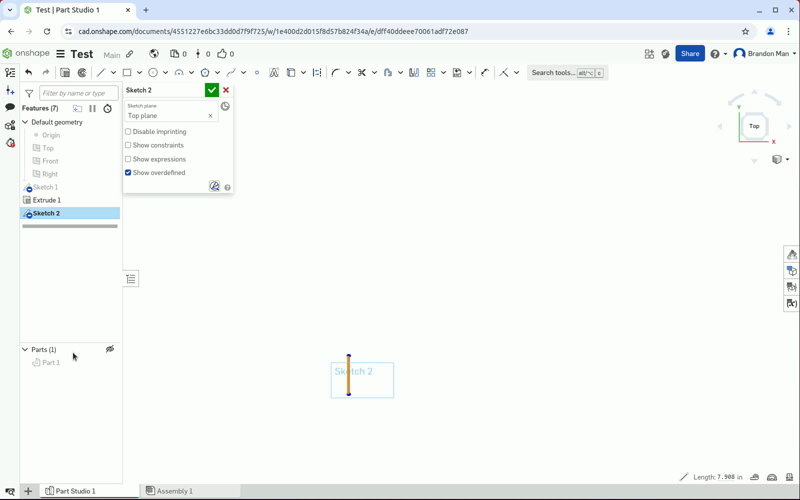
key(shift+e)
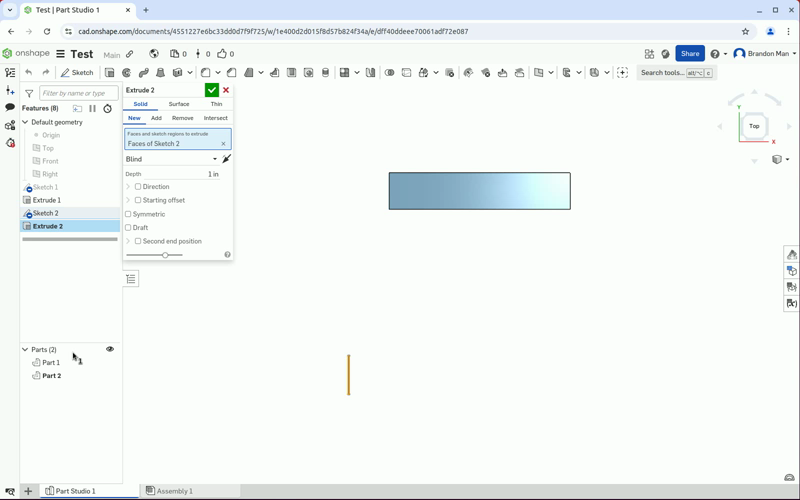
mouse_move(143, 106)
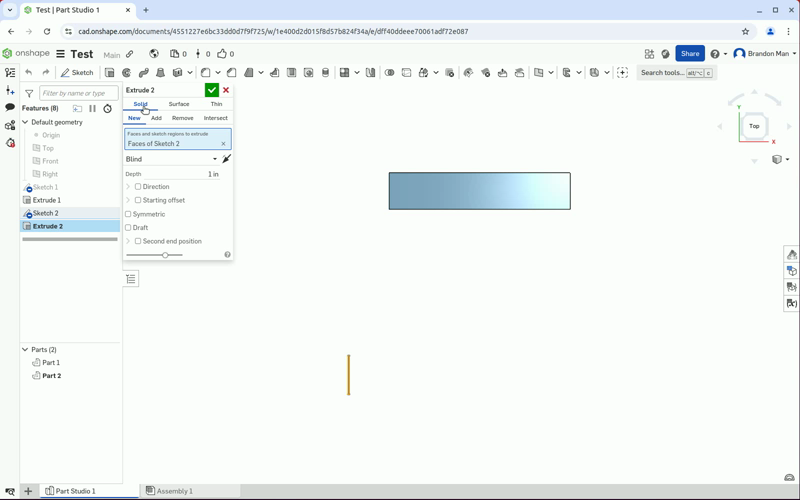
click(143, 106)
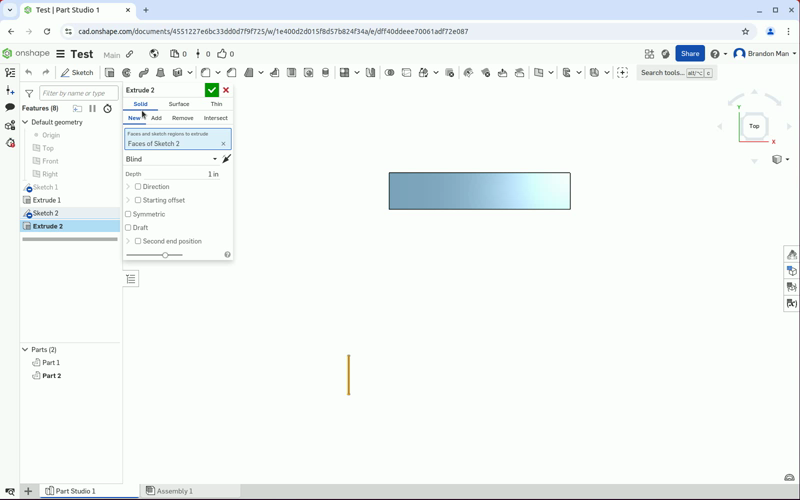
mouse_move(137, 120)
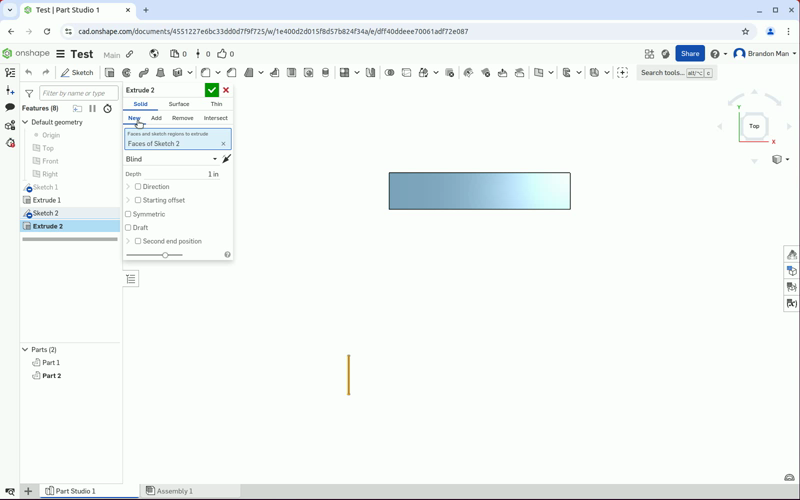
click(137, 120)
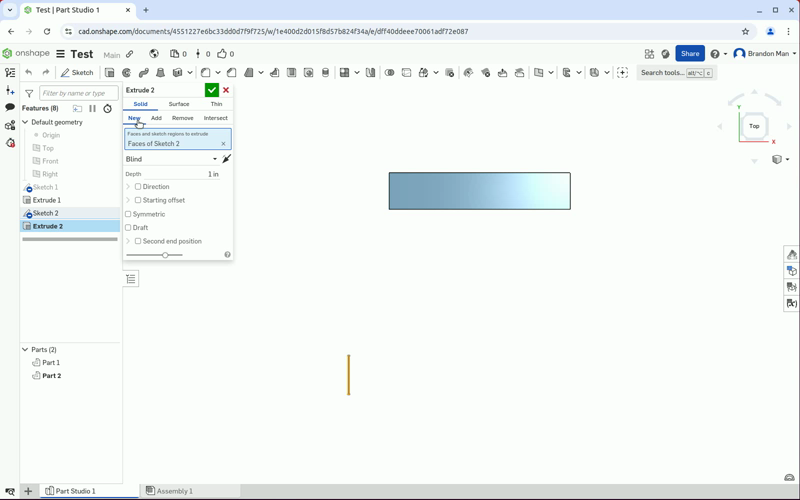
key(tab, 4)
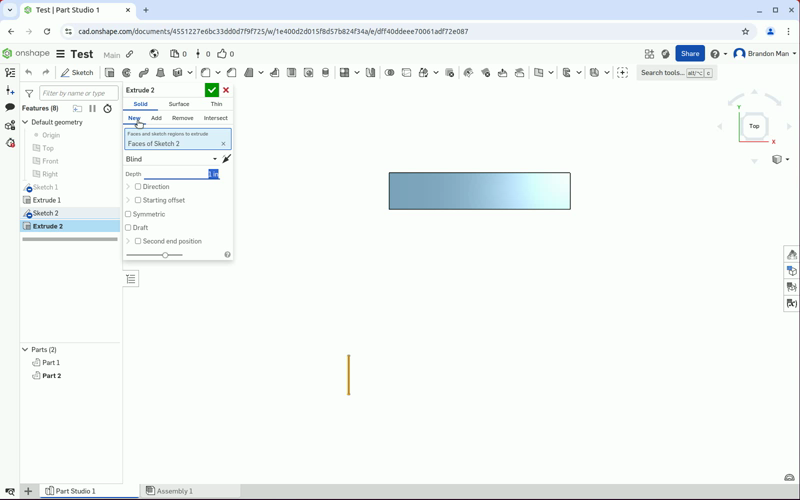
text(7.702)
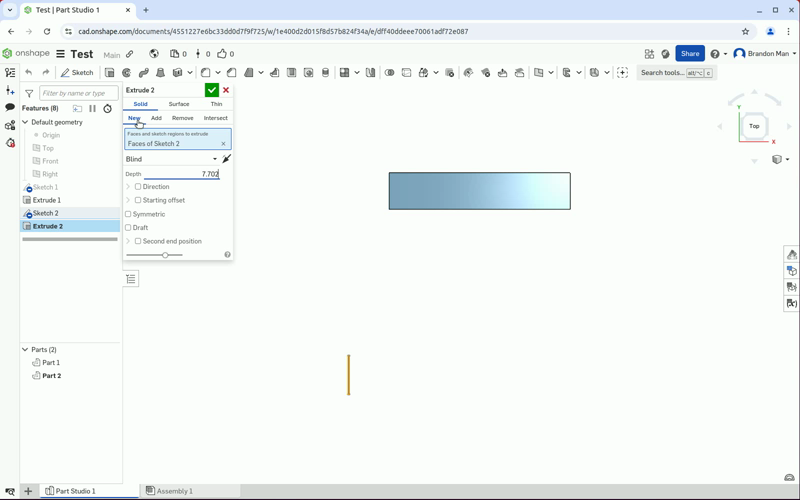
key(tab, 3)
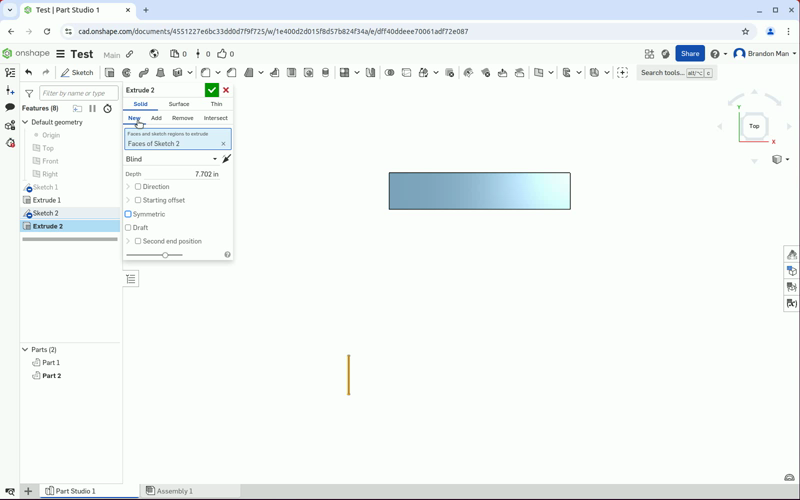
key(space)
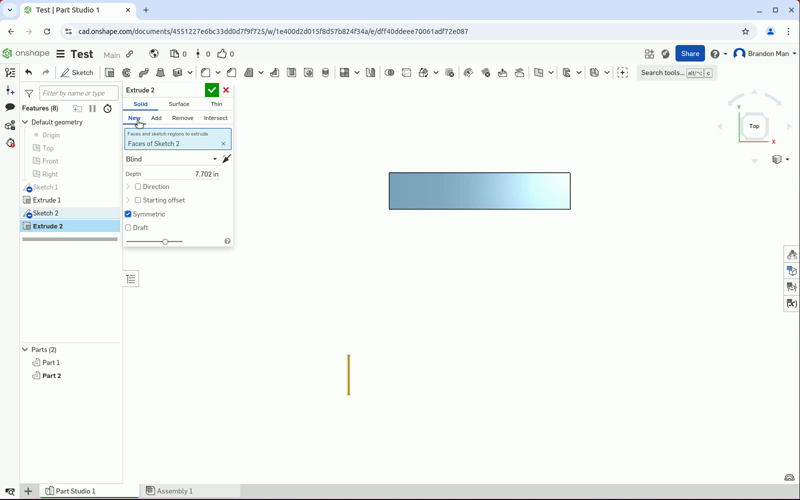
key(enter)
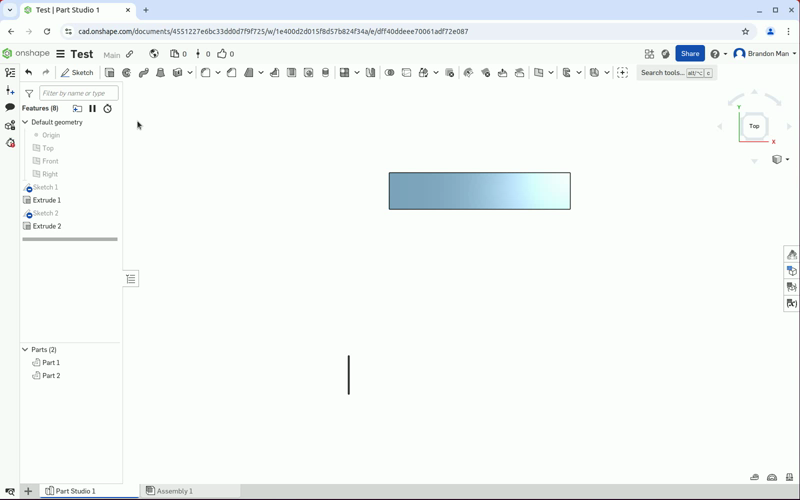
key(shift+h)
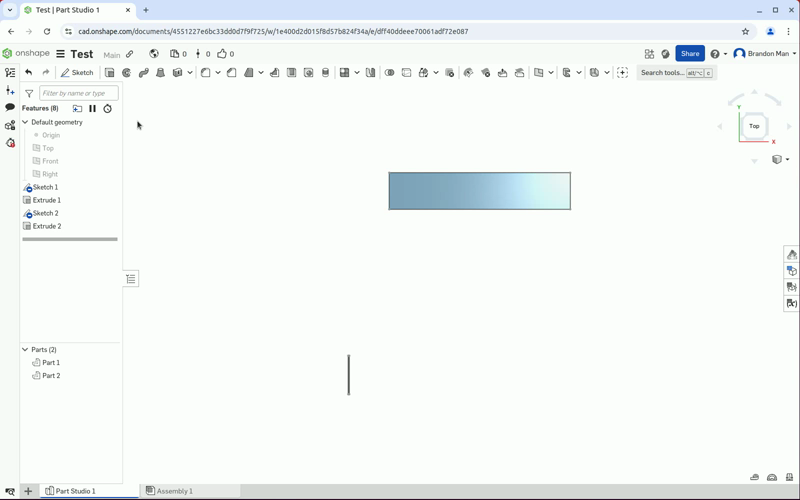
key(shift+h)
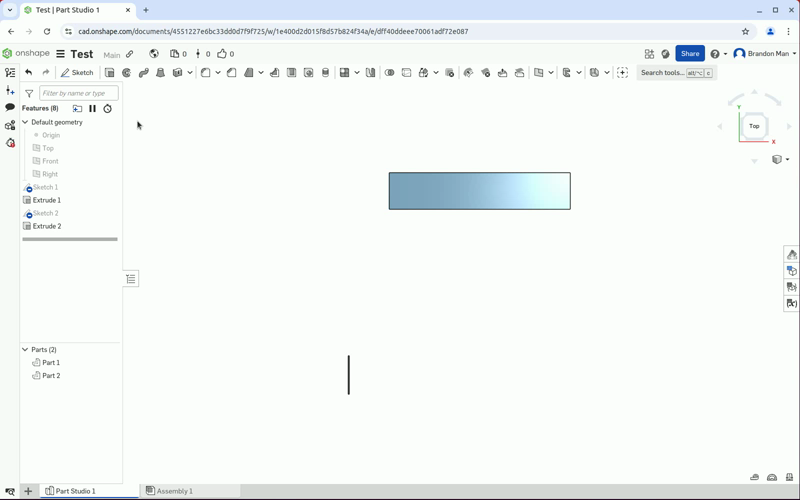
mouse_move(73, 189)
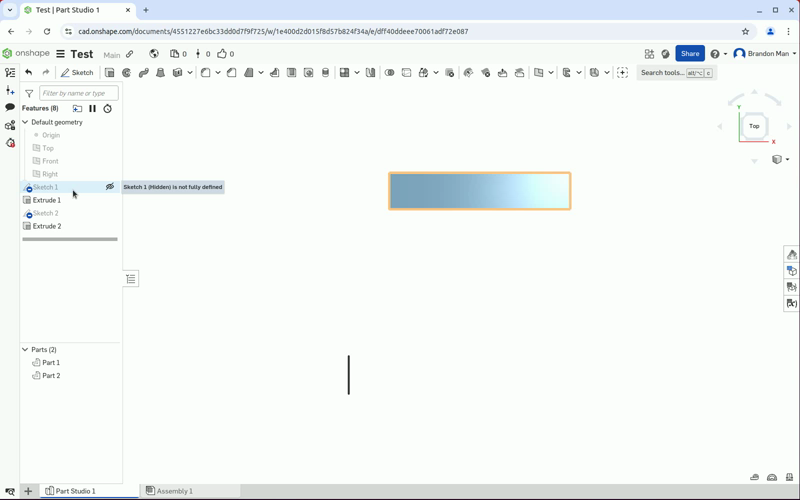
click(73, 189)
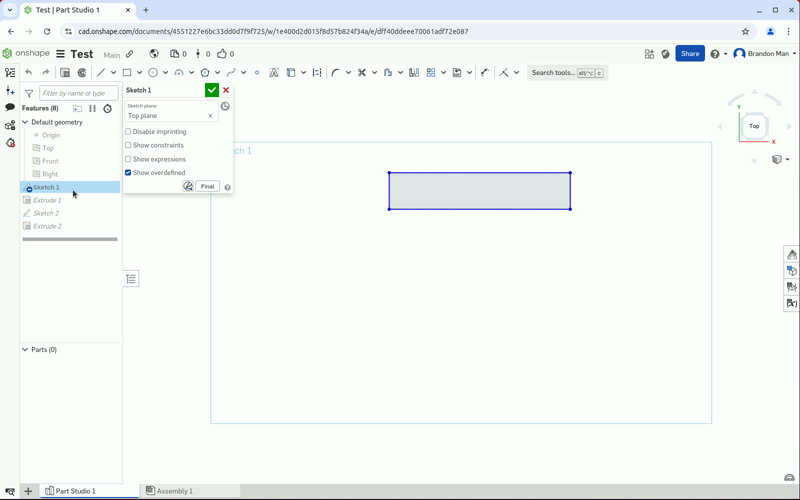
mouse_move(229, 92)
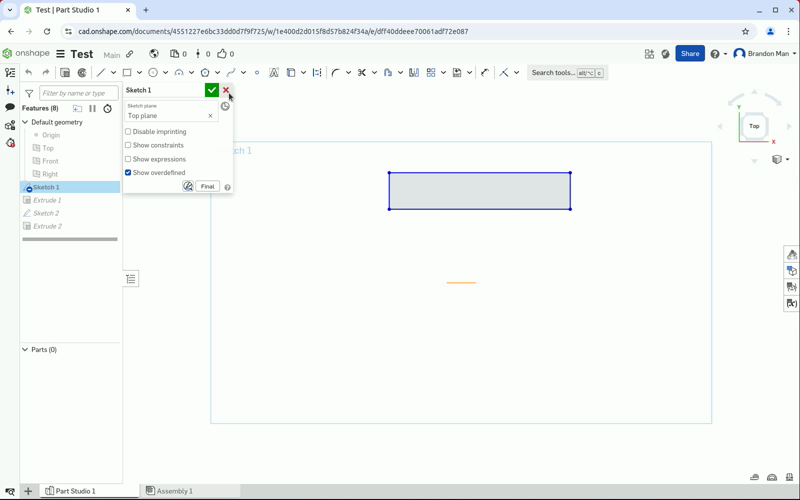
click(229, 92)
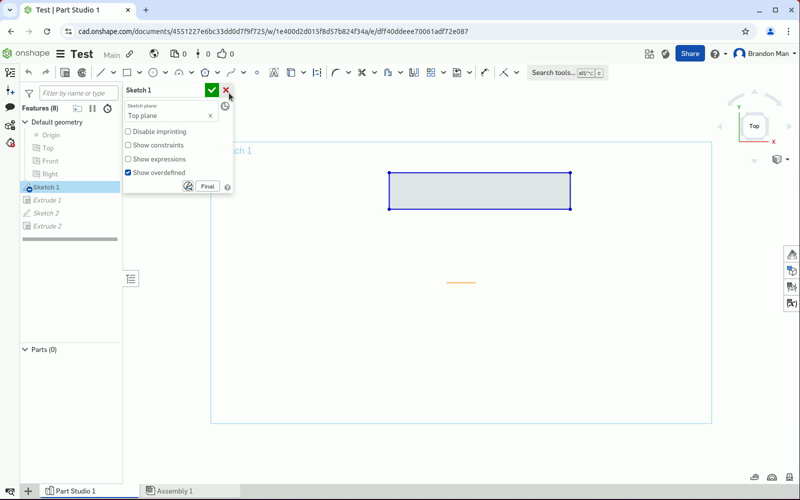
key(shift+s)
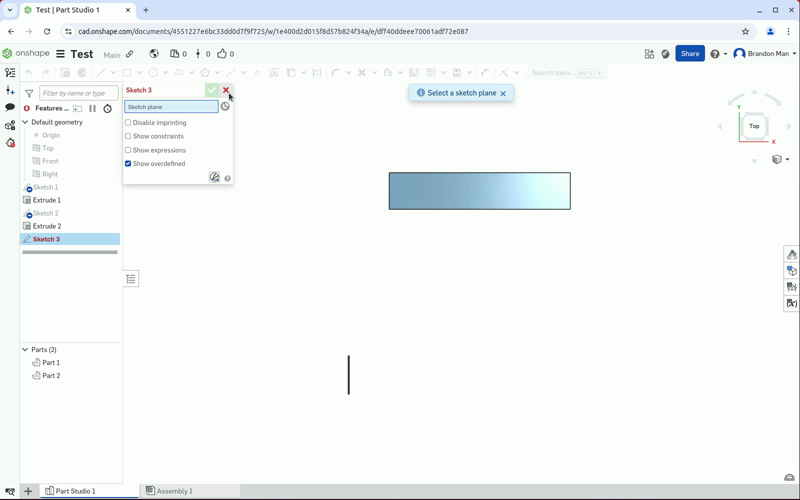
mouse_move(73, 150)
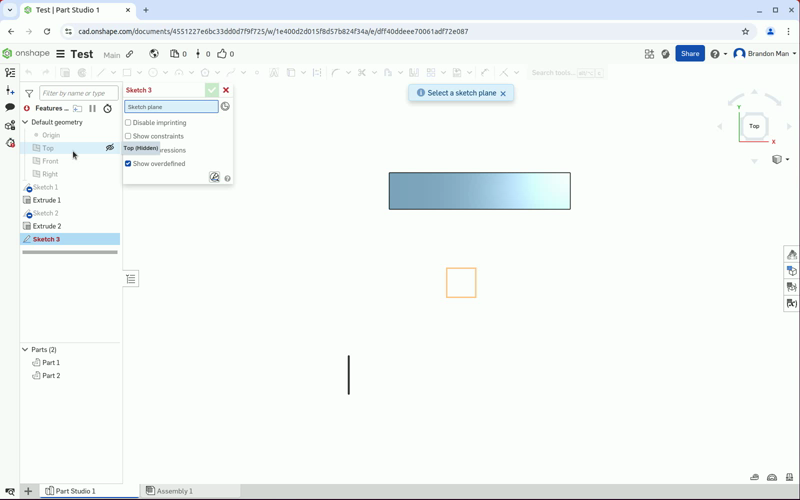
click(73, 150)
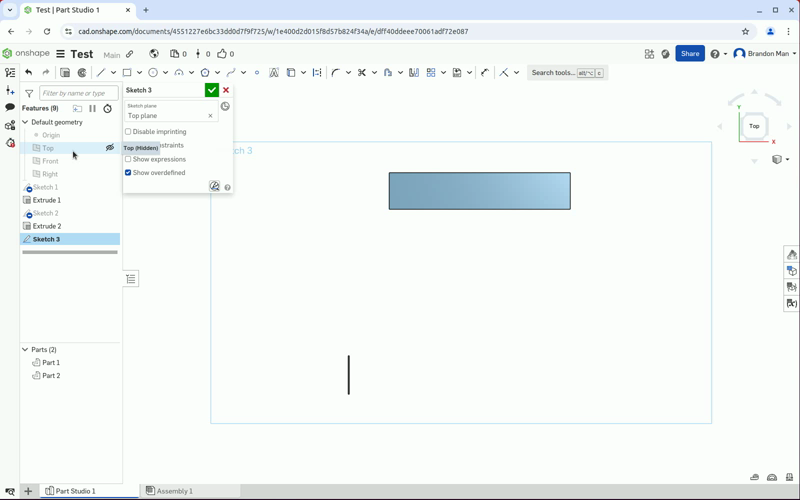
mouse_move(73, 352)
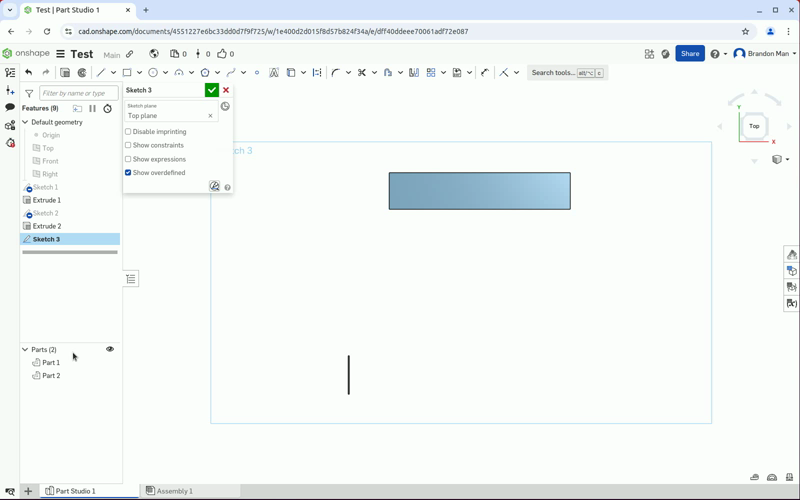
key(y)
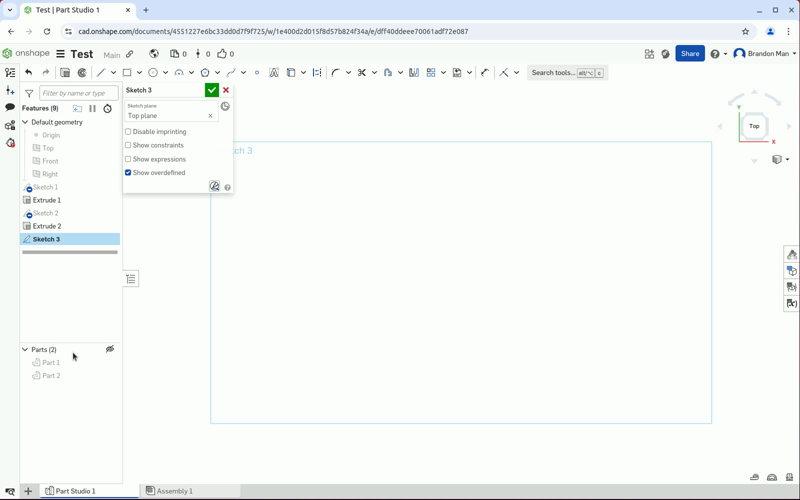
key(l)
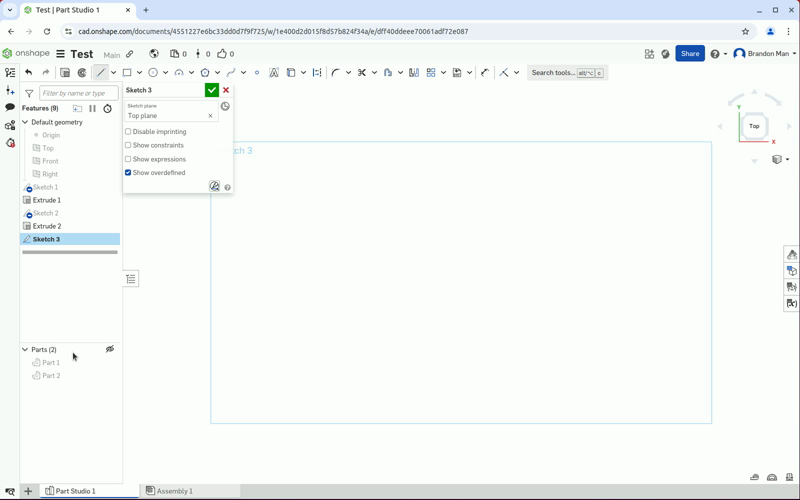
key_down(shift)
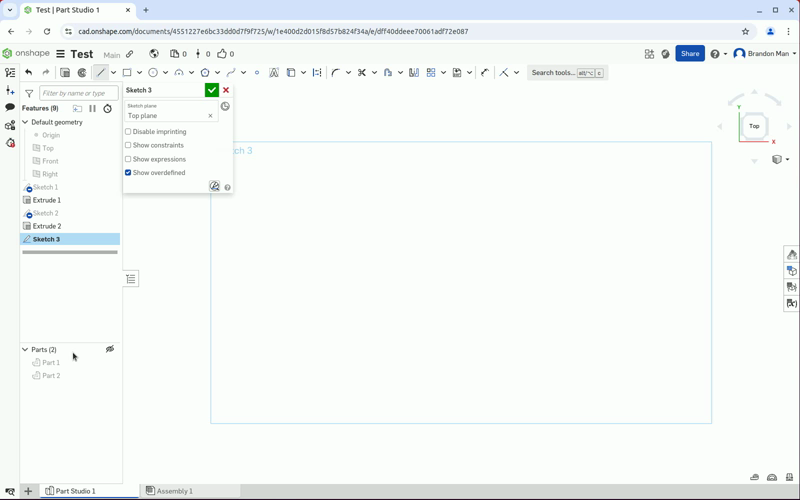
mouse_move(389, 394)
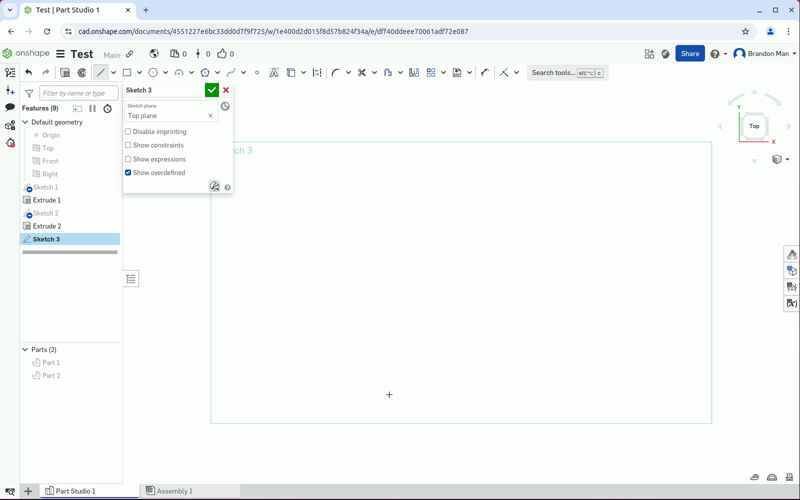
click(389, 394)
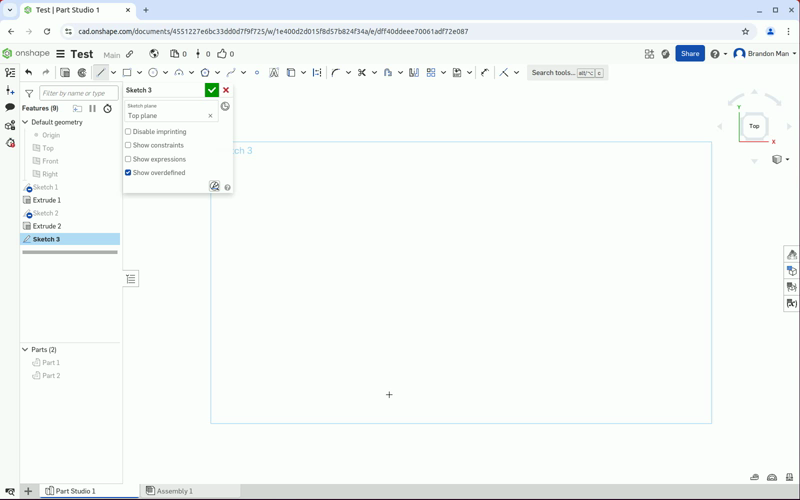
key_up(shift)
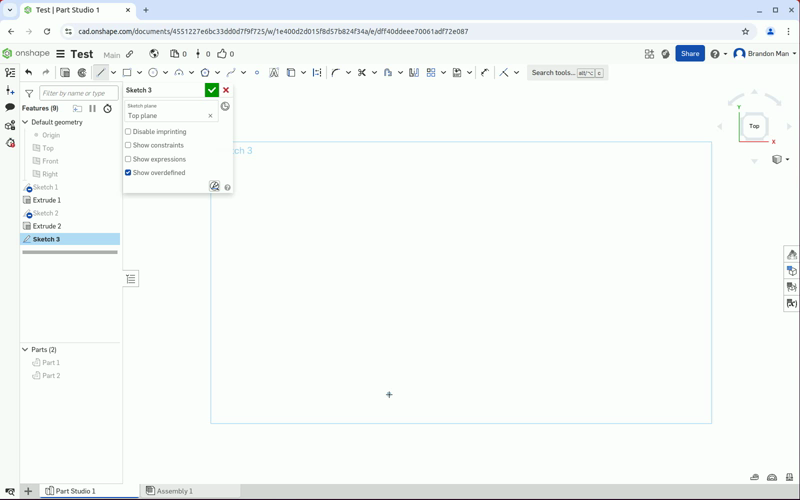
key_down(shift)
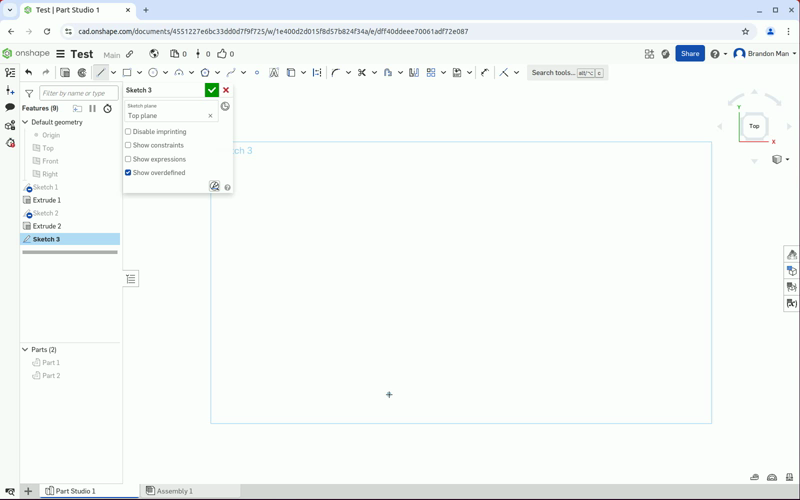
mouse_move(569, 394)
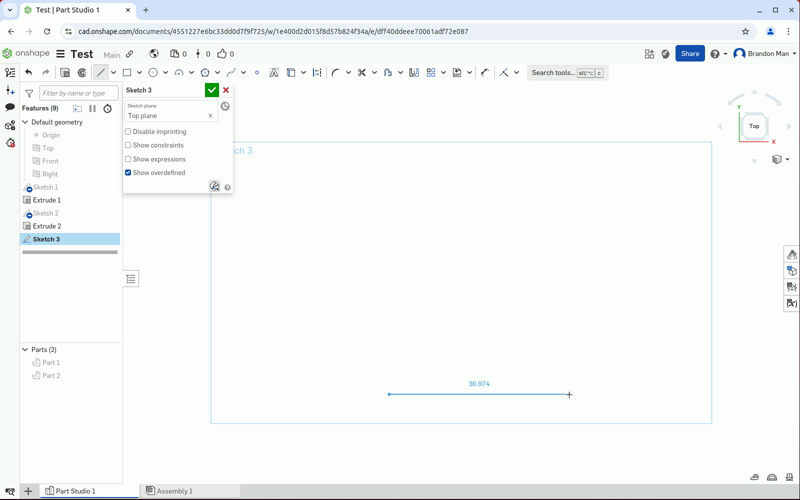
click(569, 394)
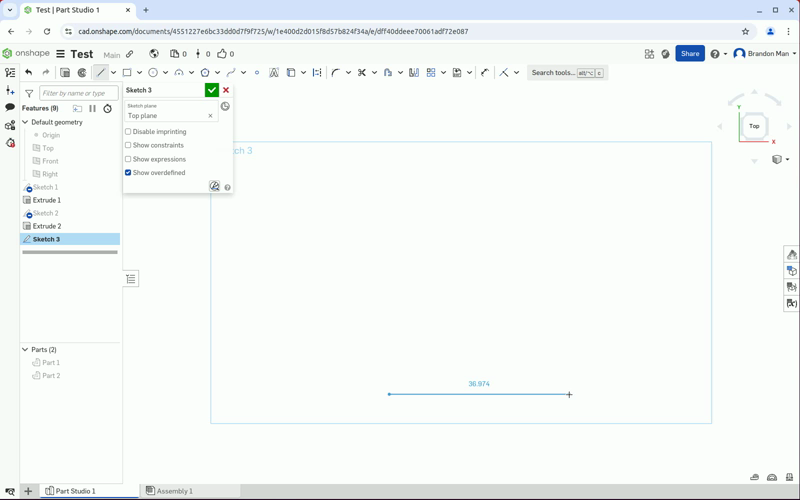
key_up(shift)
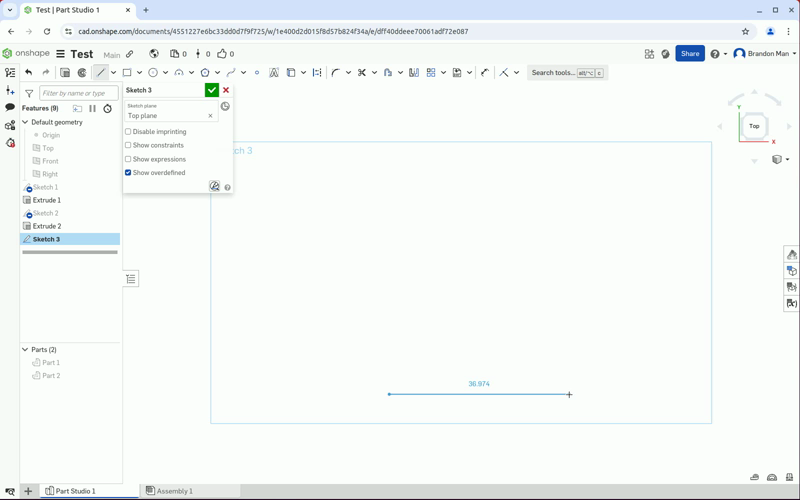
key_down(shift)
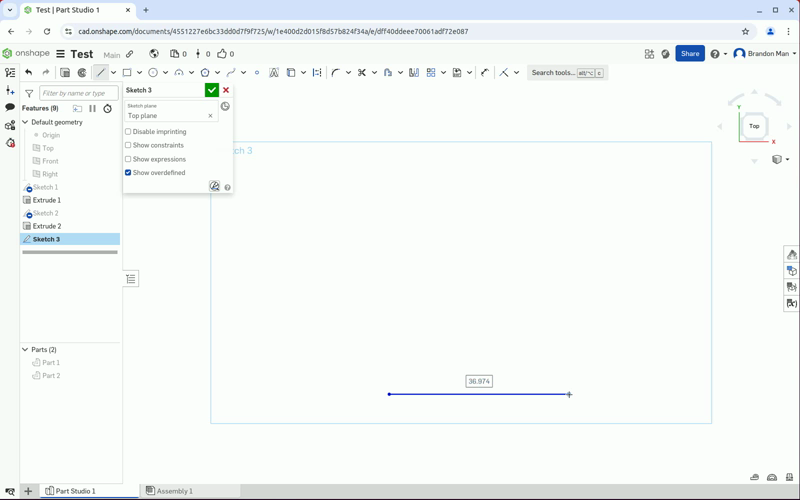
mouse_move(589, 394)
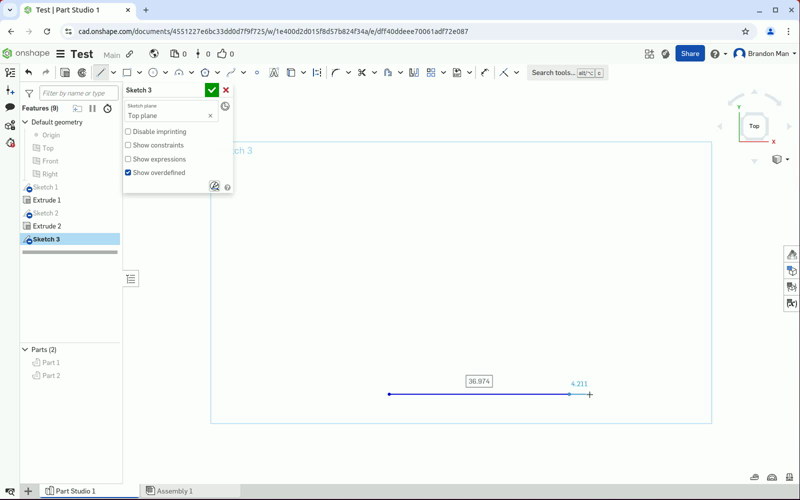
mouse_move(569, 358)
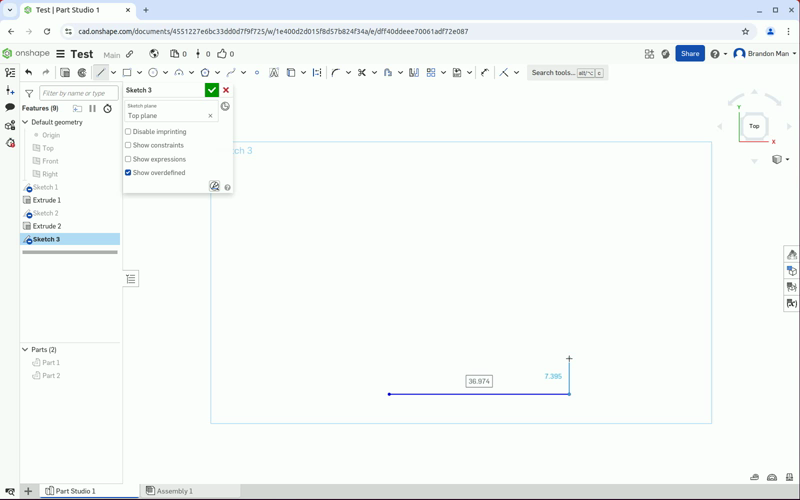
click(569, 358)
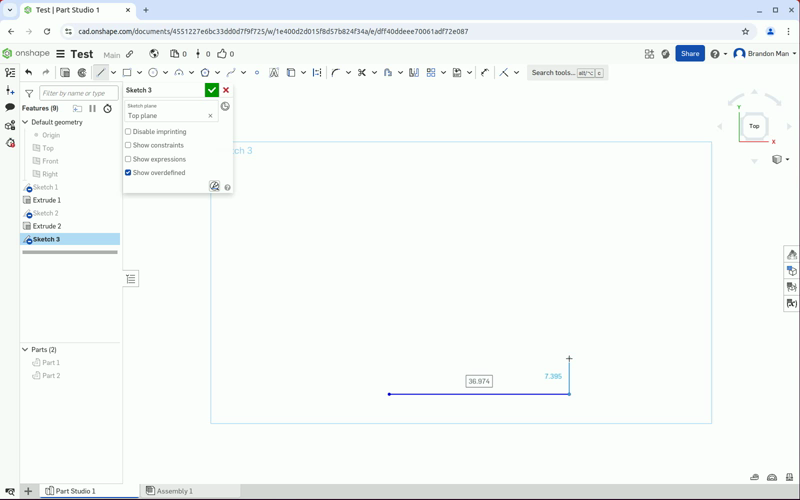
key_up(shift)
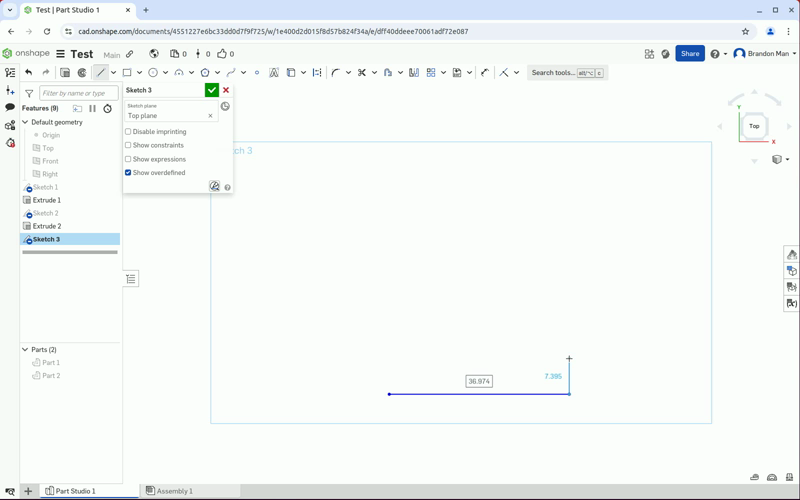
key_down(shift)
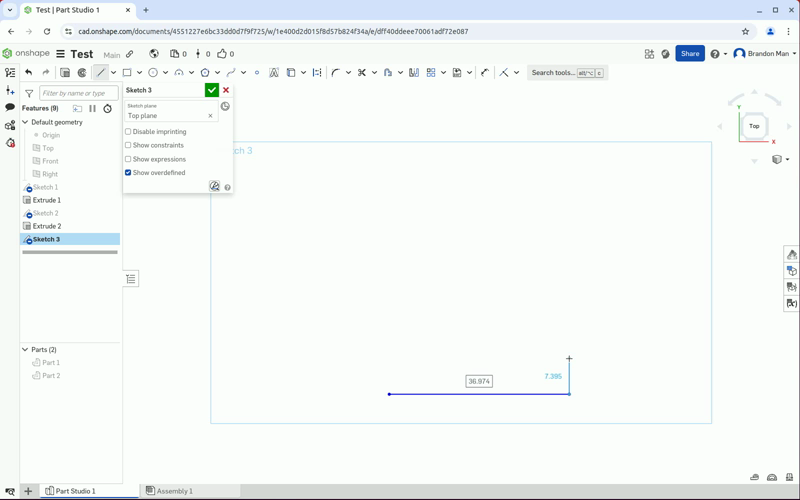
mouse_move(389, 358)
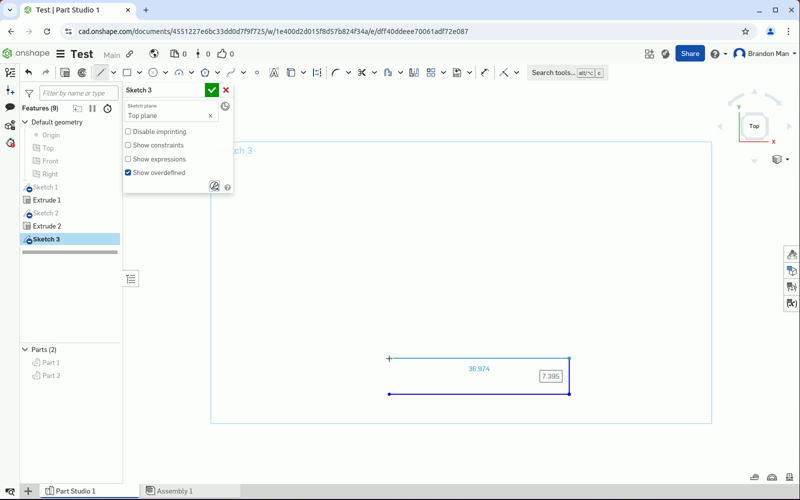
click(389, 358)
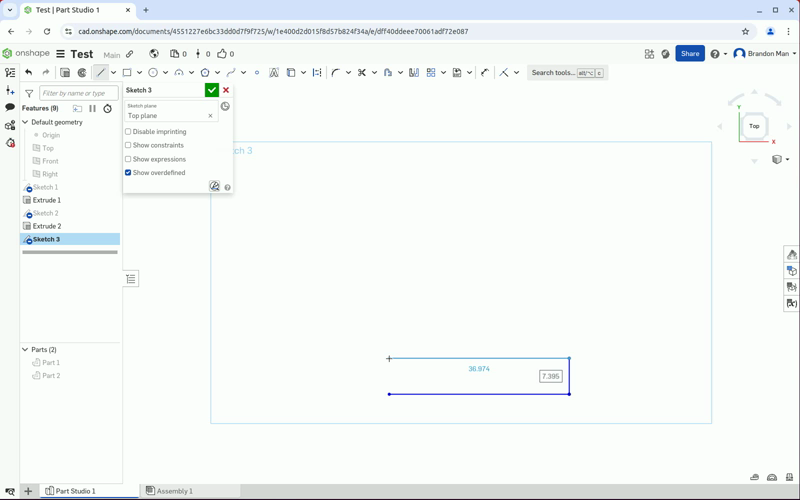
key_up(shift)
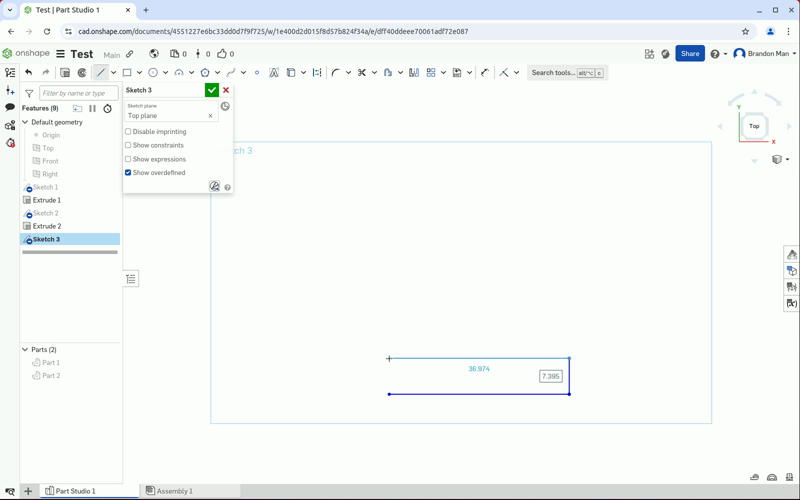
mouse_move(419, 358)
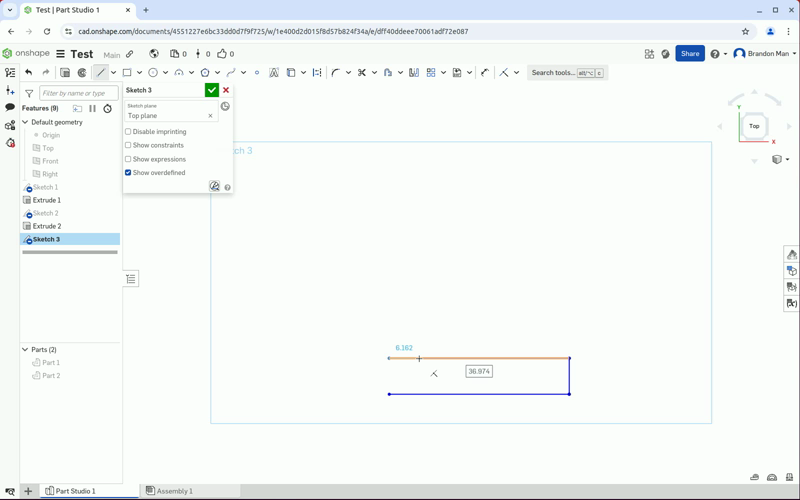
key_down(shift)
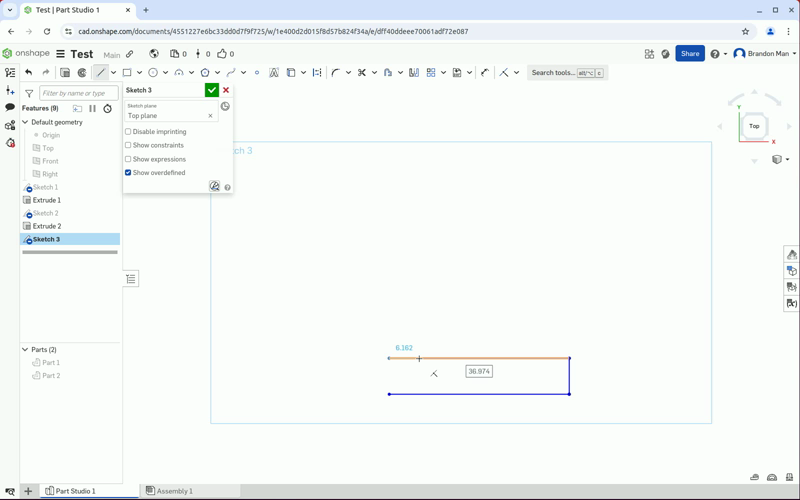
mouse_move(389, 394)
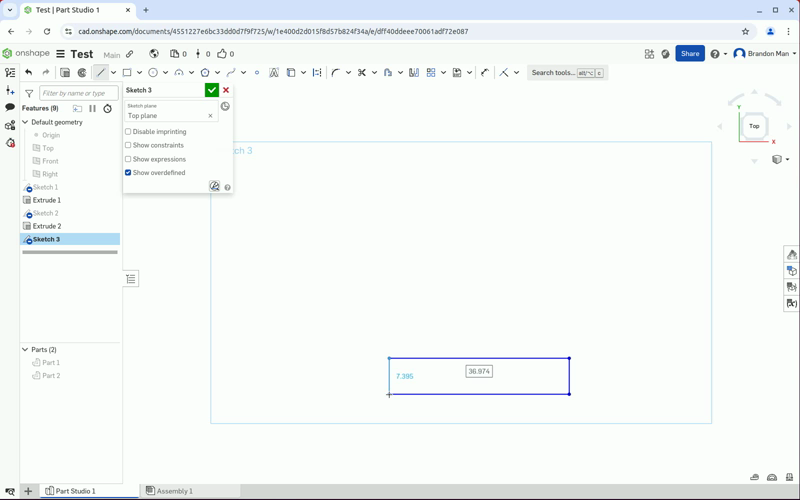
key_up(shift)
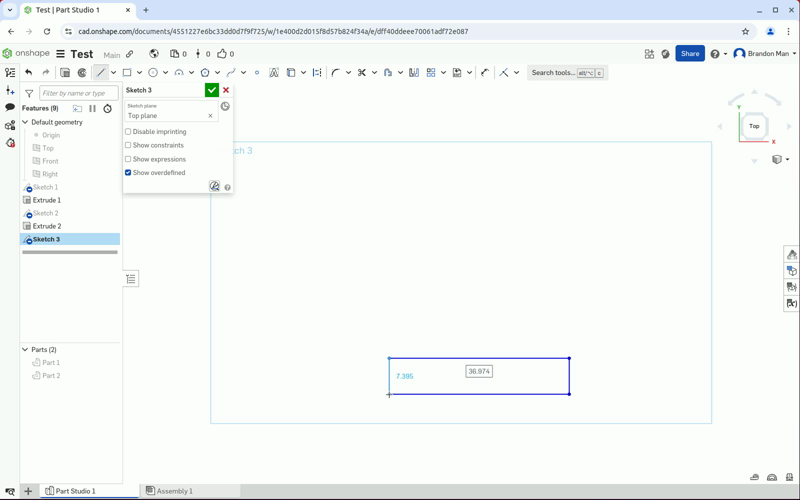
click(389, 394)
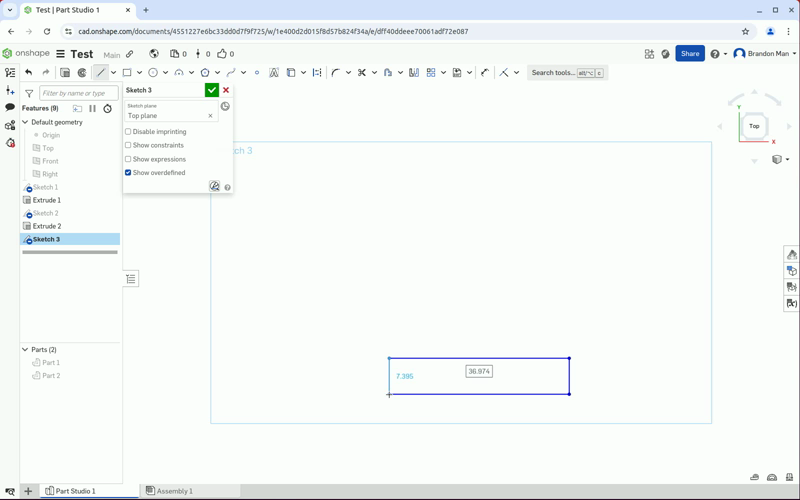
key(esc)
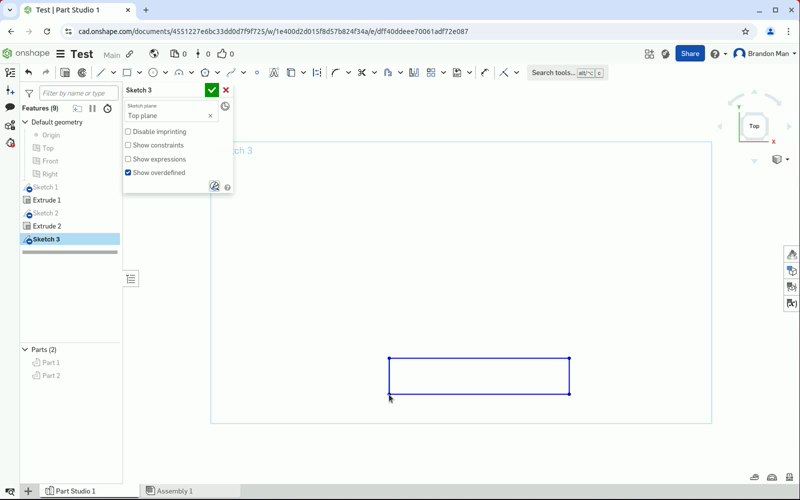
mouse_move(406, 384)
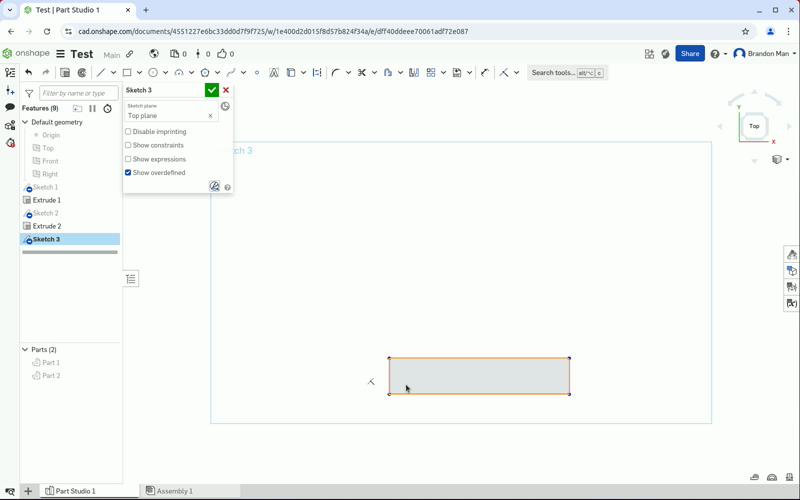
click(406, 384)
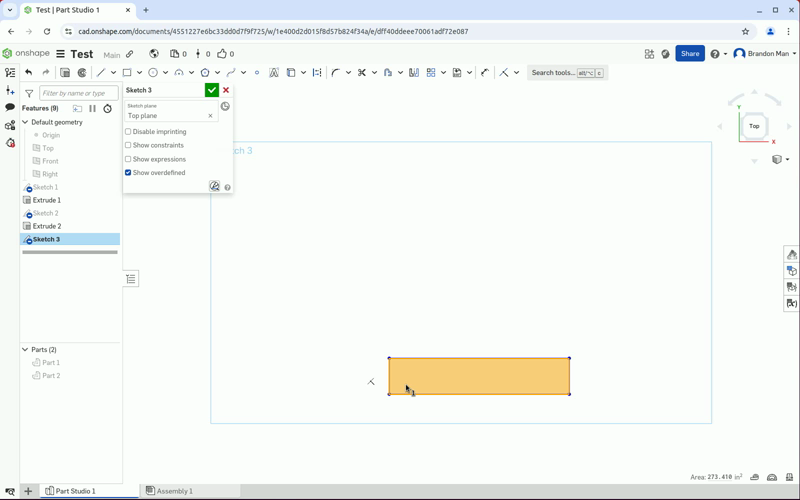
mouse_move(73, 352)
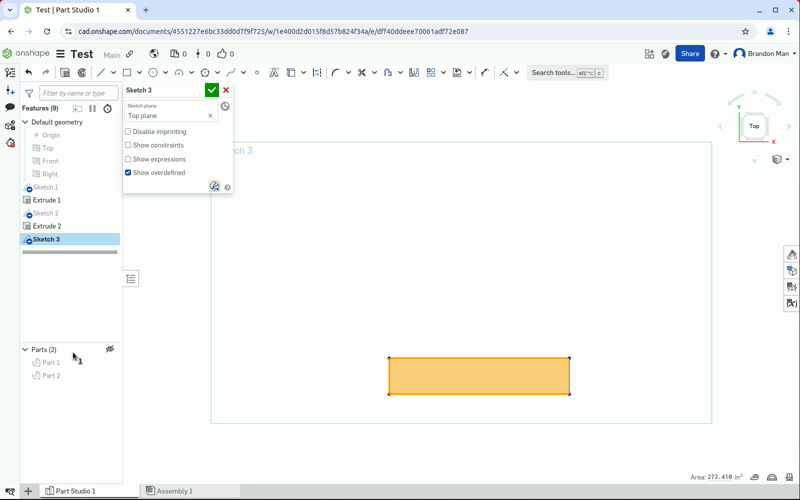
key(shift+y)
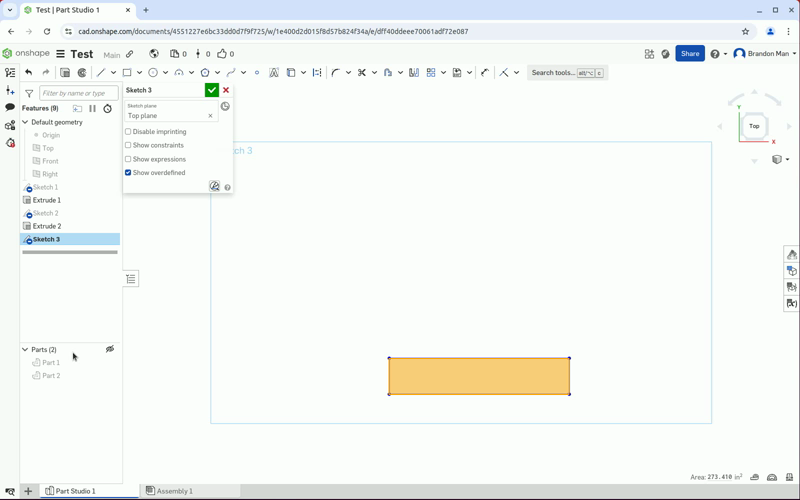
key(shift+e)
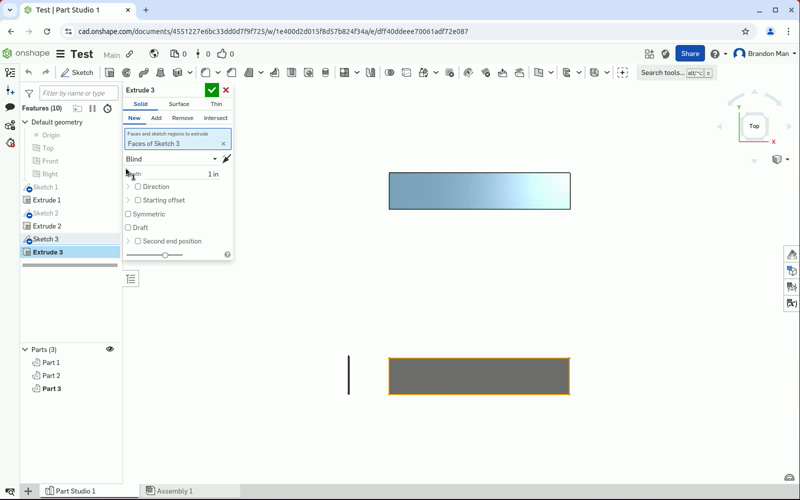
mouse_move(143, 106)
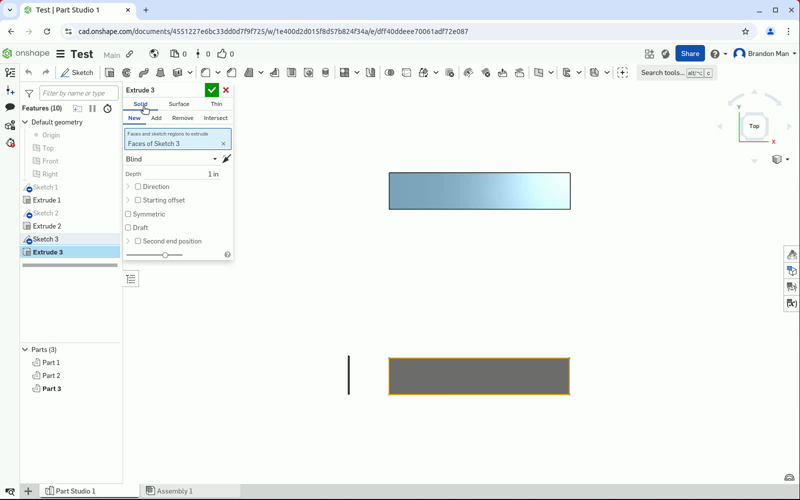
click(143, 106)
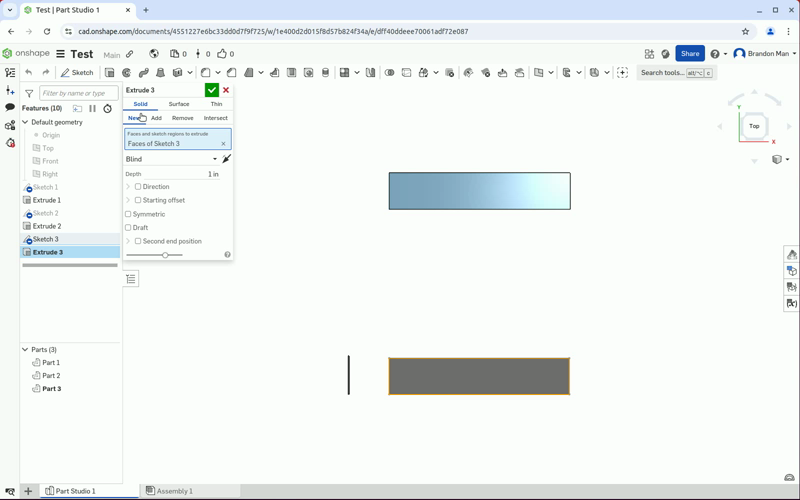
mouse_move(137, 120)
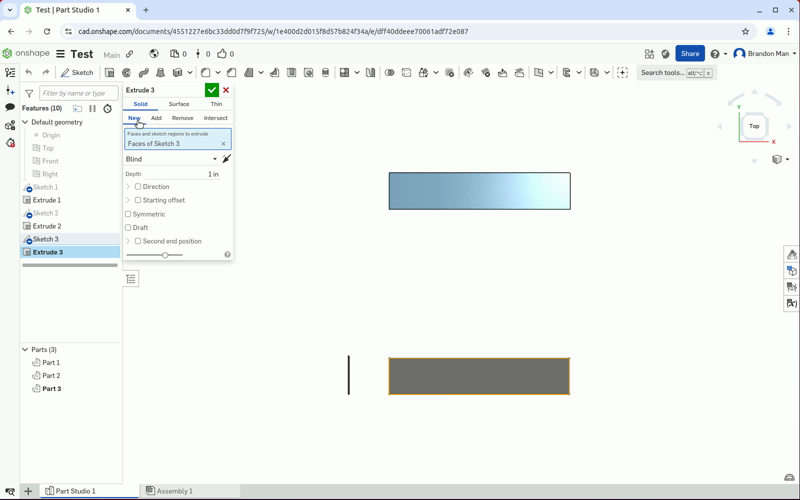
click(137, 120)
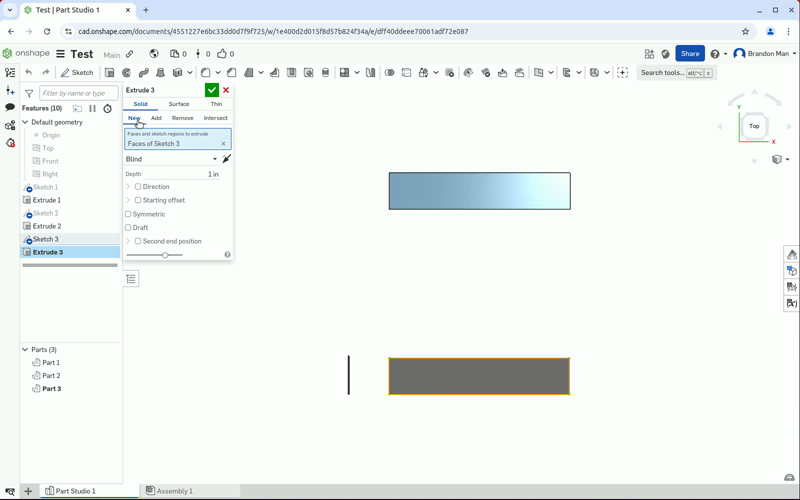
key(tab, 4)
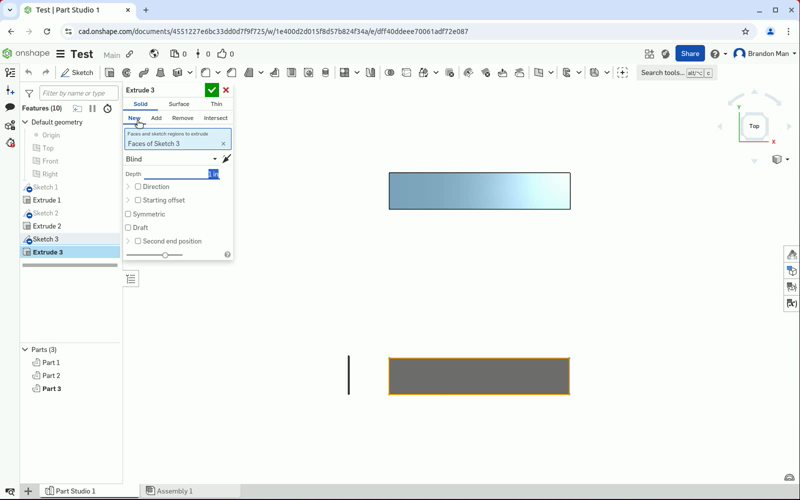
text(7.702)
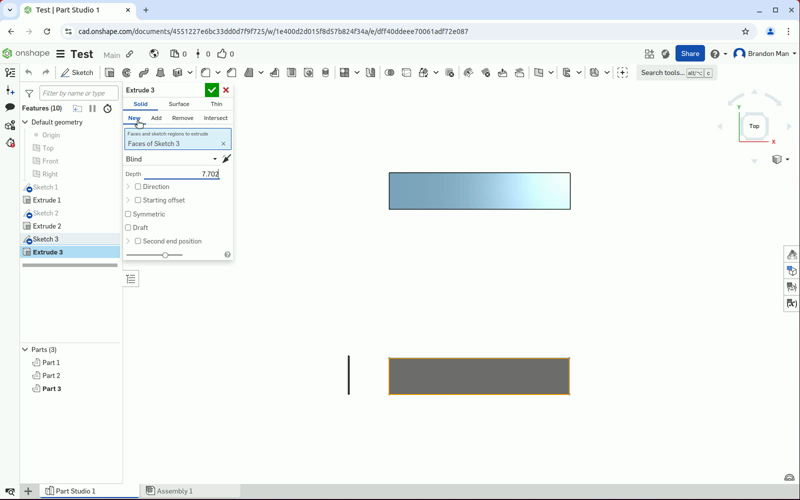
key(tab, 3)
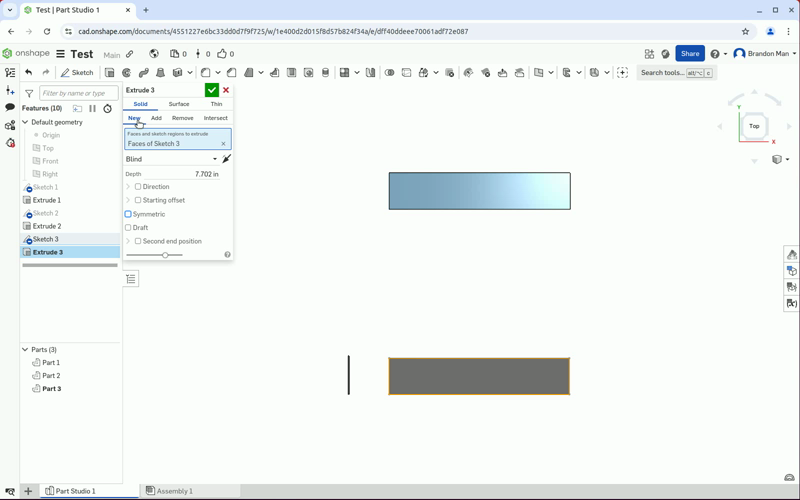
key(space)
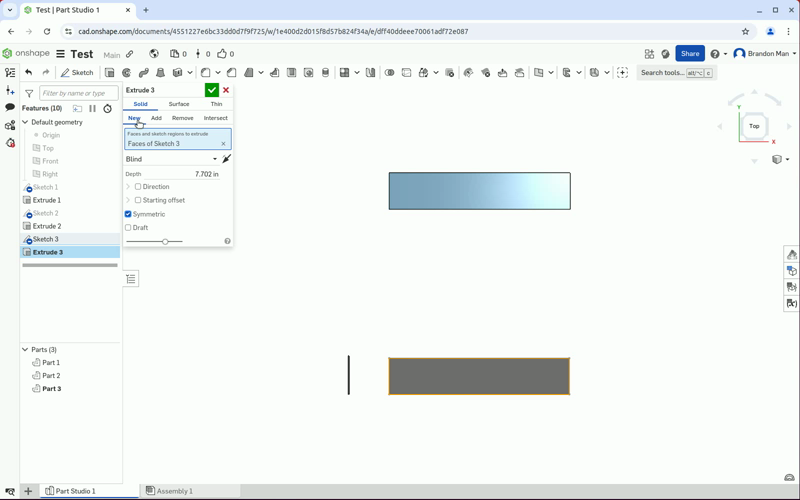
key(enter)
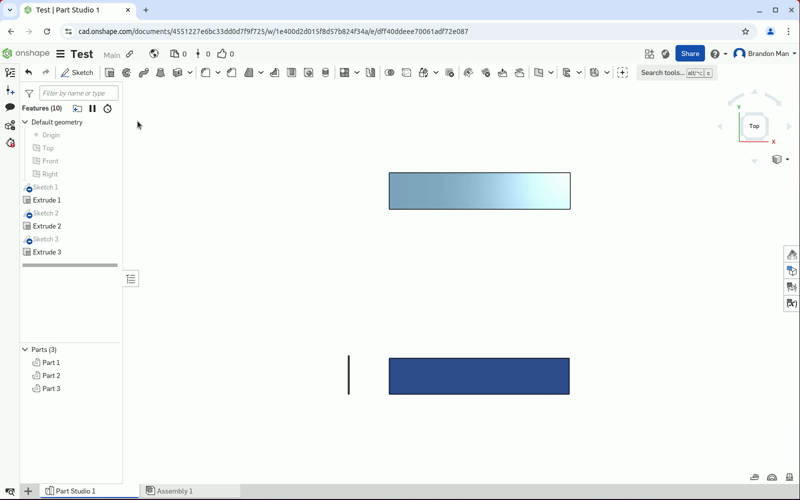
key(shift+h)
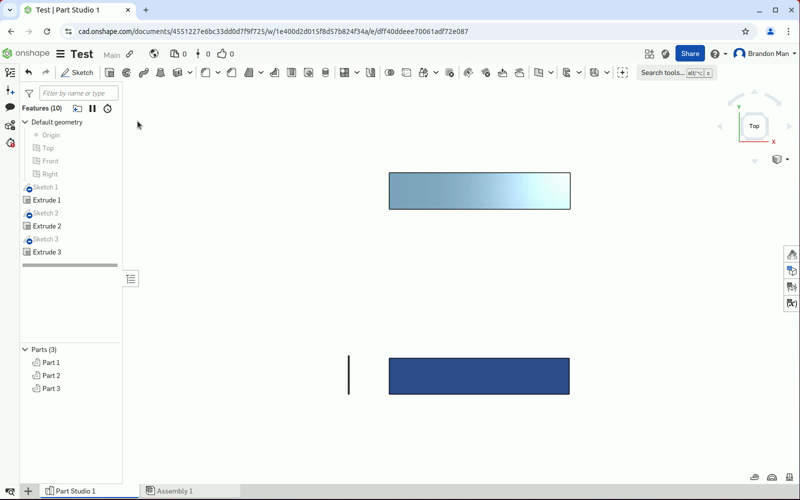
key(shift+h)
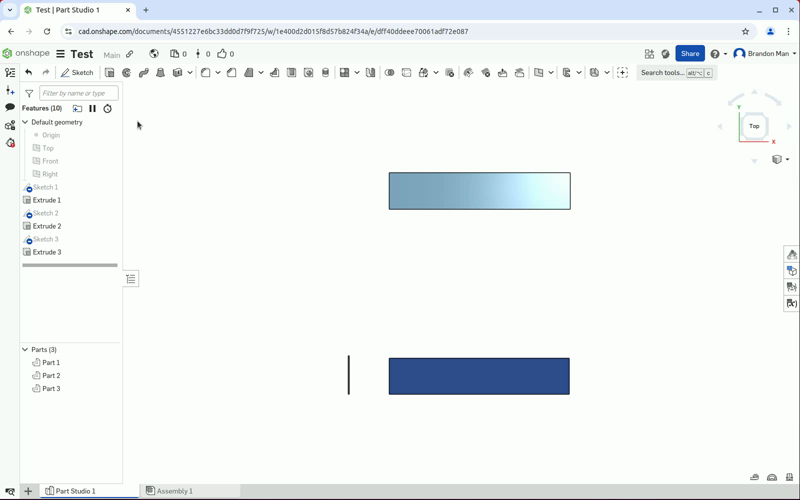
mouse_move(73, 189)
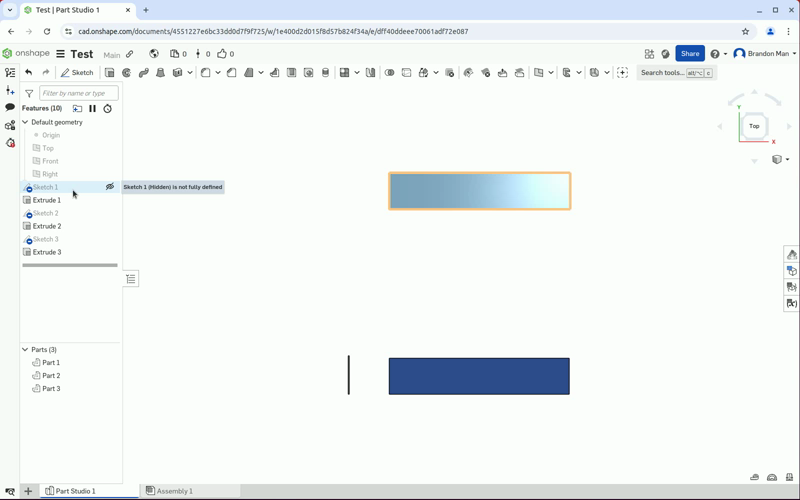
click(73, 189)
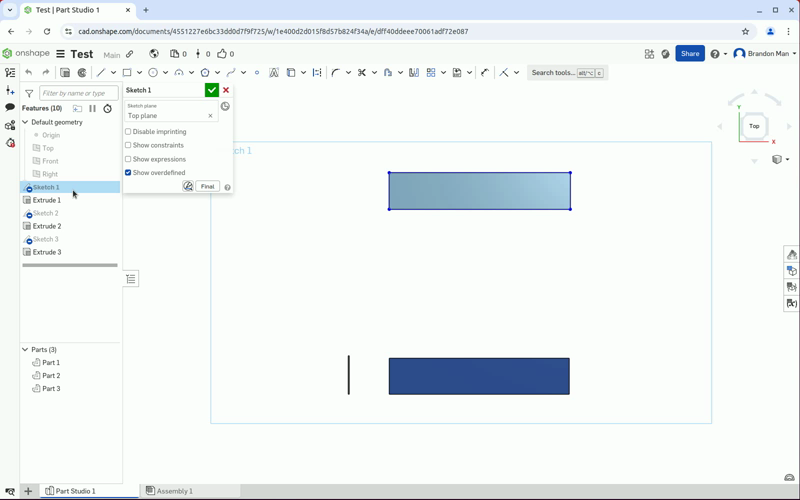
mouse_move(229, 92)
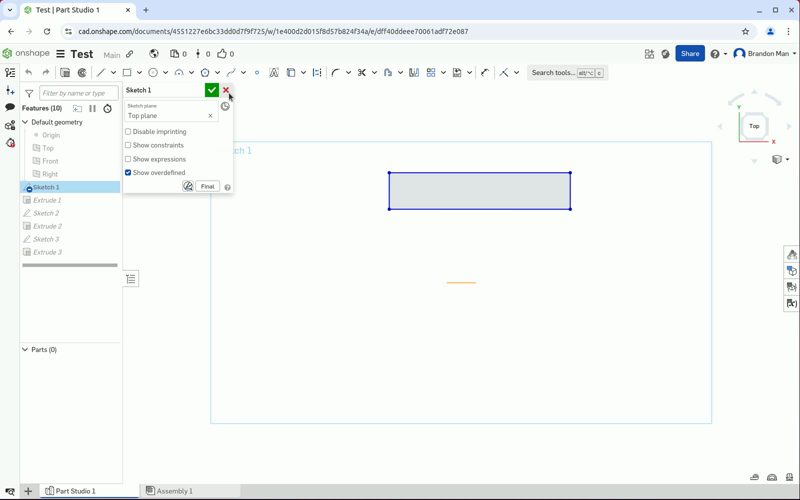
click(229, 92)
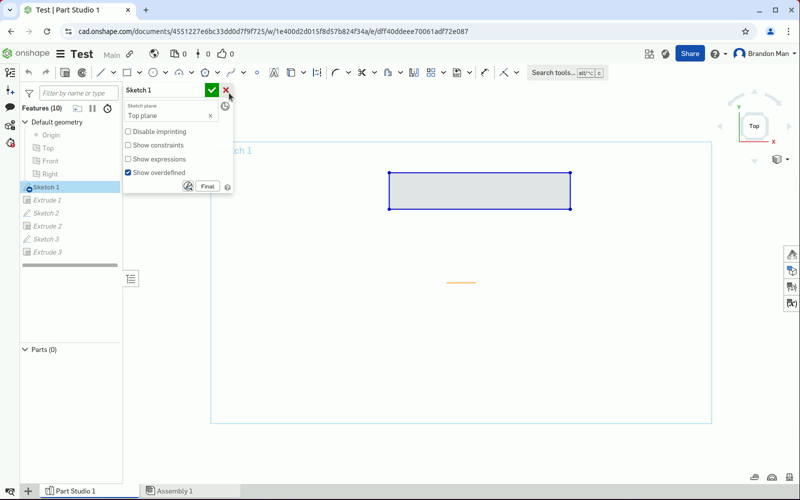
key(shift+s)
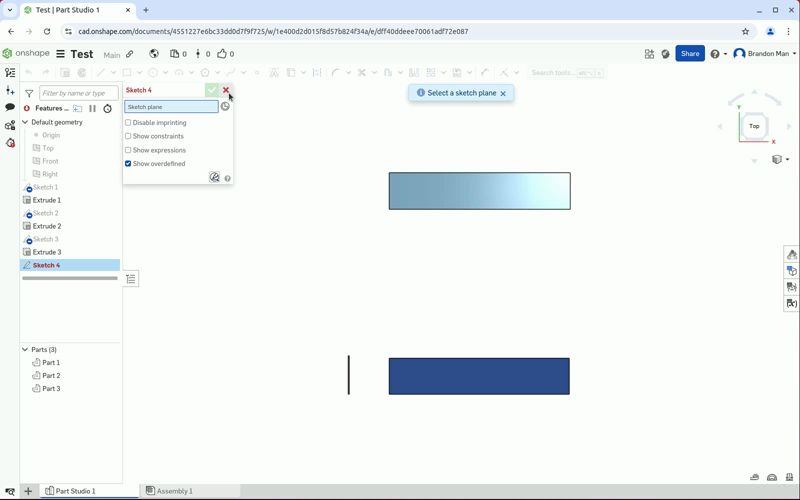
mouse_move(73, 150)
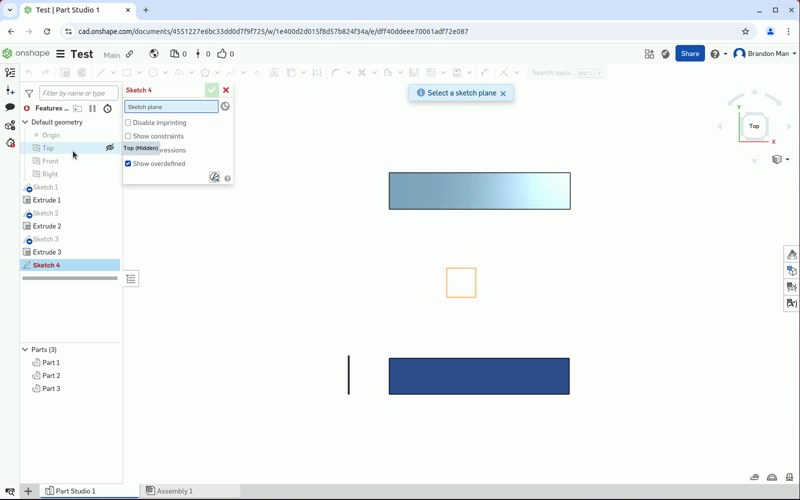
click(73, 150)
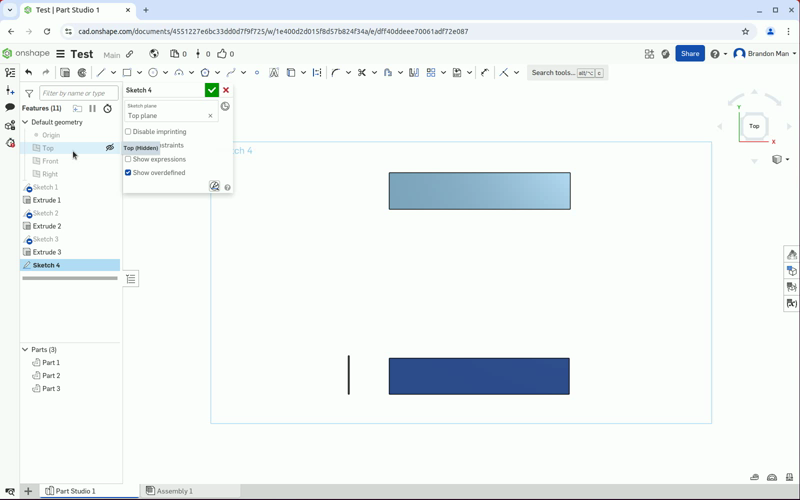
mouse_move(73, 352)
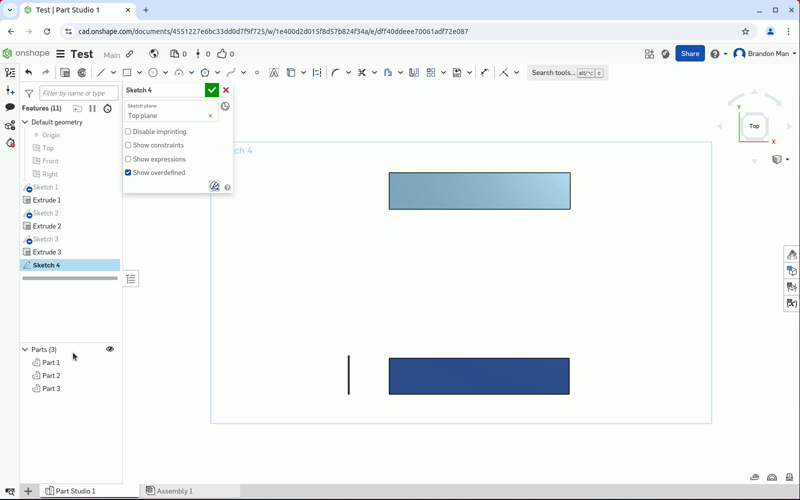
key(y)
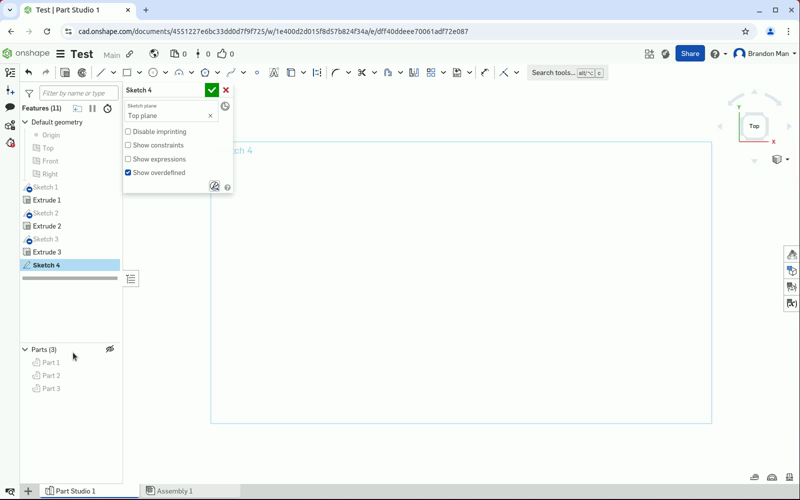
key(l)
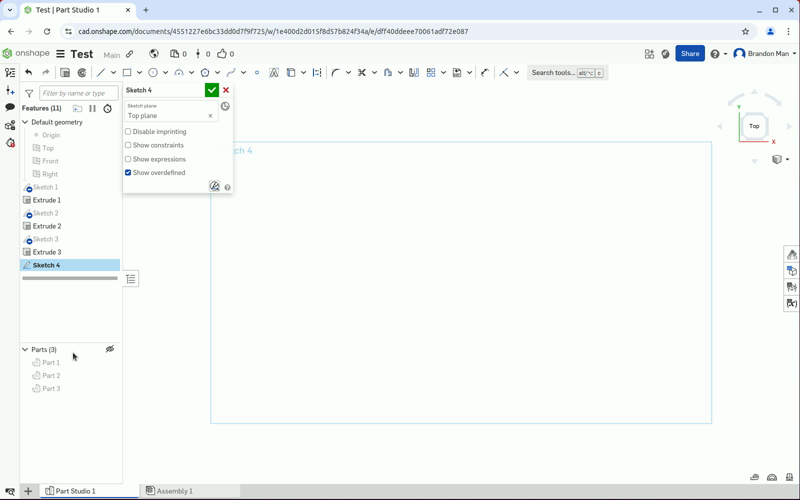
key_down(shift)
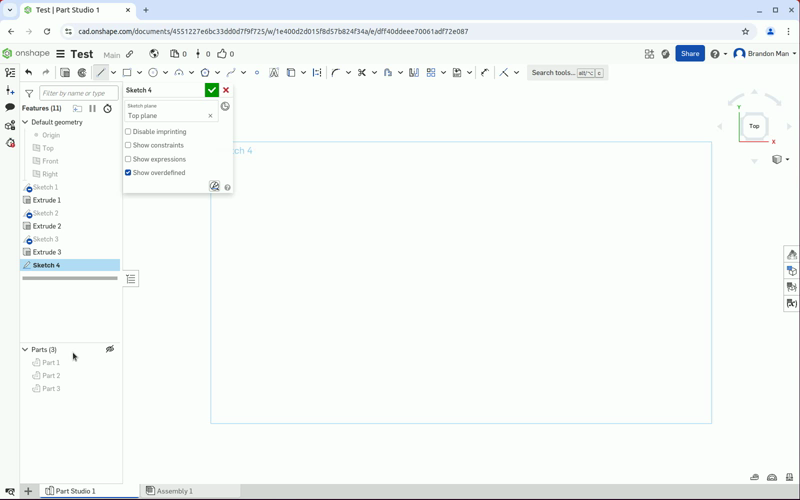
mouse_move(349, 209)
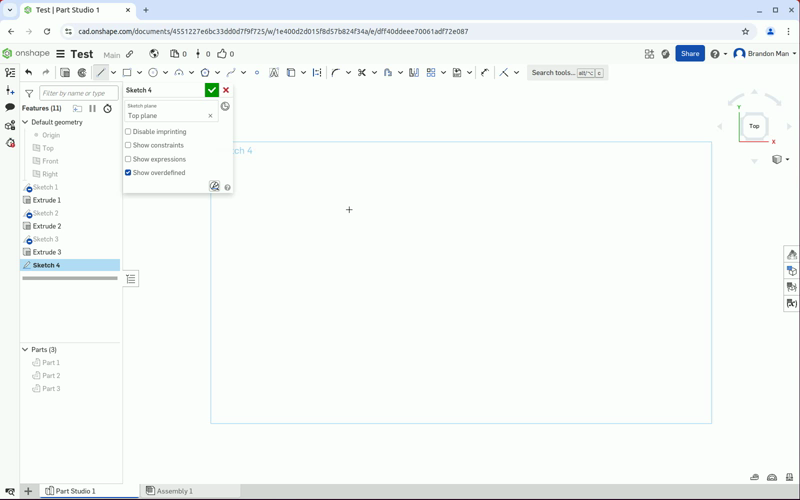
click(349, 209)
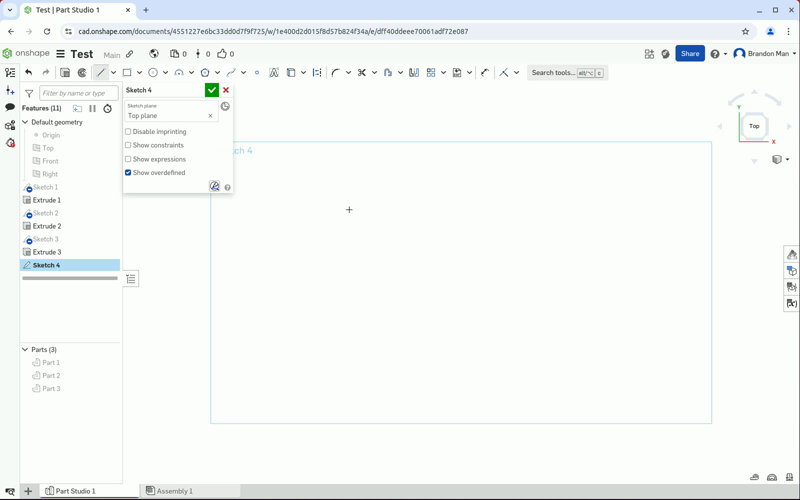
key_up(shift)
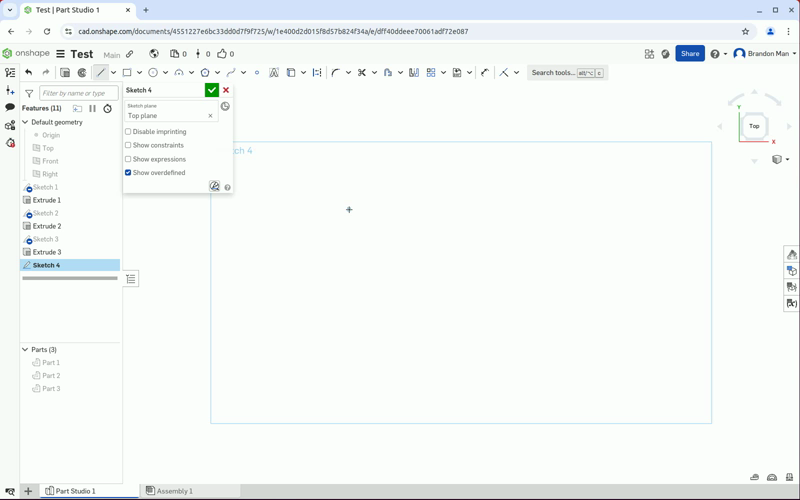
key_down(shift)
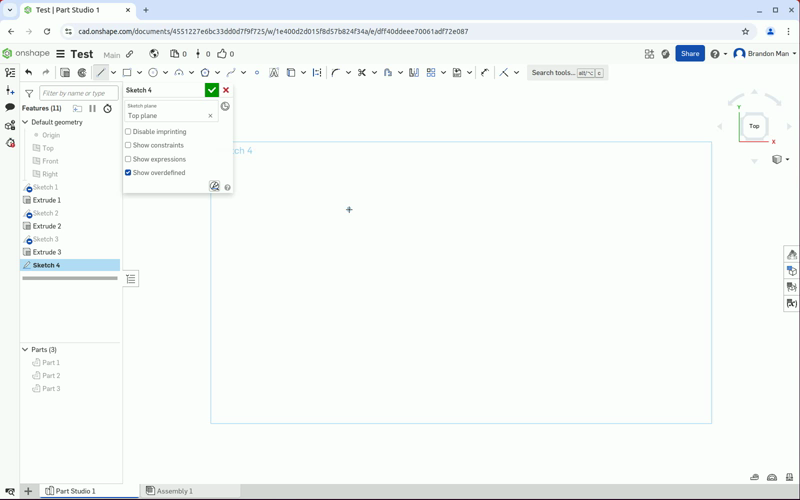
mouse_move(379, 209)
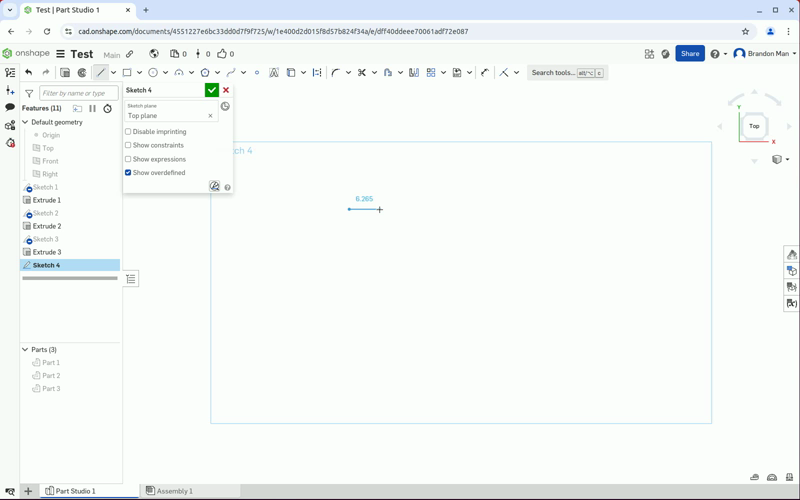
mouse_move(389, 209)
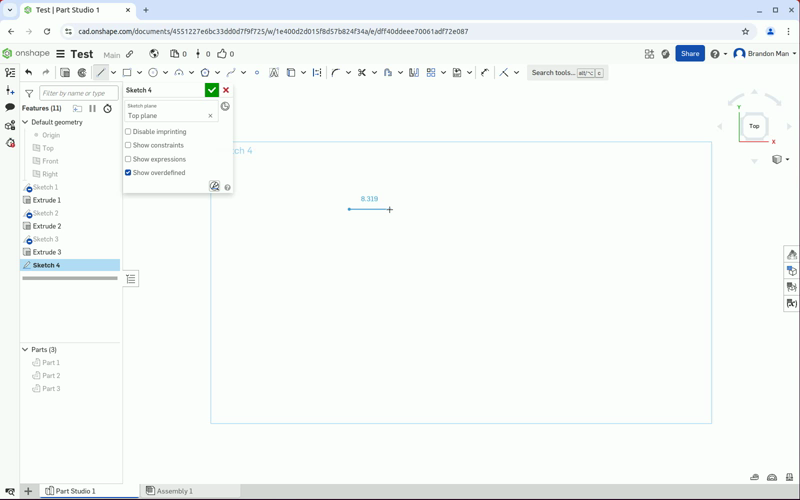
click(389, 209)
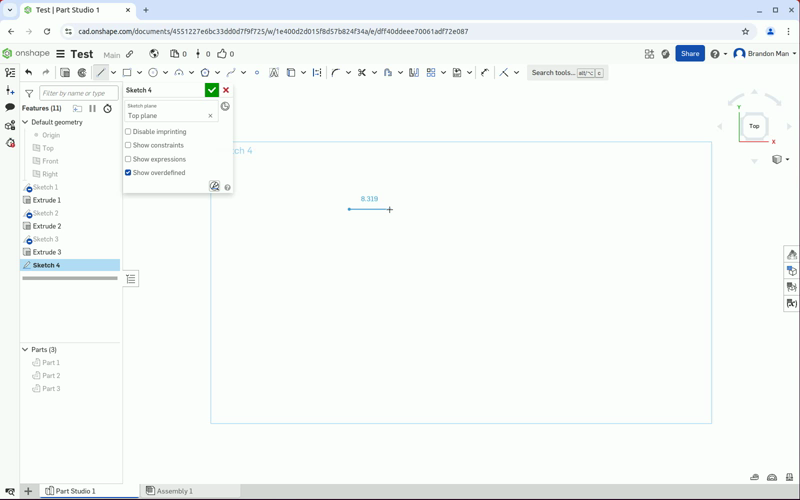
key_up(shift)
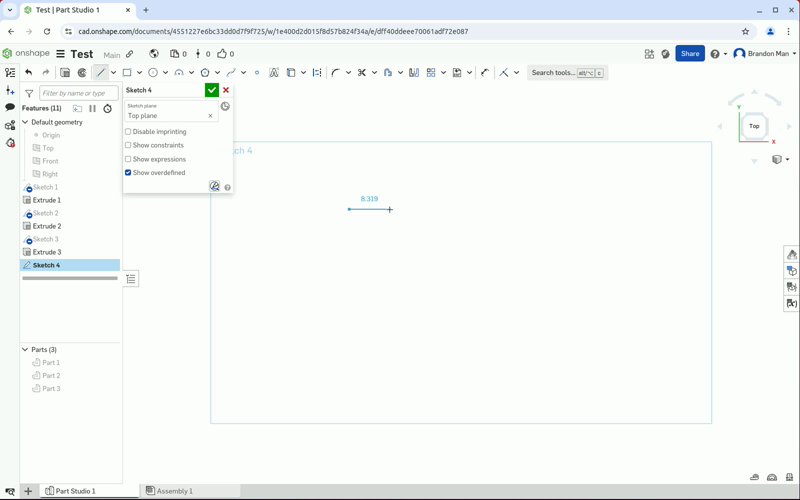
key_down(shift)
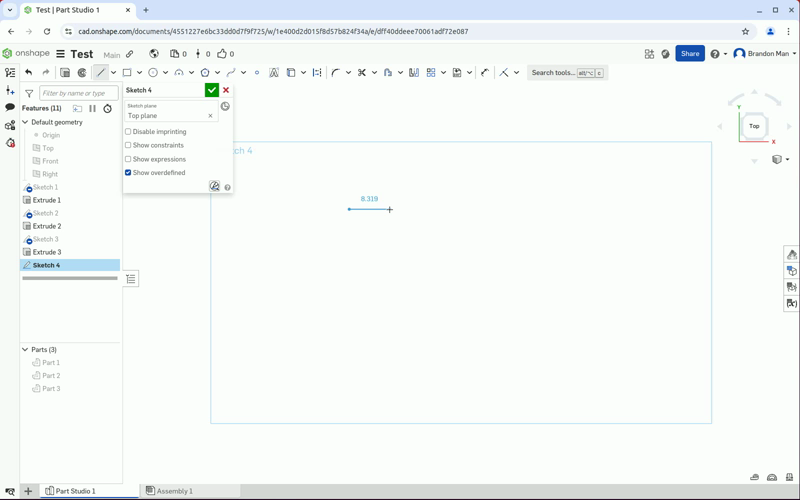
mouse_move(420, 209)
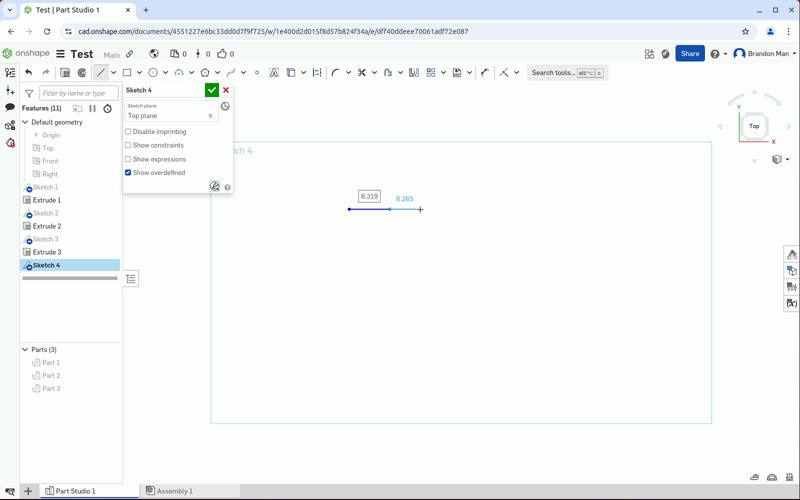
mouse_move(389, 171)
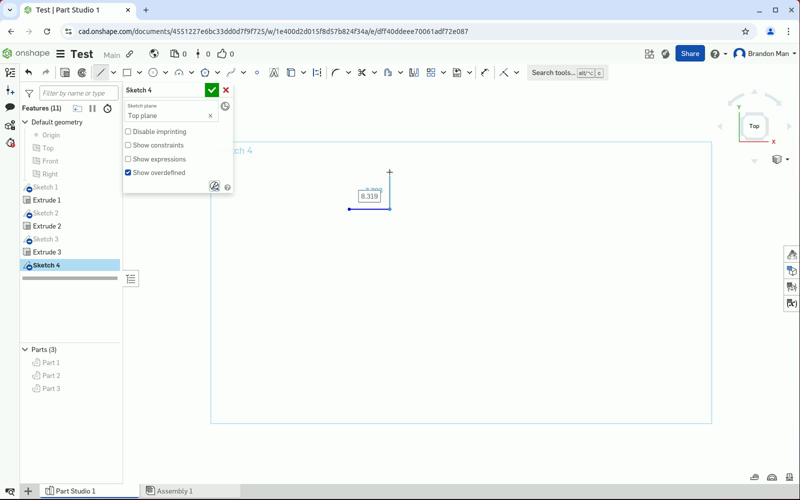
click(389, 171)
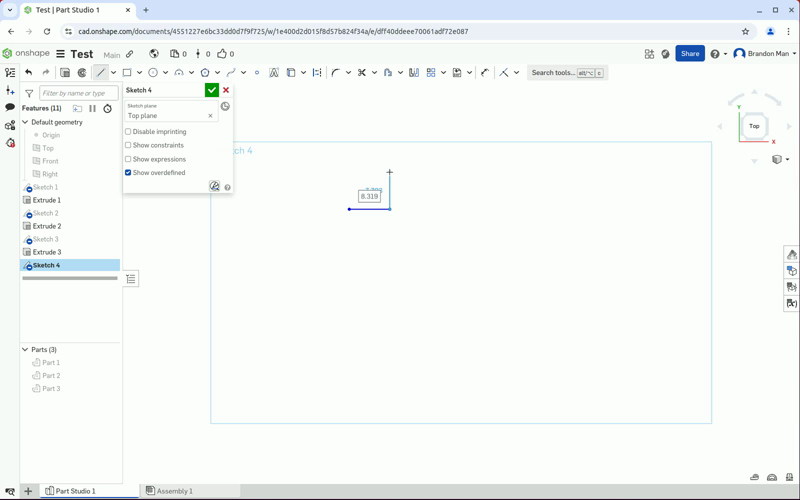
key_up(shift)
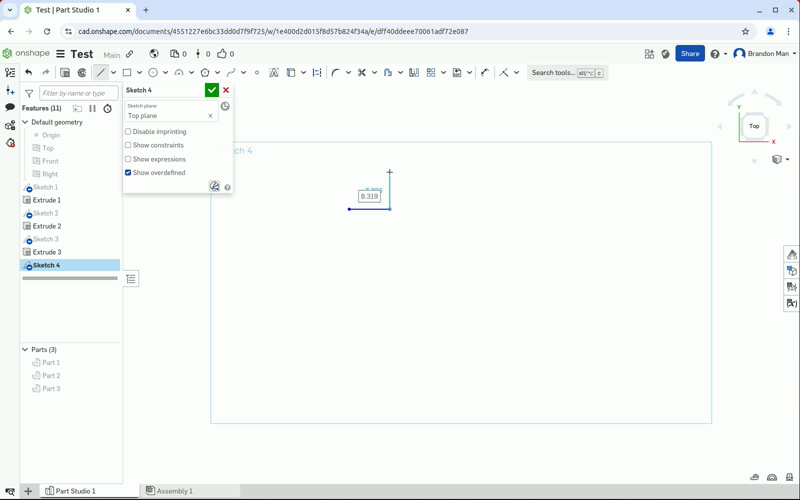
key_down(shift)
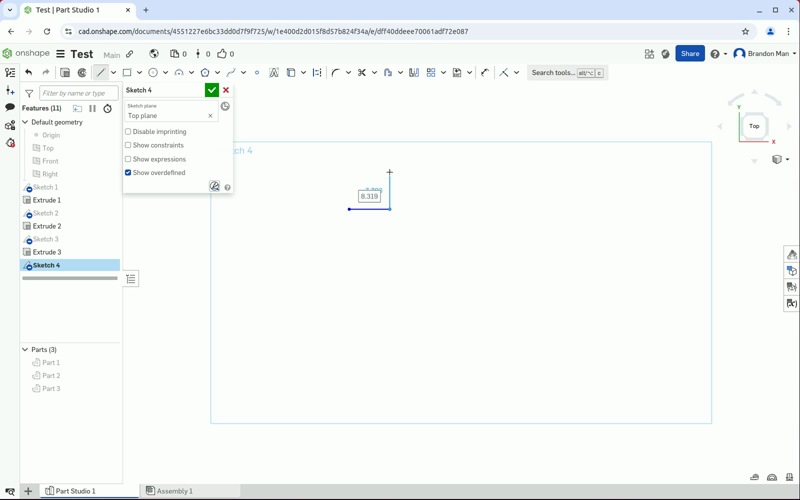
mouse_move(420, 171)
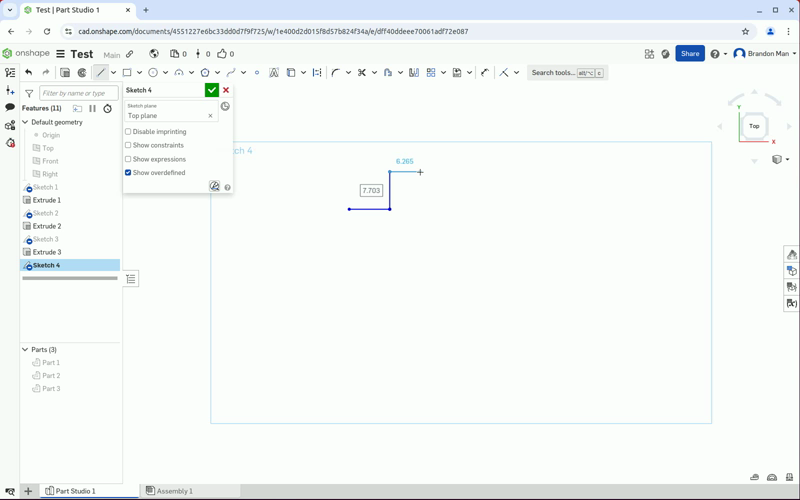
mouse_move(349, 171)
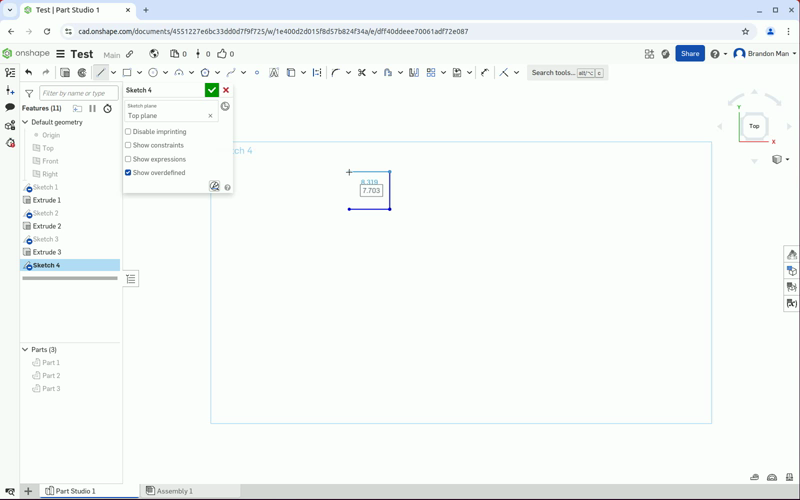
click(349, 171)
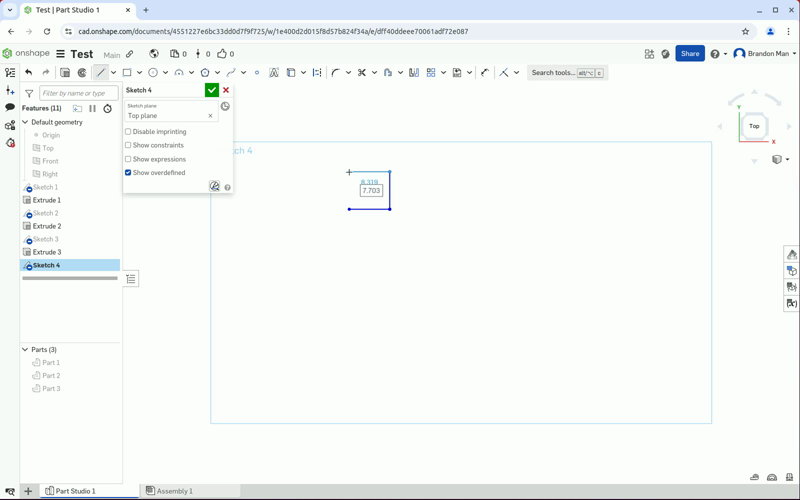
key_up(shift)
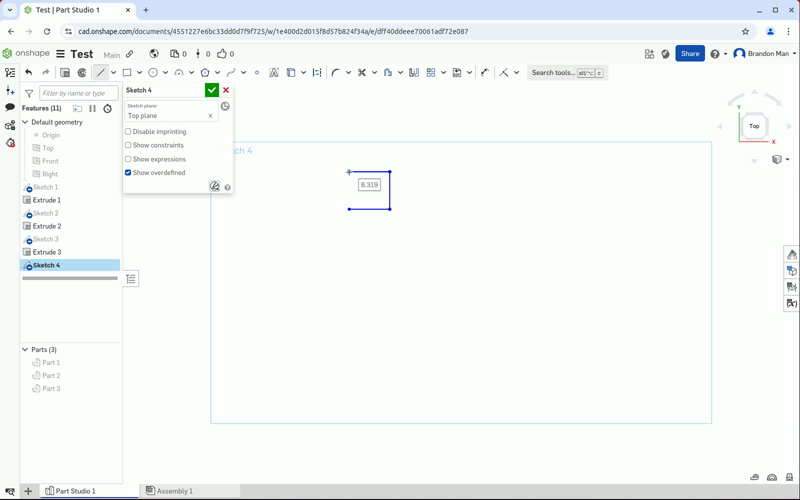
mouse_move(379, 171)
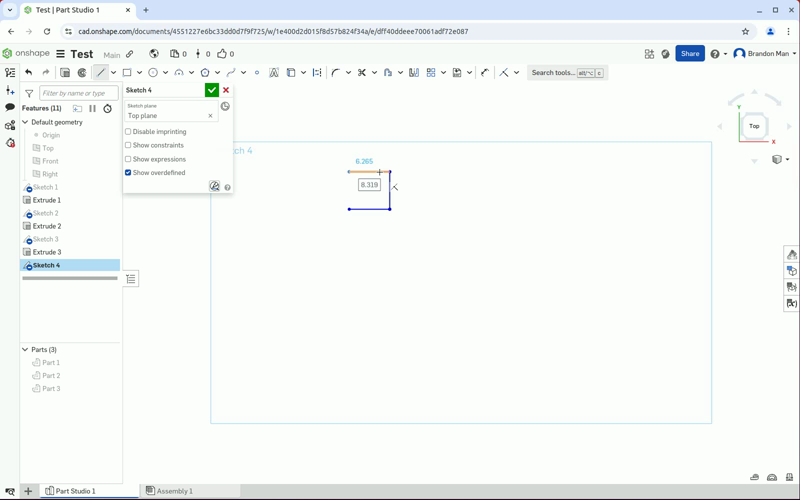
key_down(shift)
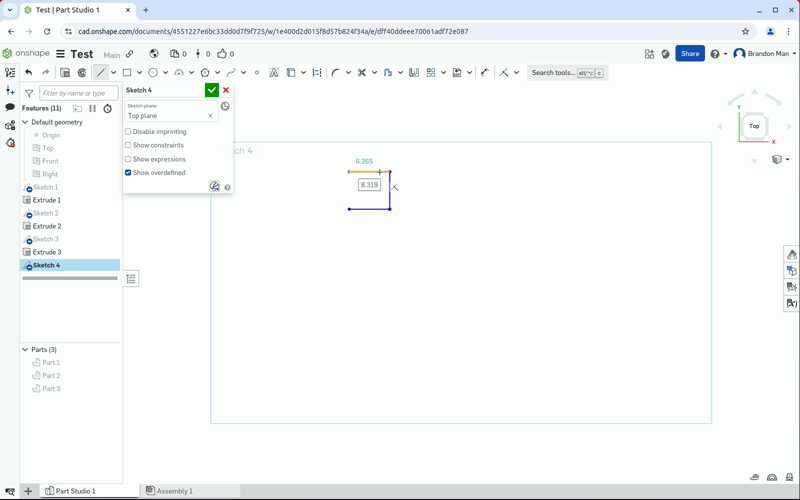
mouse_move(349, 209)
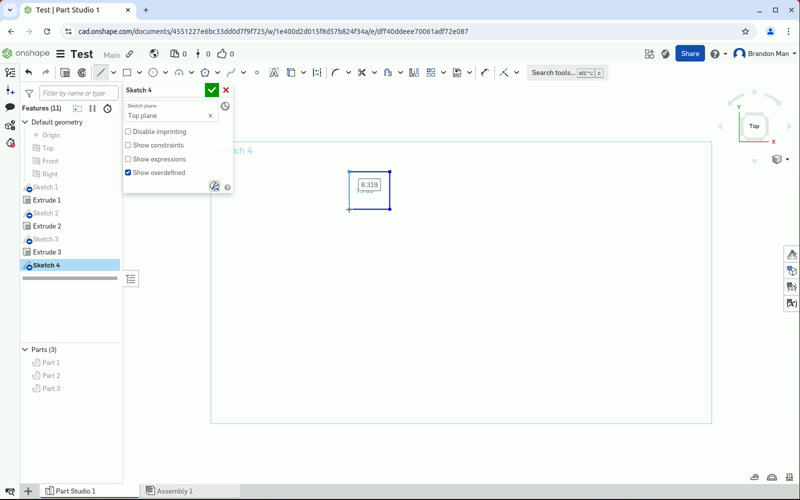
key_up(shift)
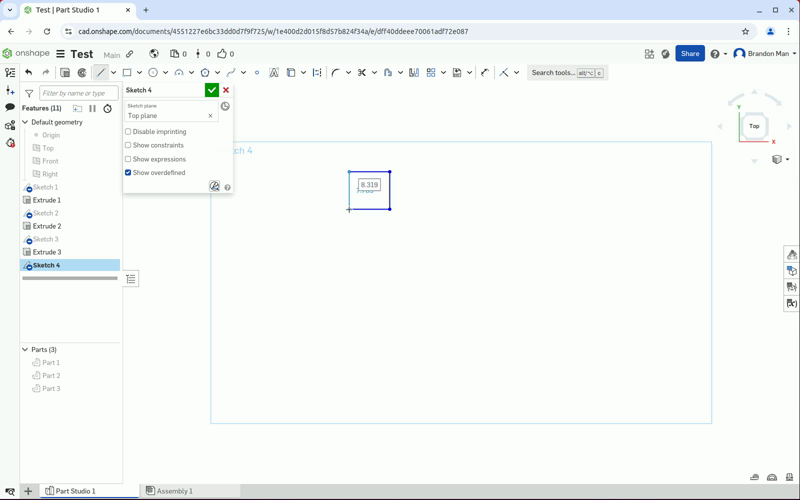
click(349, 209)
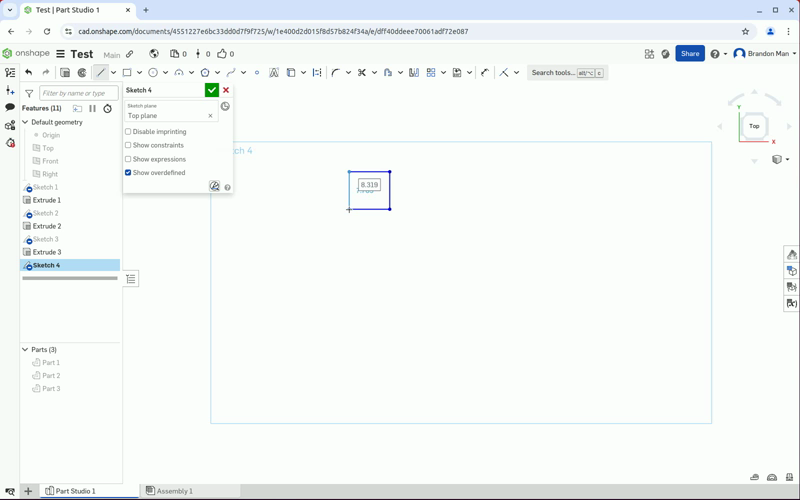
key(esc)
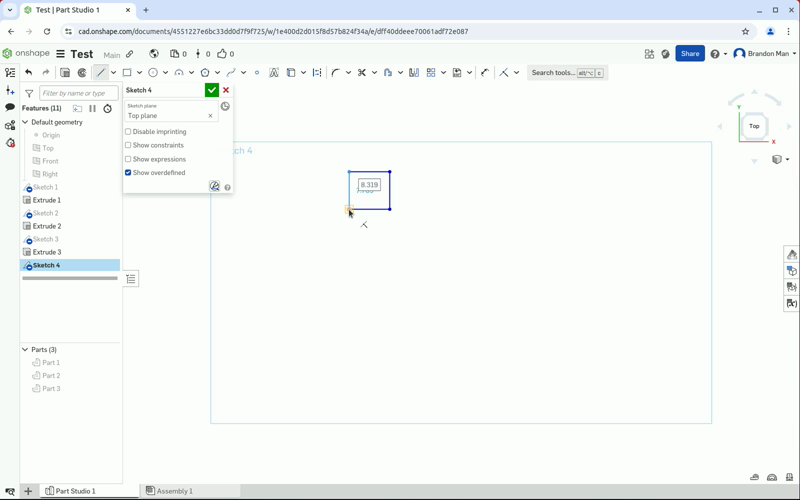
mouse_move(374, 174)
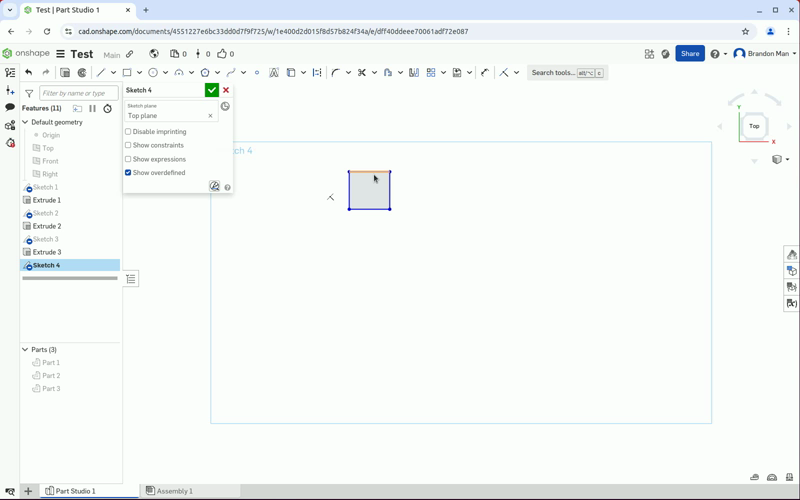
scroll(6)
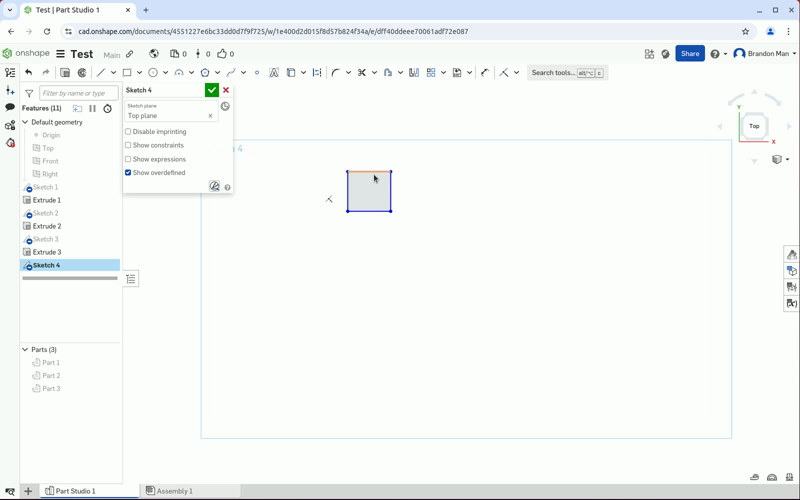
scroll(6)
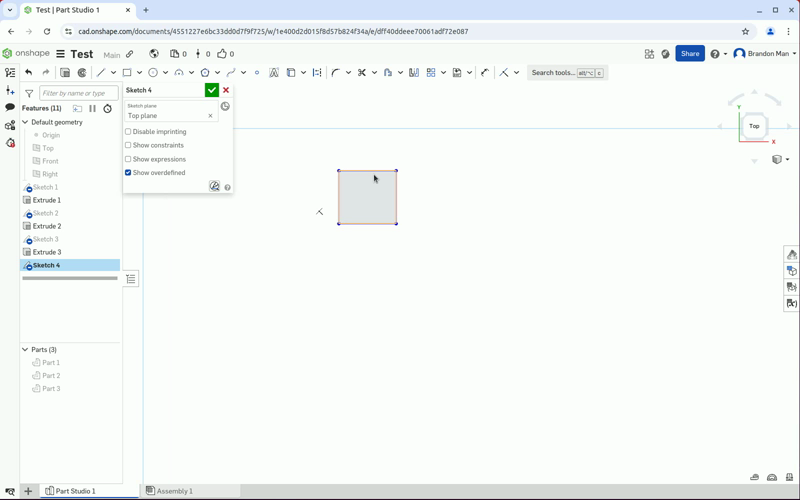
scroll(6)
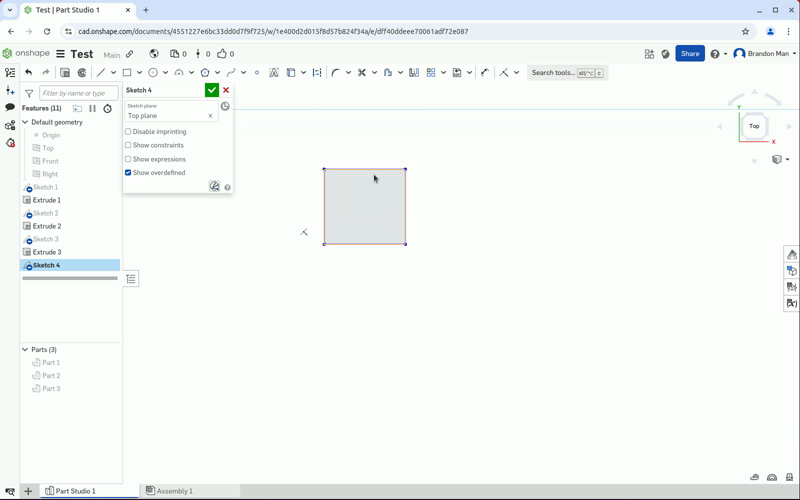
scroll(6)
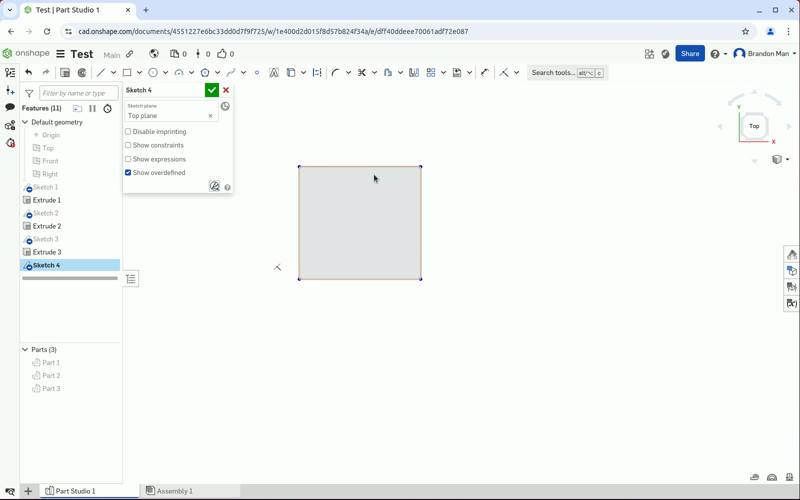
scroll(6)
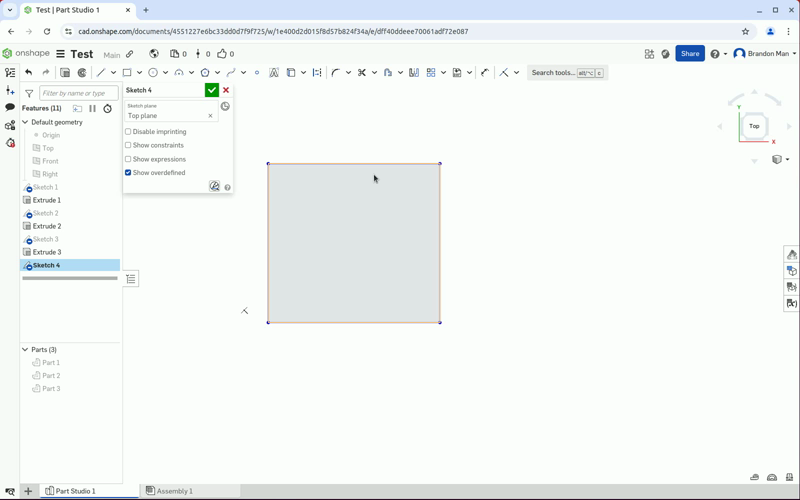
scroll(6)
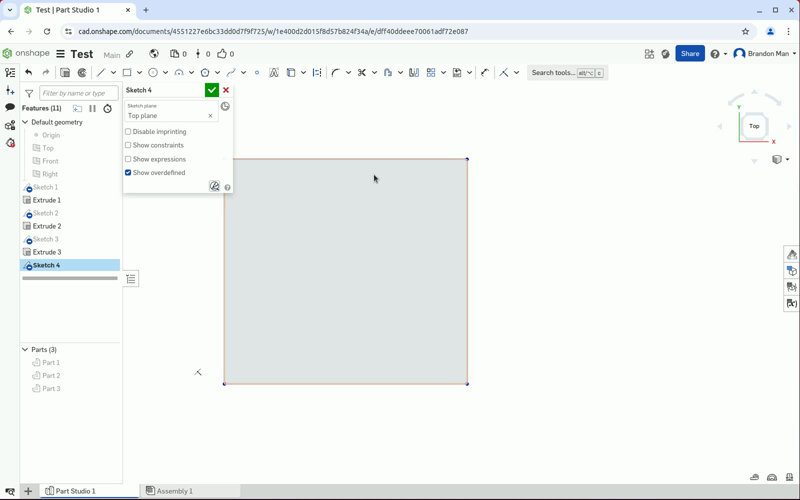
scroll(6)
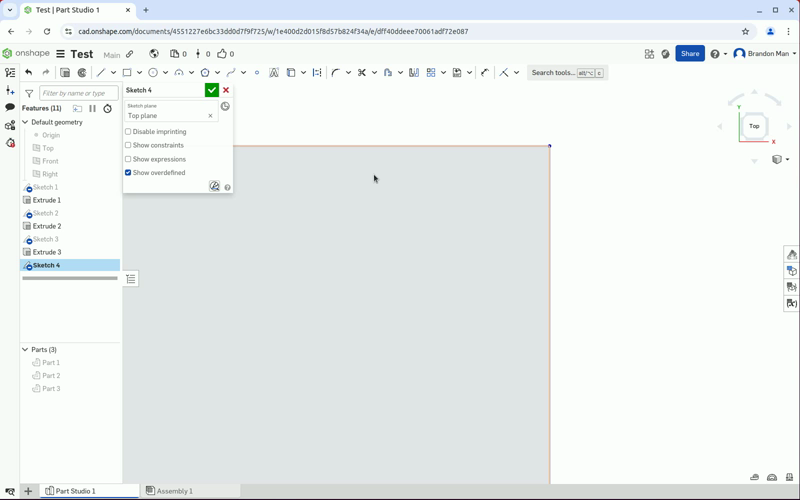
click(374, 174)
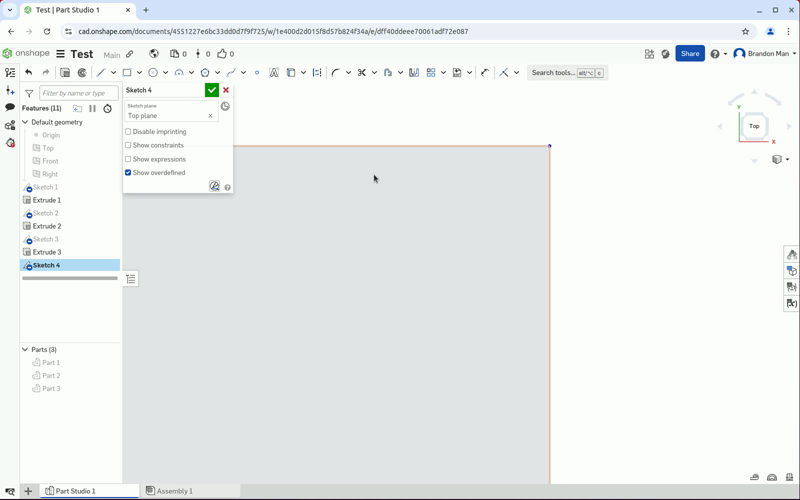
scroll(-6)
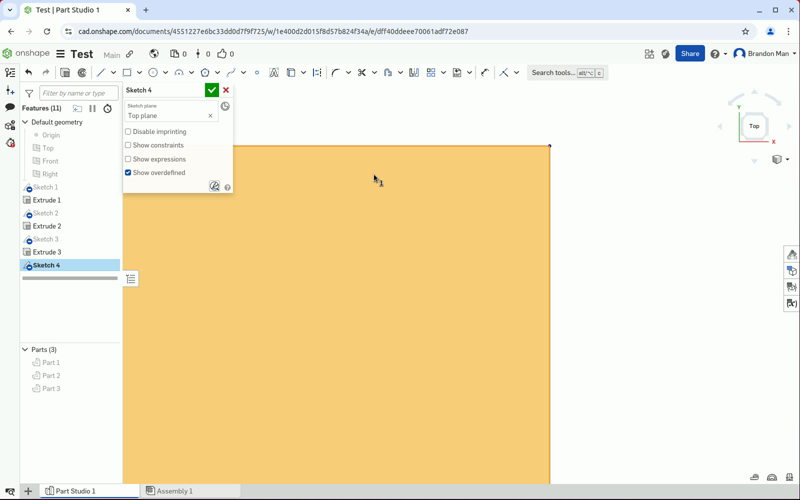
scroll(-6)
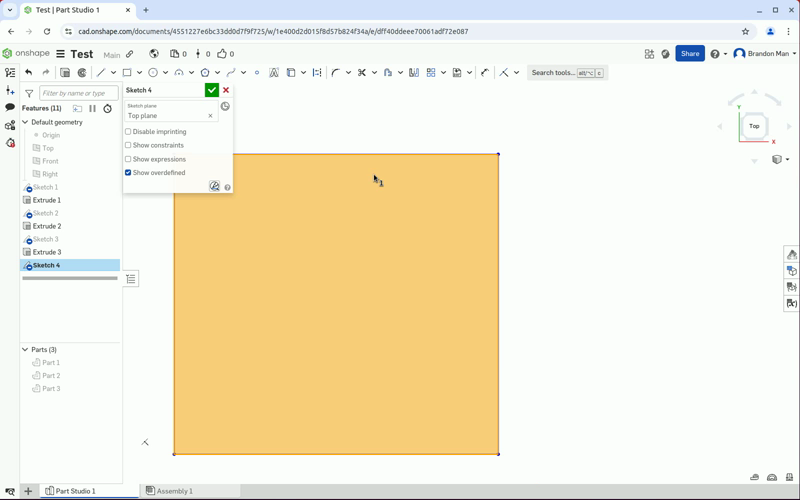
scroll(-6)
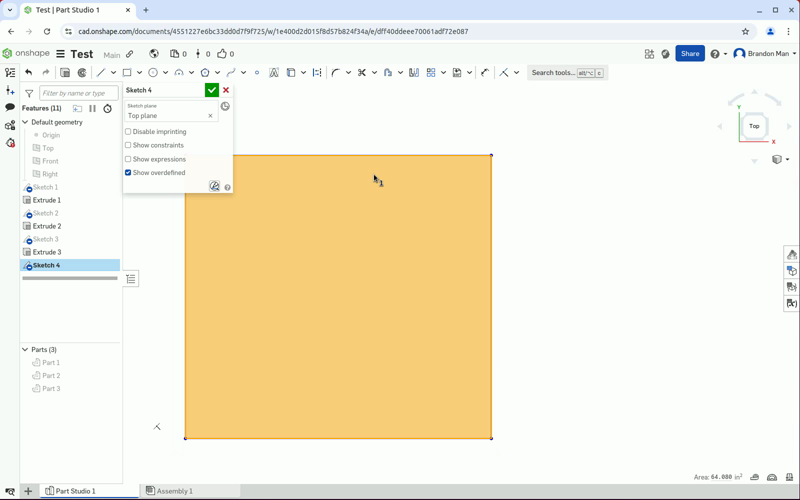
scroll(-6)
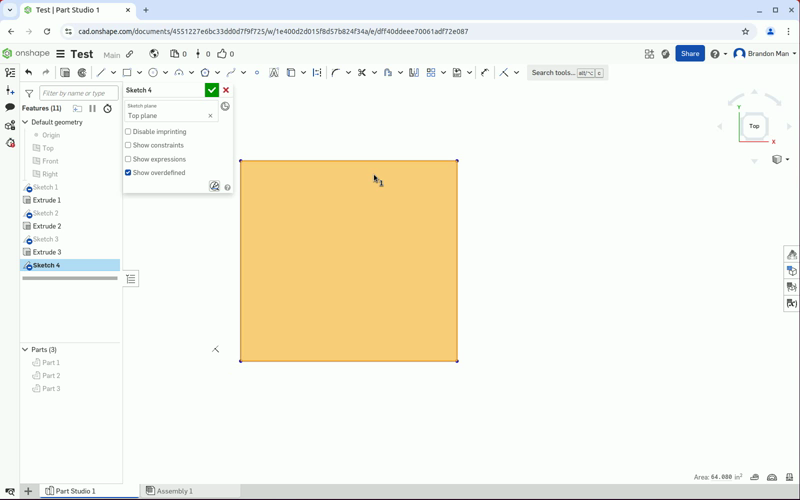
scroll(-6)
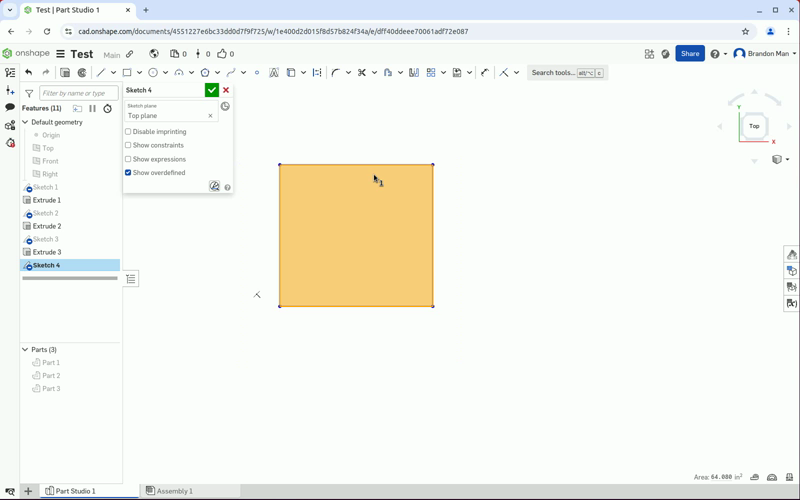
scroll(-6)
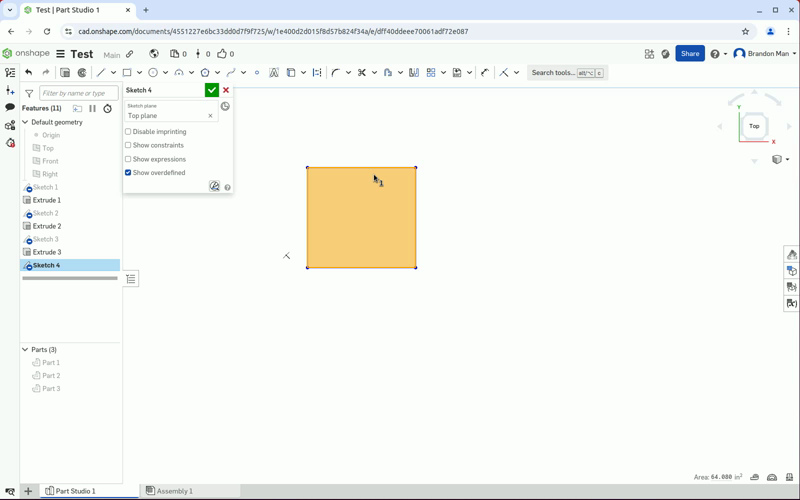
scroll(-6)
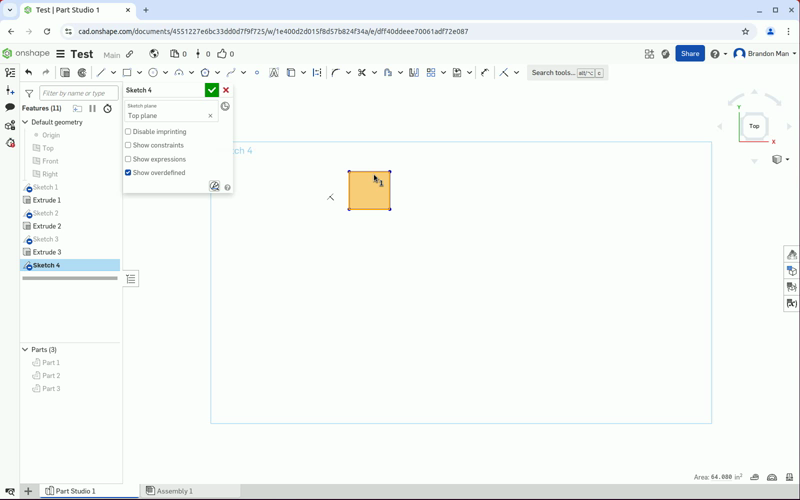
mouse_move(73, 352)
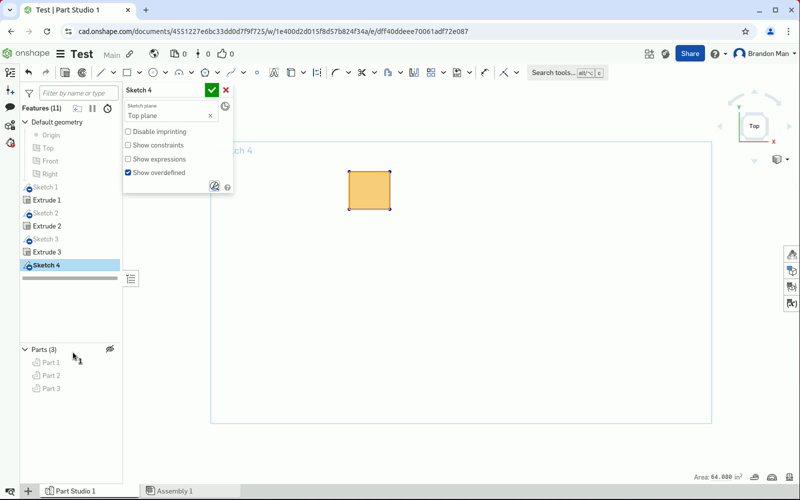
key(shift+y)
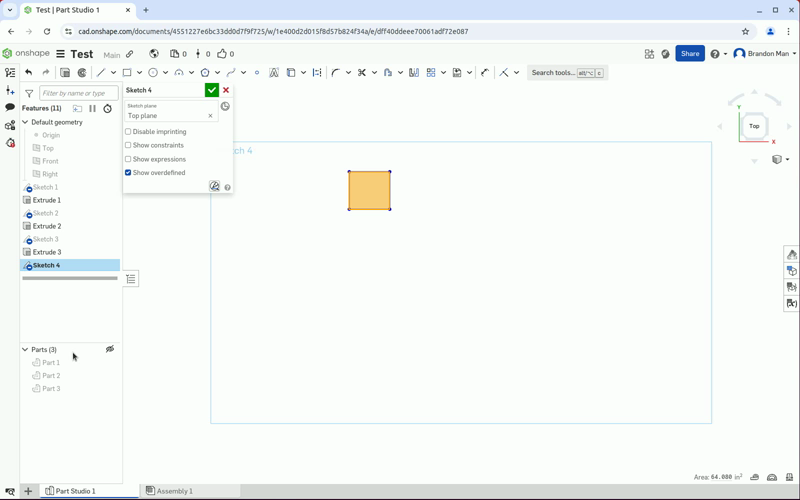
key(shift+e)
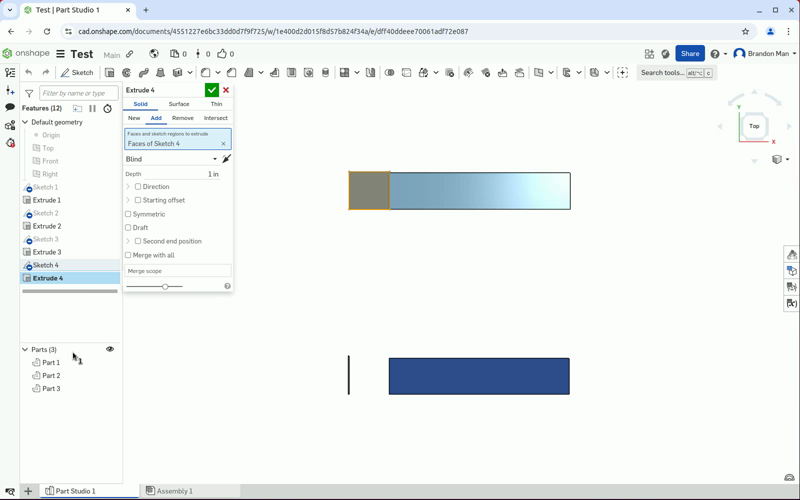
mouse_move(143, 106)
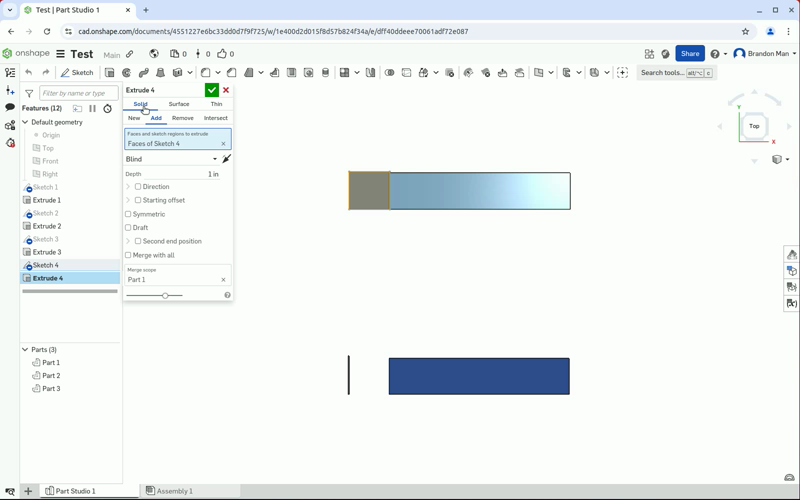
click(143, 106)
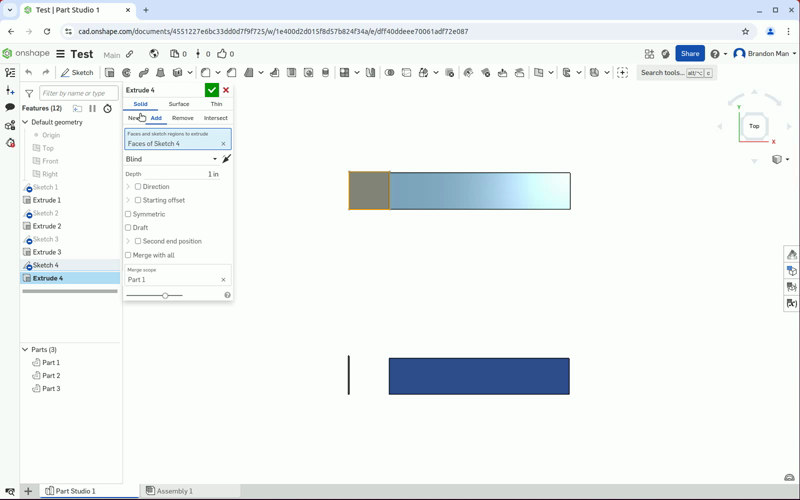
mouse_move(137, 120)
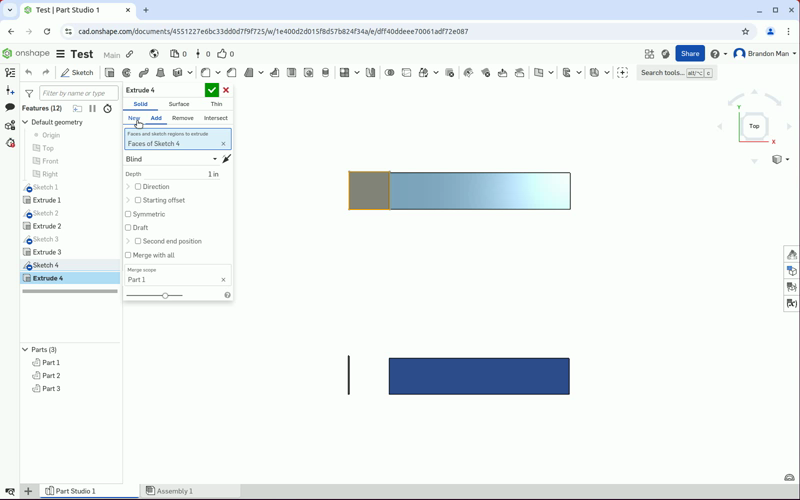
click(137, 120)
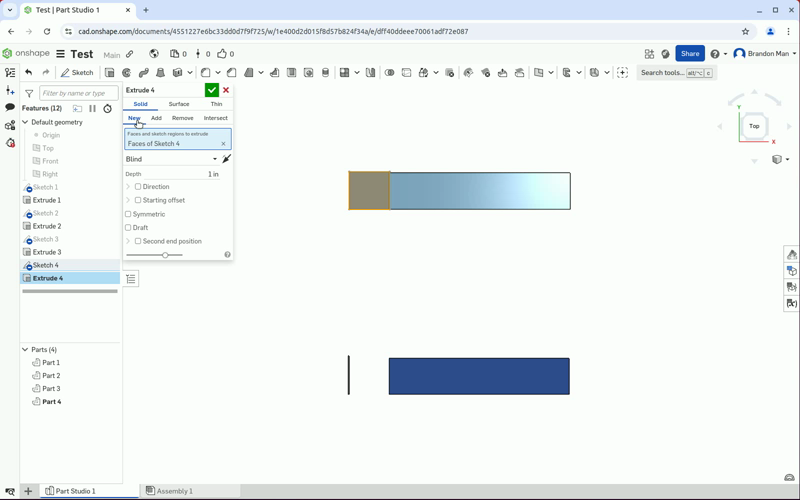
key(tab, 4)
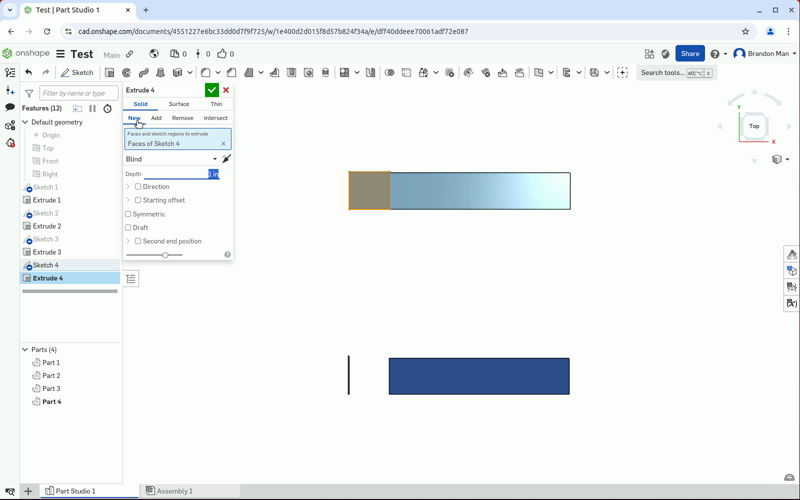
text(7.702)
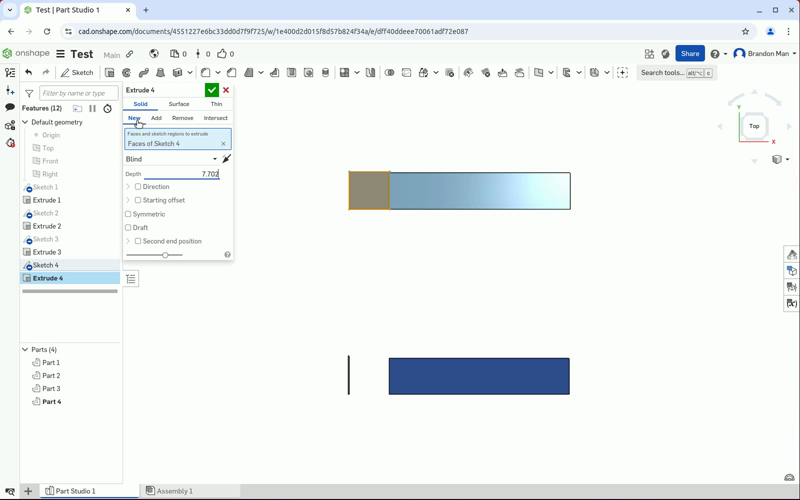
key(tab, 3)
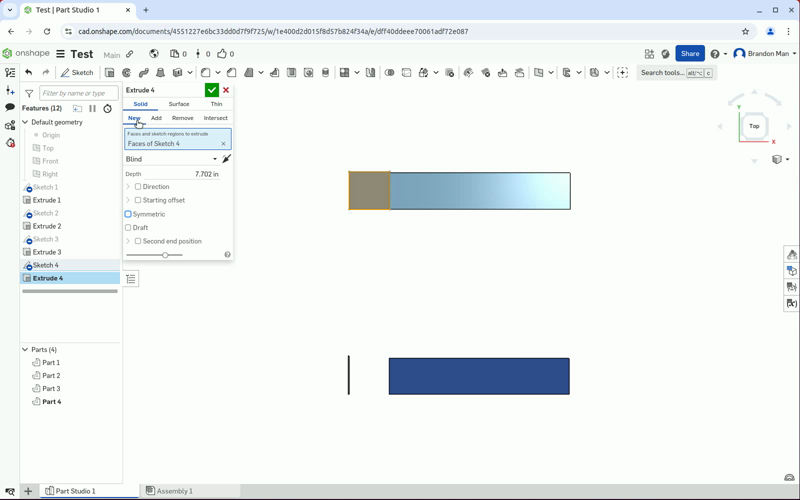
key(space)
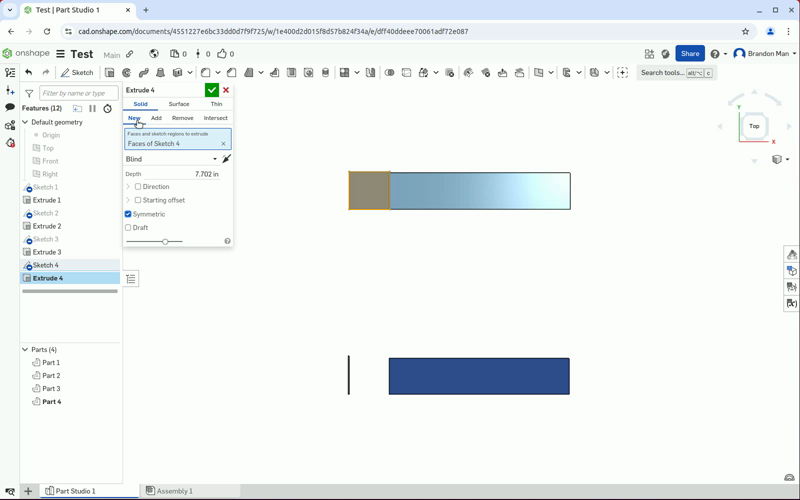
key(enter)
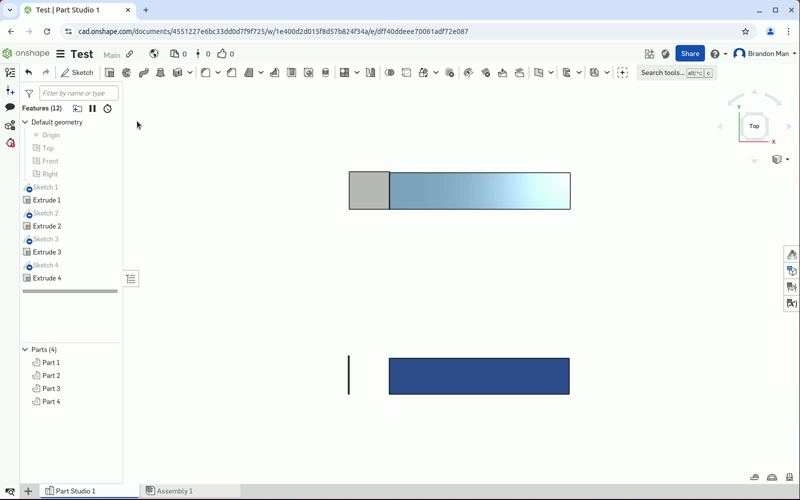
key(shift+h)
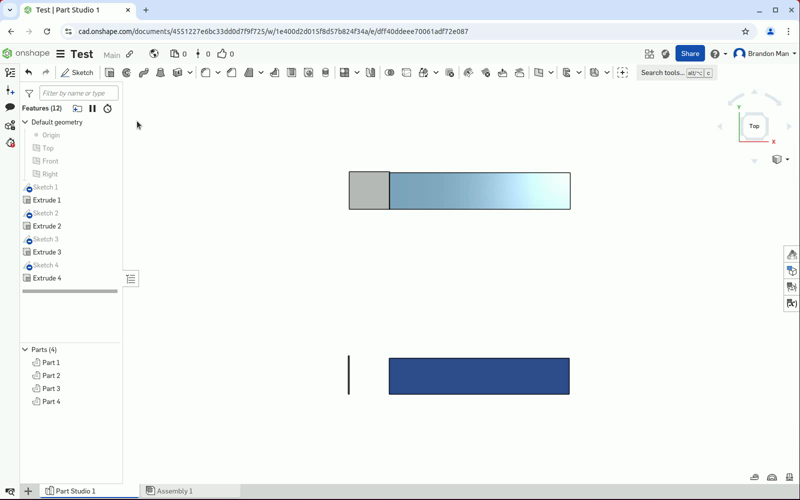
key(shift+h)
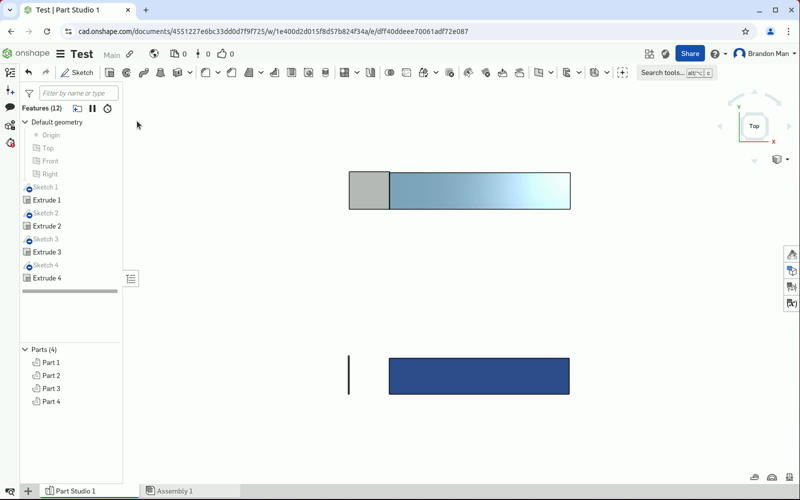
mouse_move(73, 189)
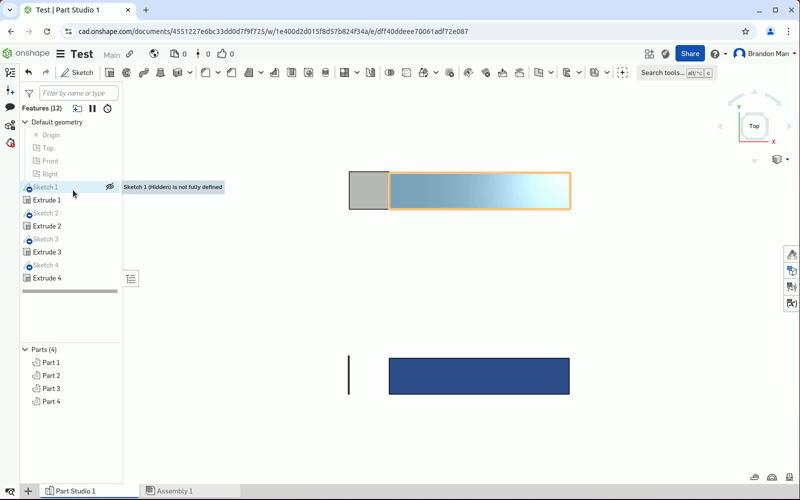
click(73, 189)
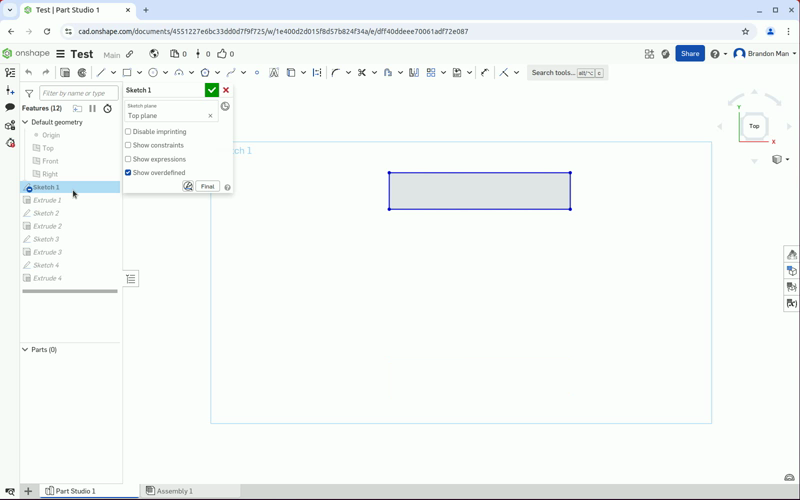
mouse_move(229, 92)
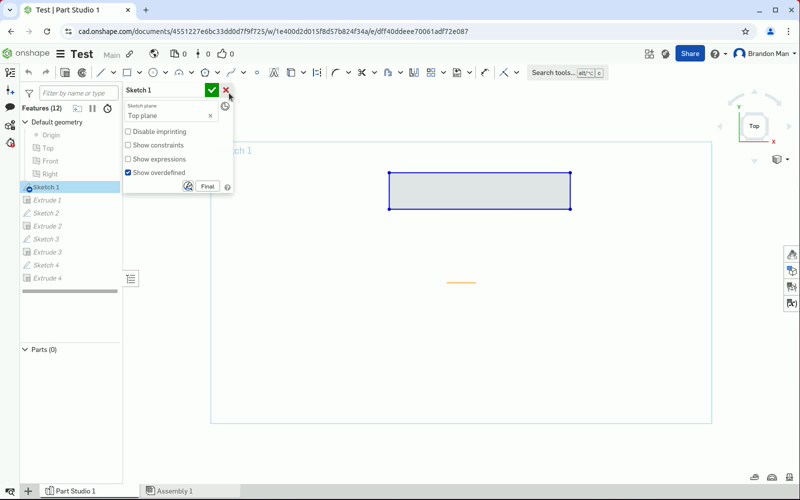
click(229, 92)
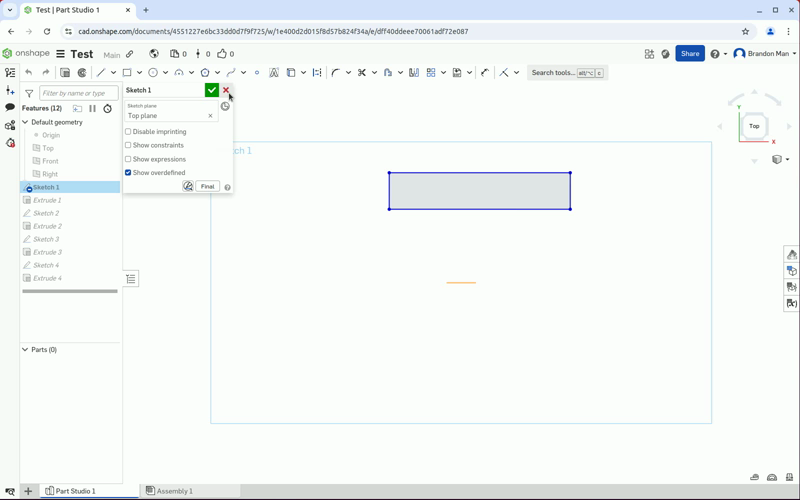
key(shift+s)
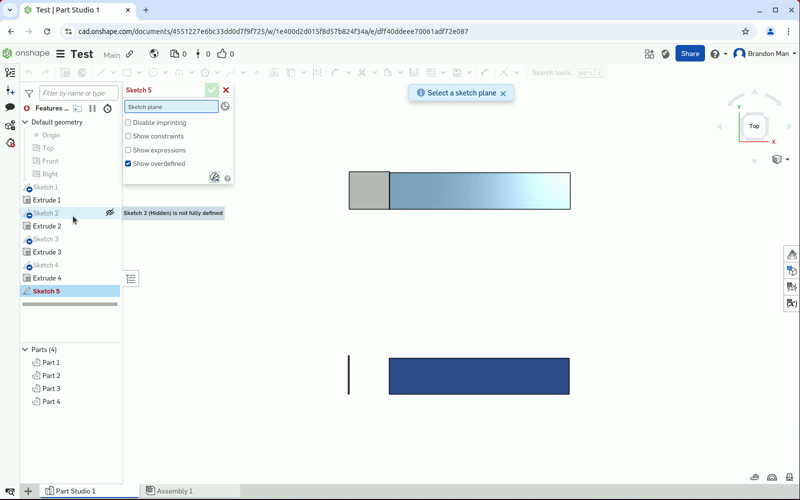
scroll(3)
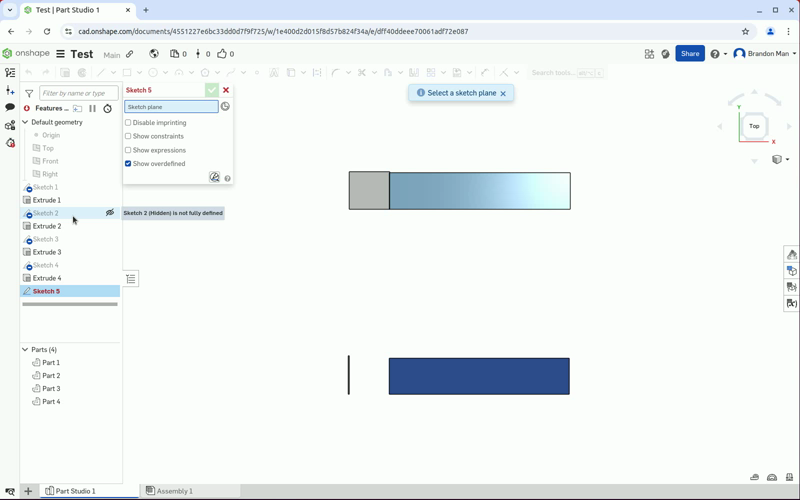
mouse_move(73, 150)
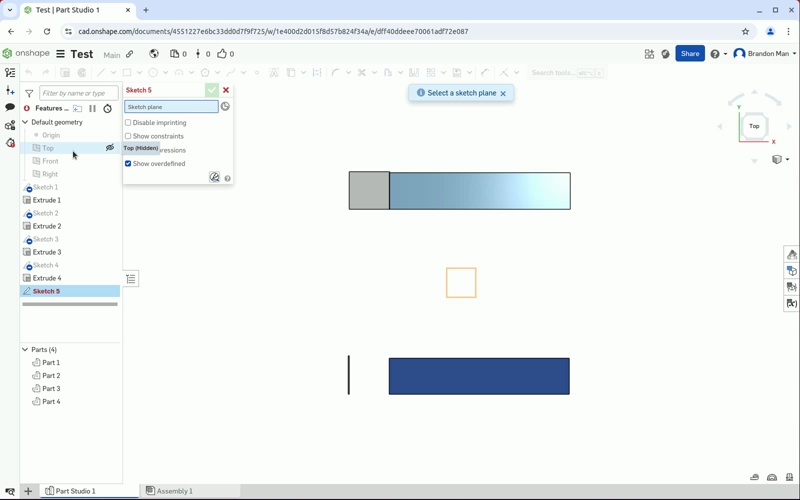
click(73, 150)
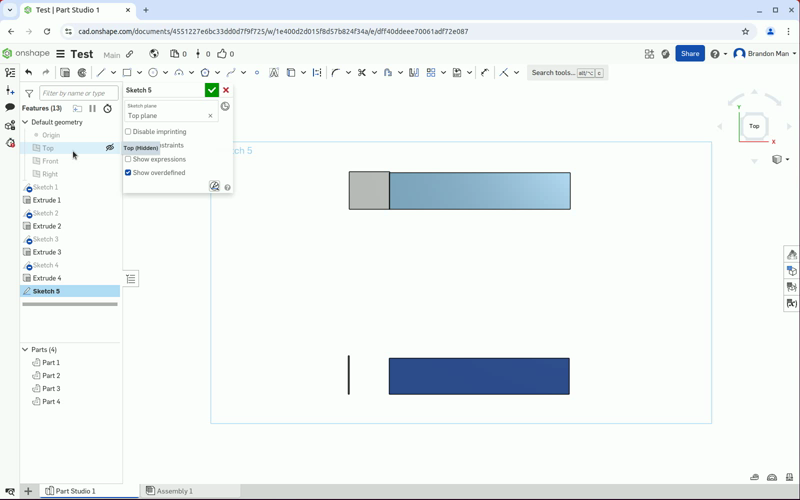
mouse_move(73, 352)
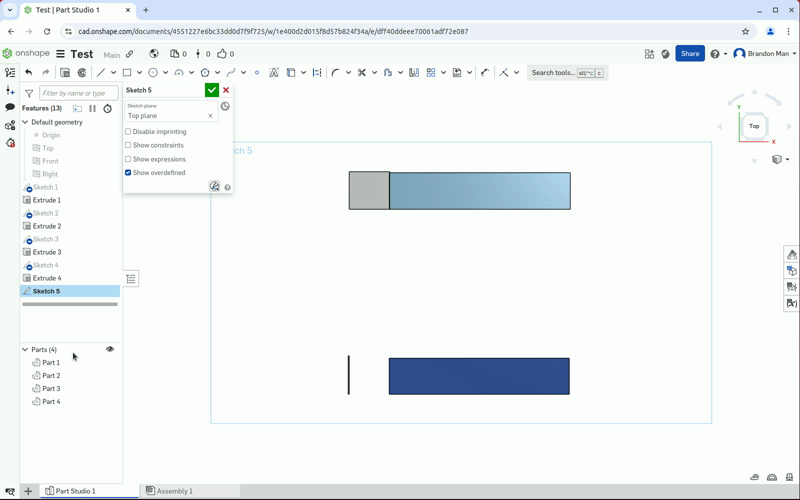
key(y)
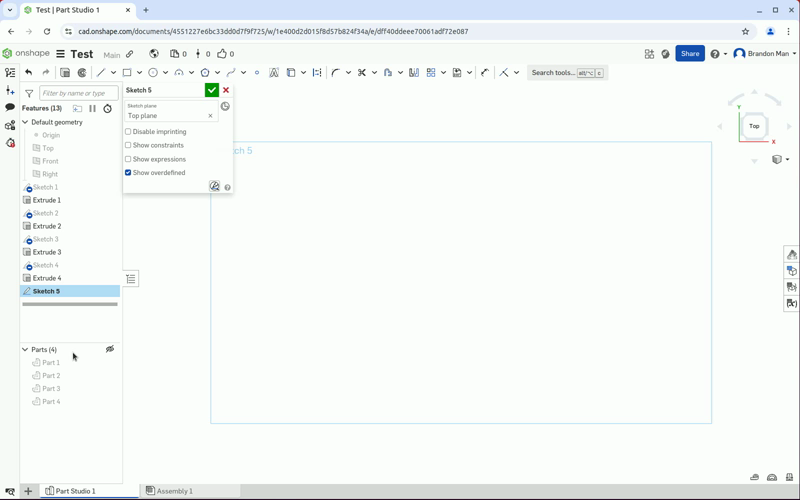
key(l)
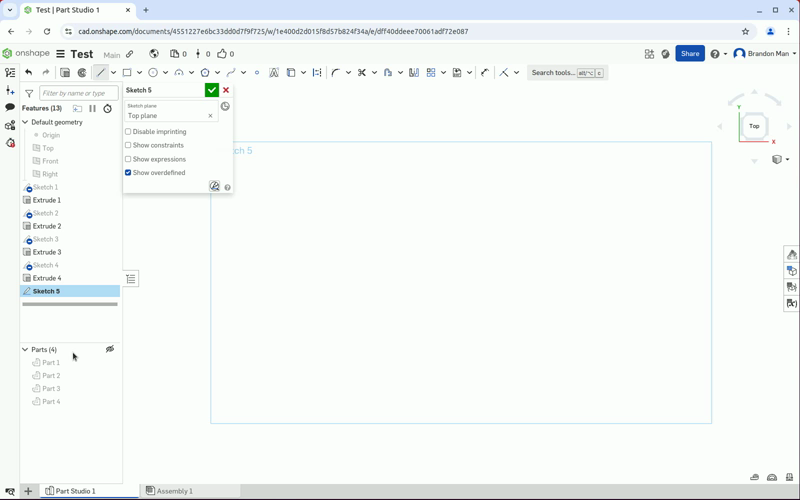
key_down(shift)
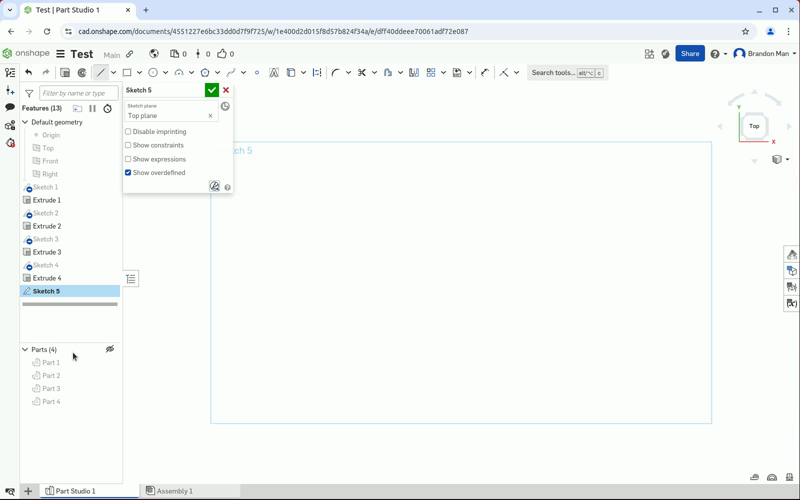
mouse_move(349, 394)
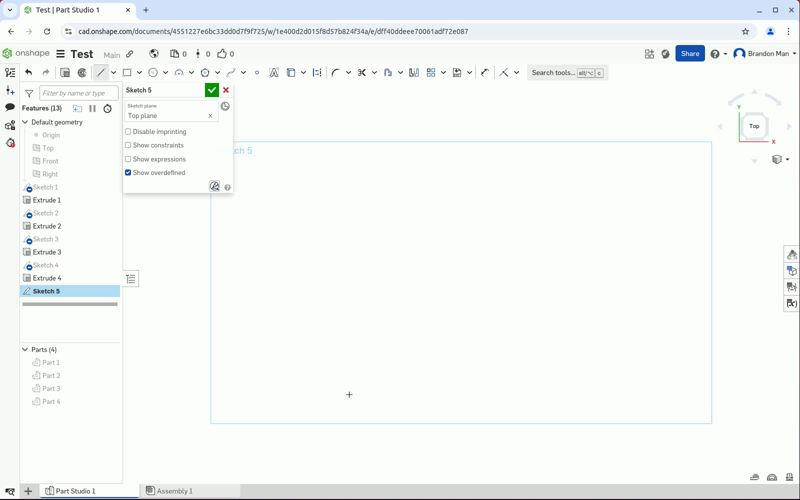
click(349, 394)
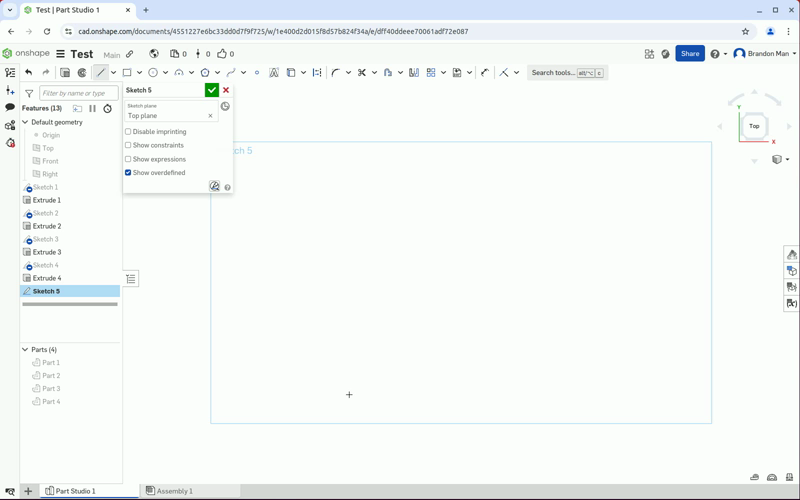
key_up(shift)
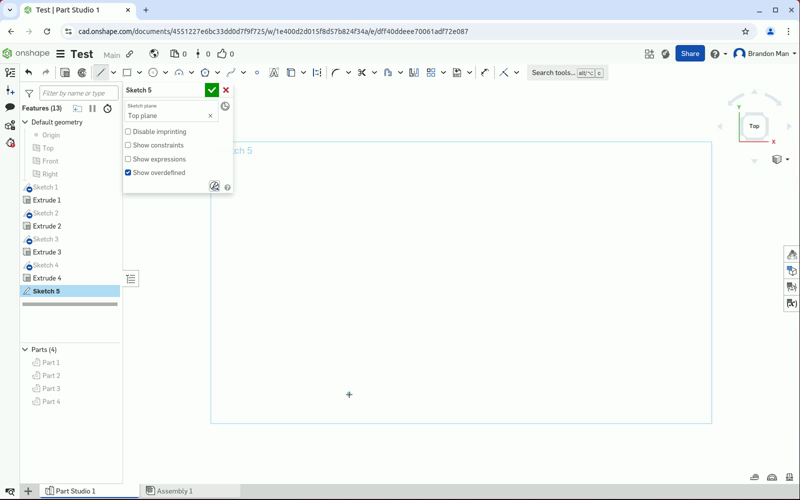
key_down(shift)
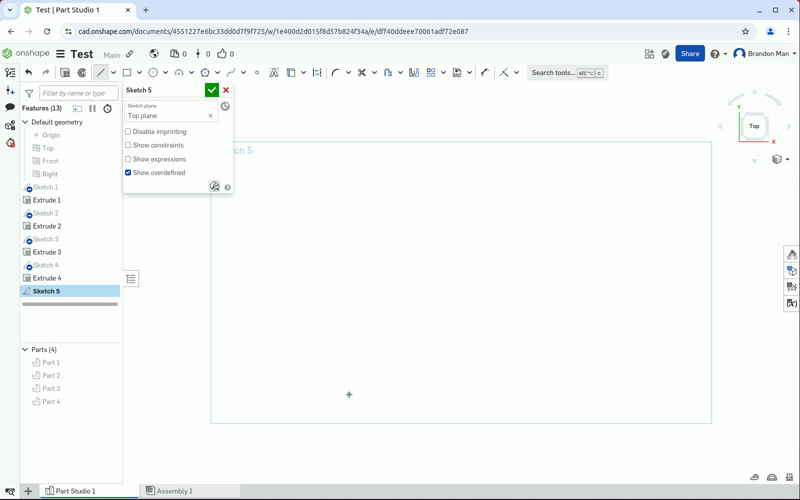
mouse_move(379, 394)
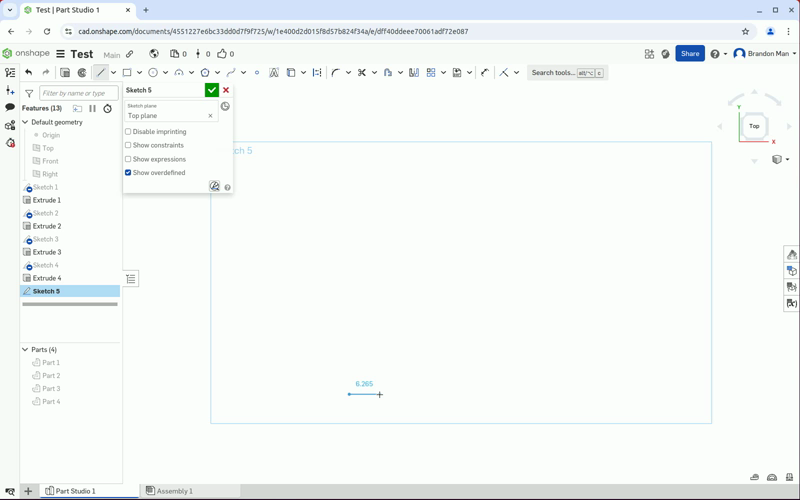
mouse_move(389, 394)
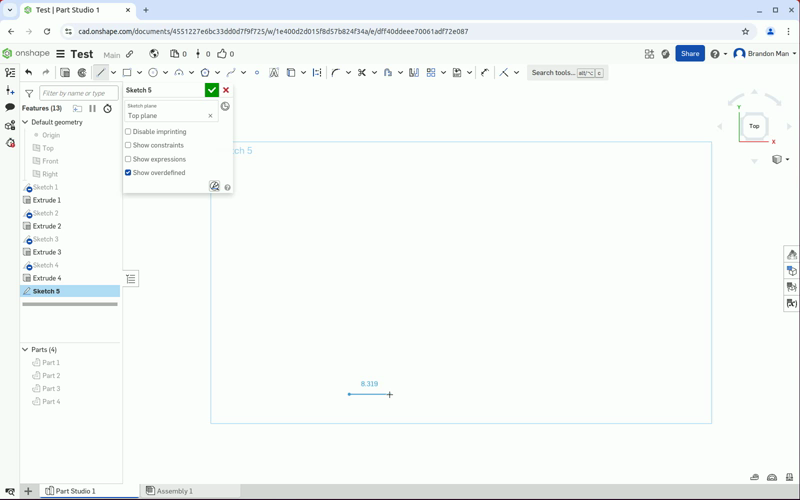
click(389, 394)
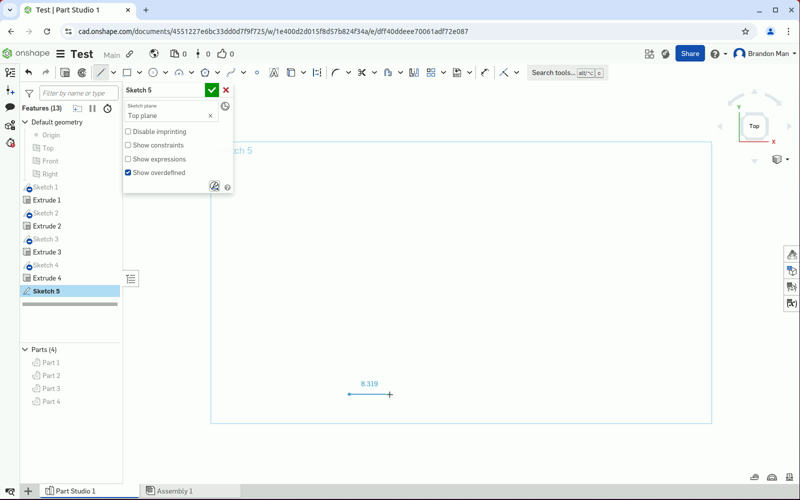
key_up(shift)
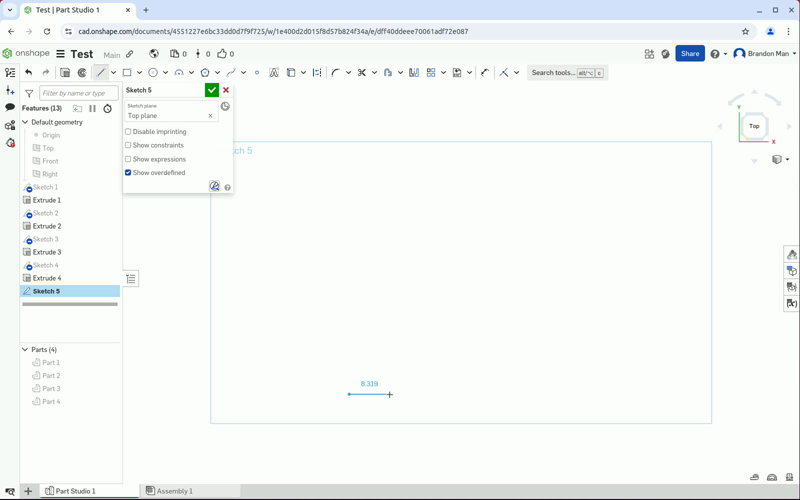
key_down(shift)
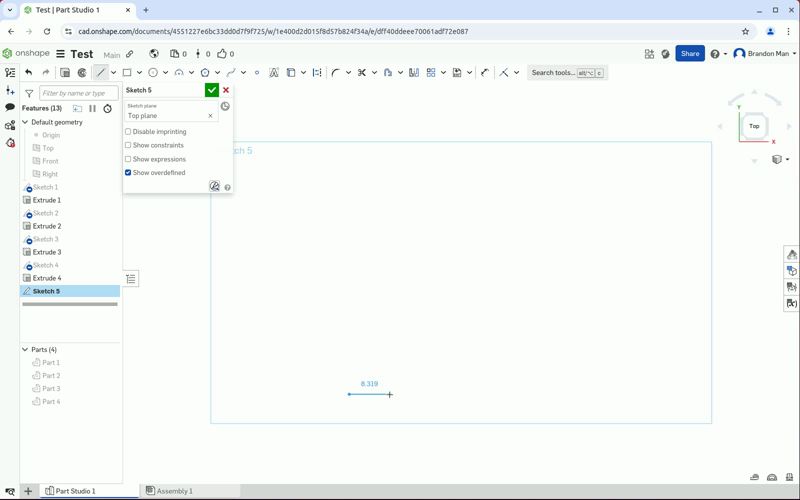
mouse_move(420, 394)
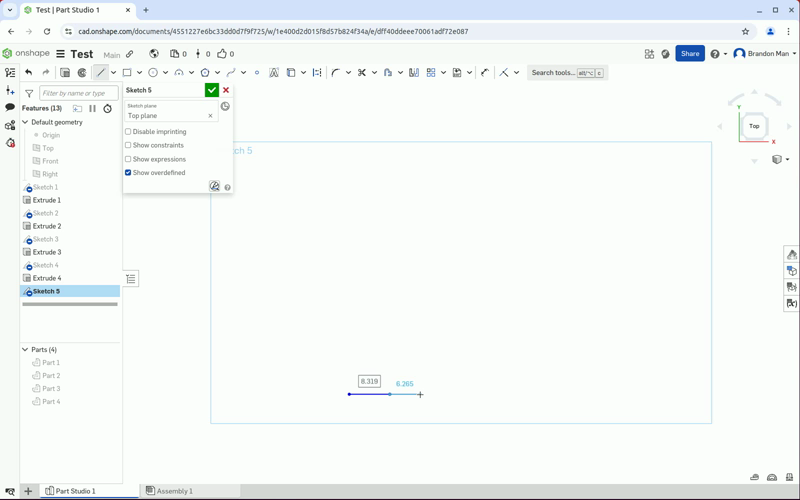
mouse_move(389, 357)
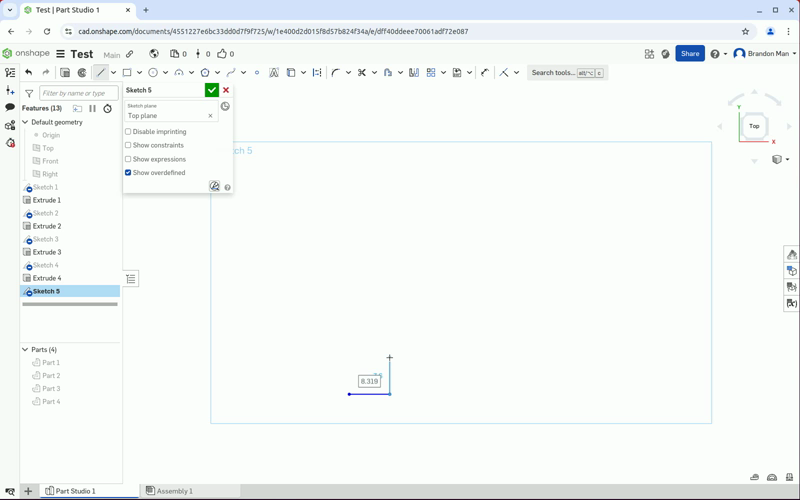
click(389, 357)
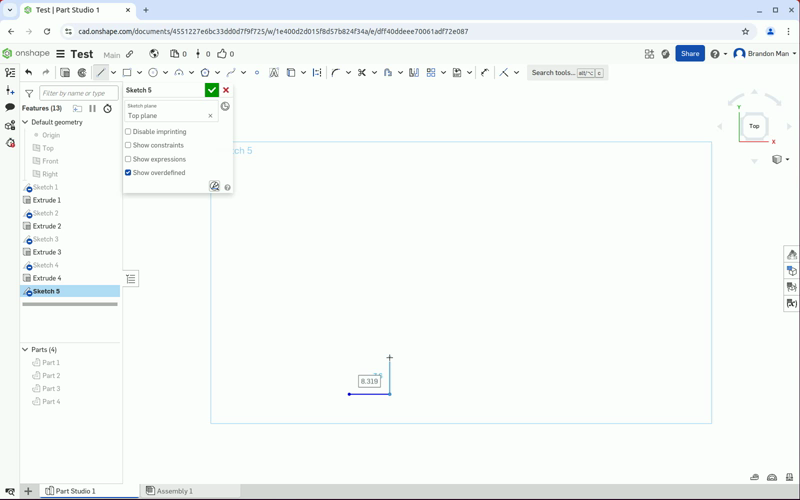
key_up(shift)
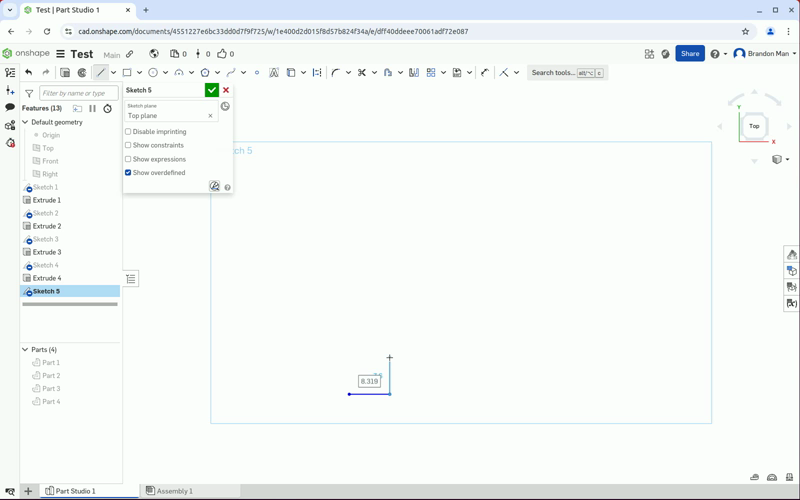
key_down(shift)
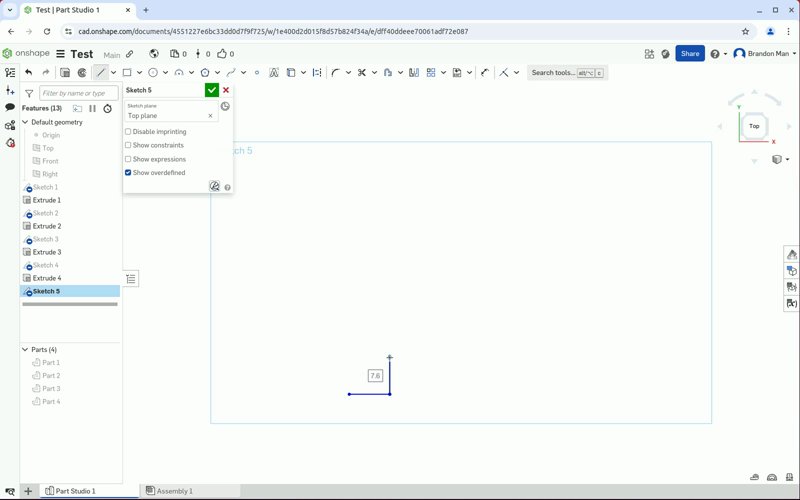
mouse_move(420, 357)
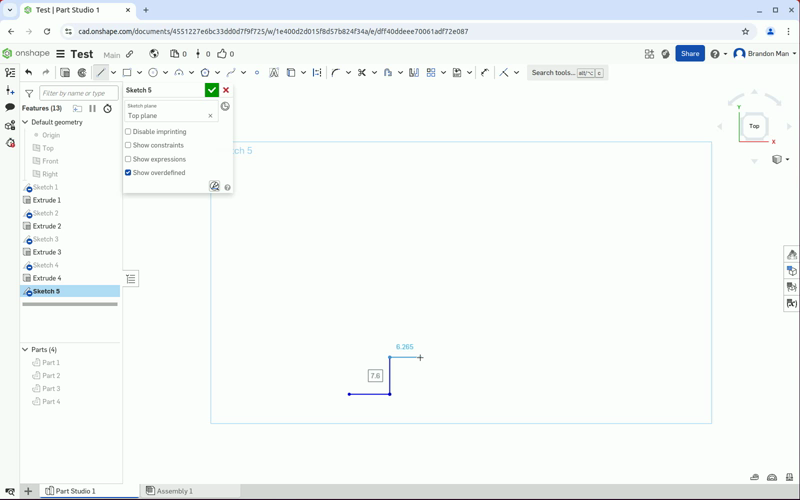
mouse_move(349, 357)
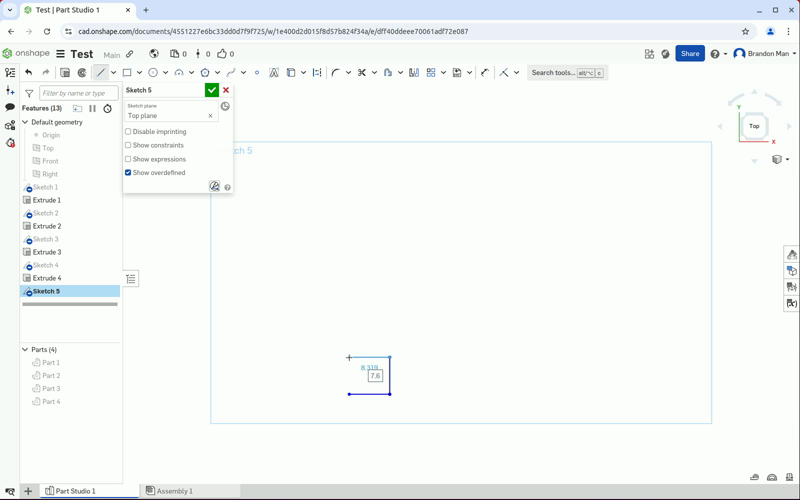
click(349, 357)
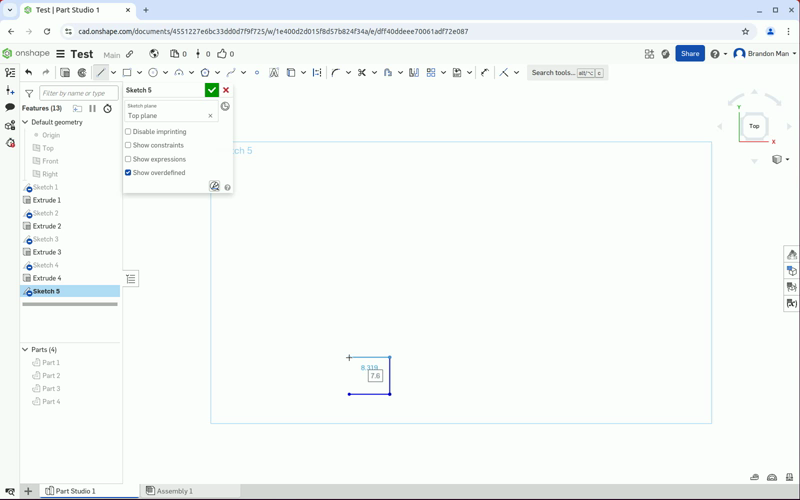
key_up(shift)
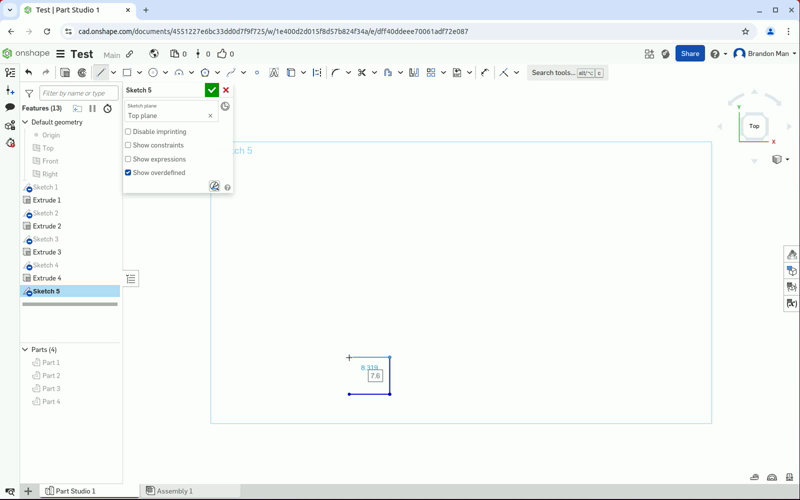
mouse_move(379, 357)
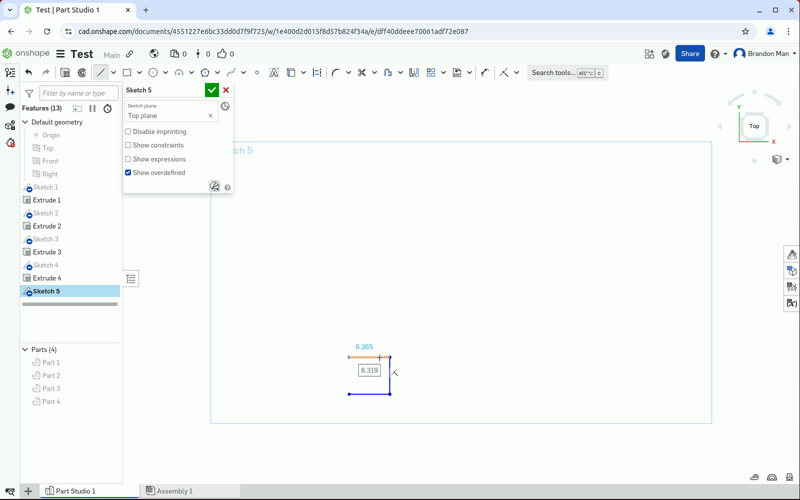
key_down(shift)
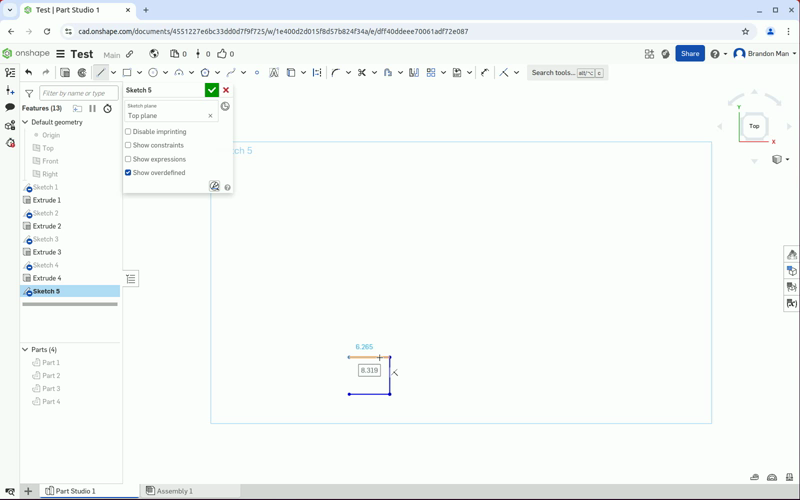
mouse_move(349, 394)
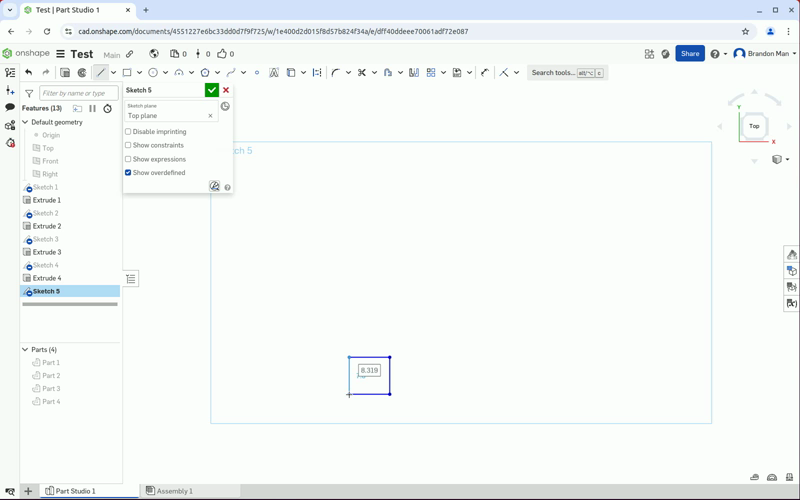
key_up(shift)
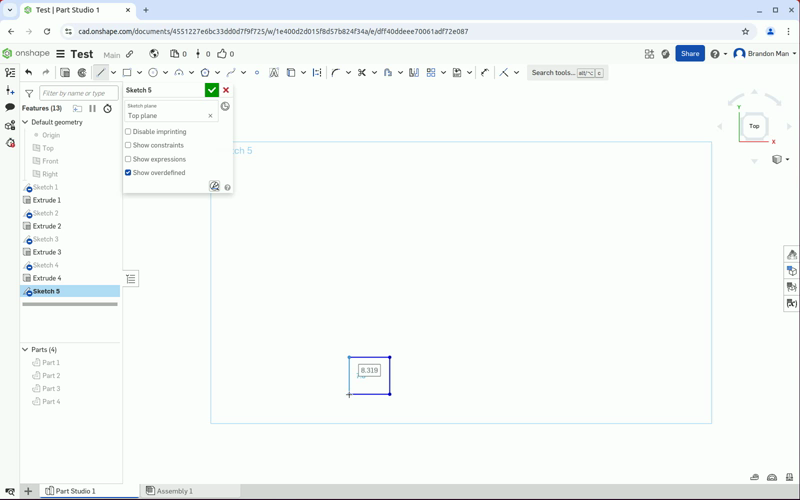
click(349, 394)
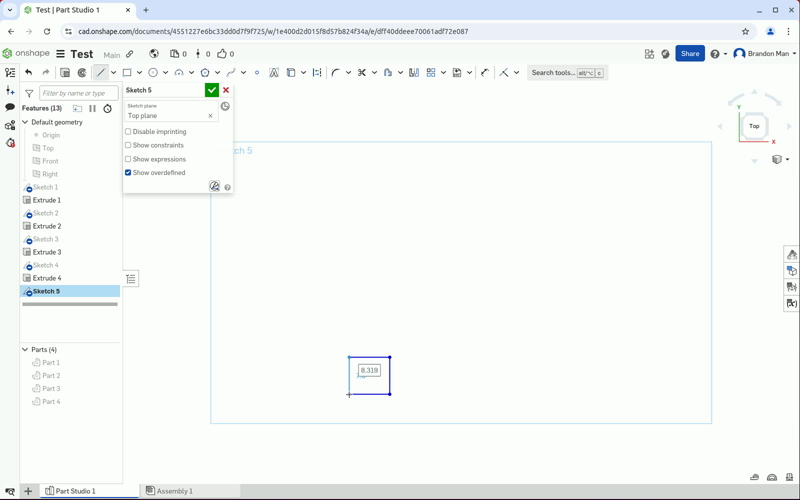
key(esc)
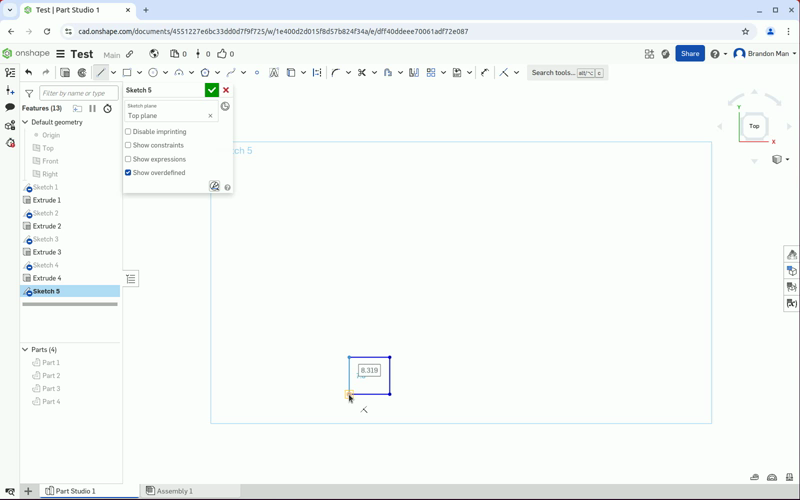
mouse_move(355, 380)
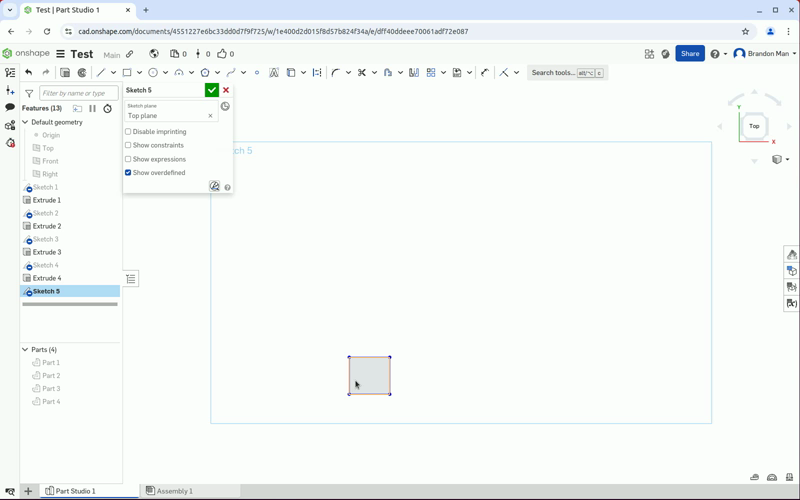
scroll(6)
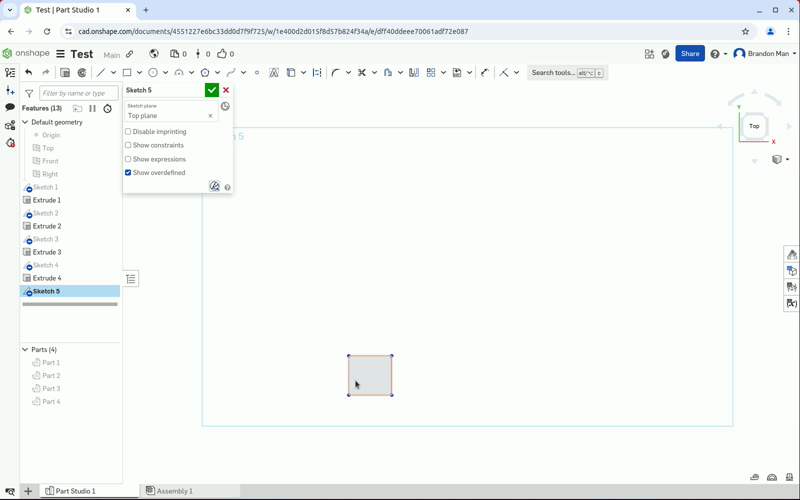
scroll(6)
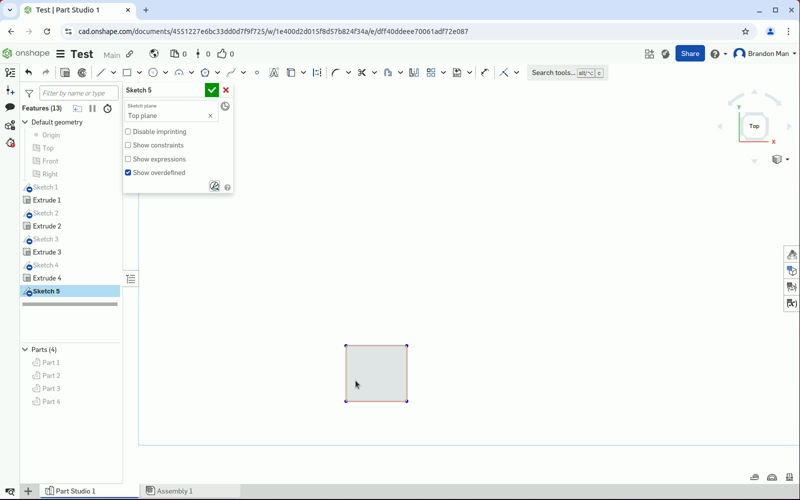
scroll(6)
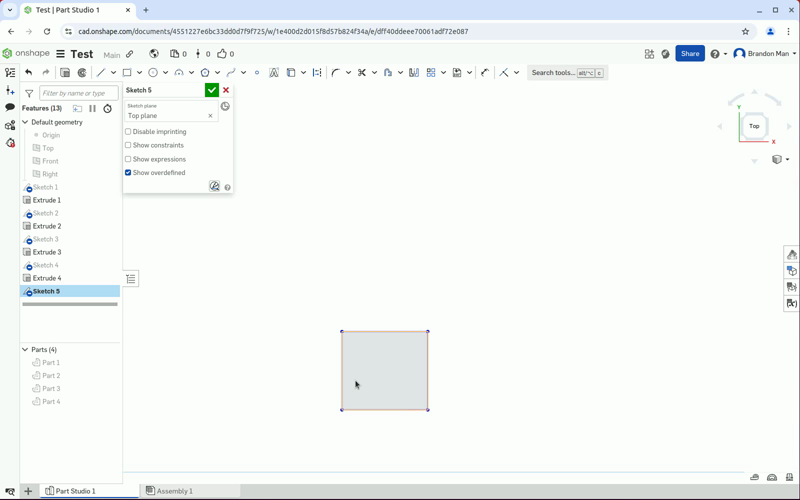
scroll(6)
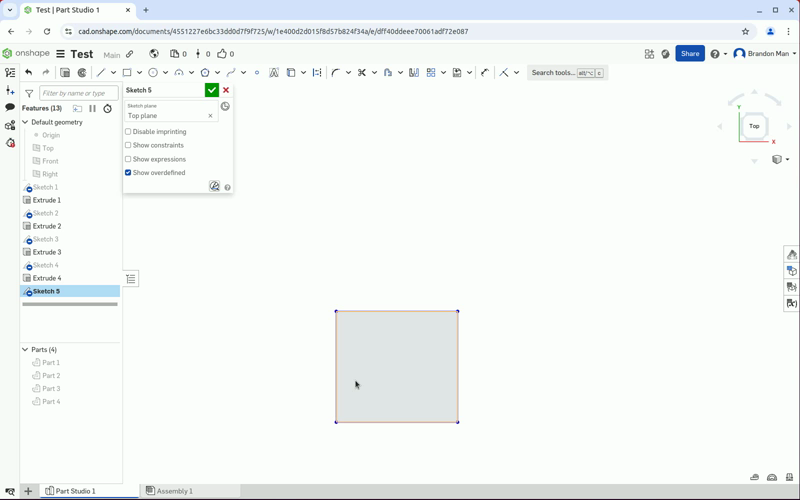
scroll(6)
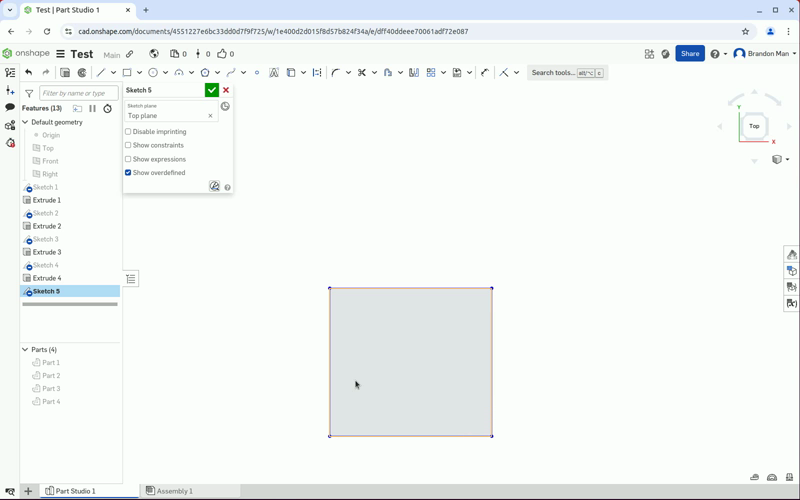
scroll(6)
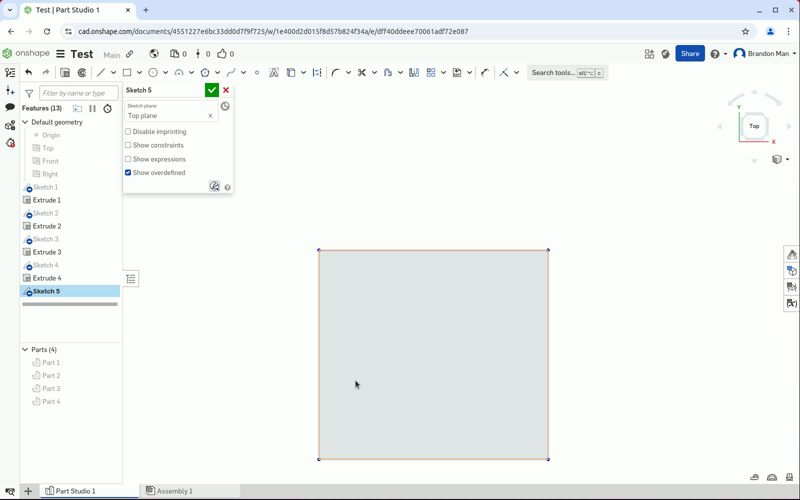
scroll(6)
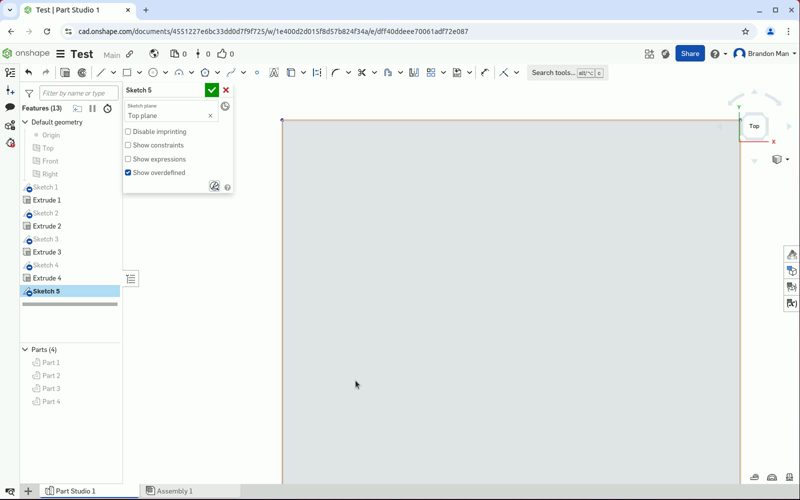
click(355, 380)
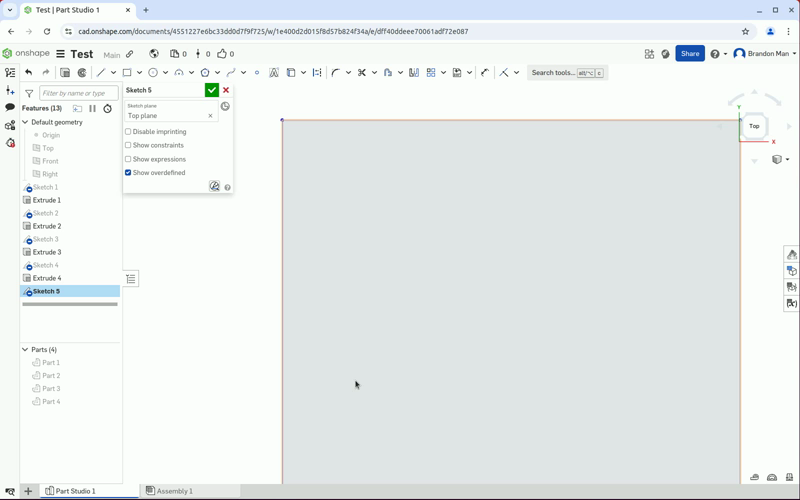
scroll(-6)
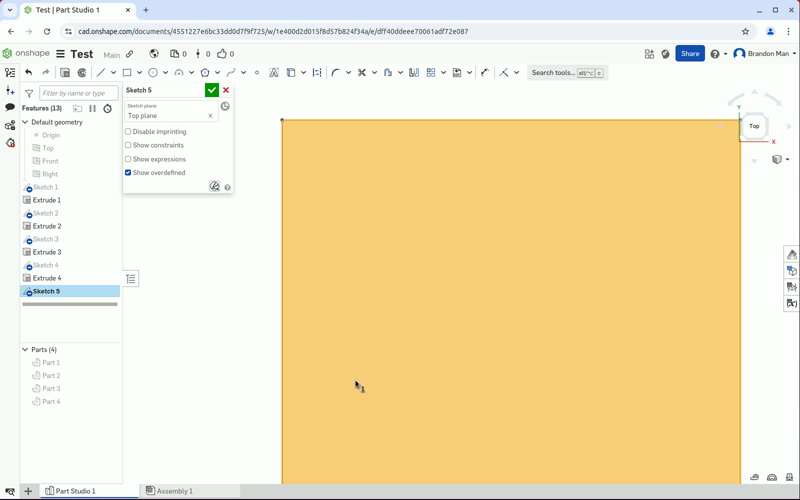
scroll(-6)
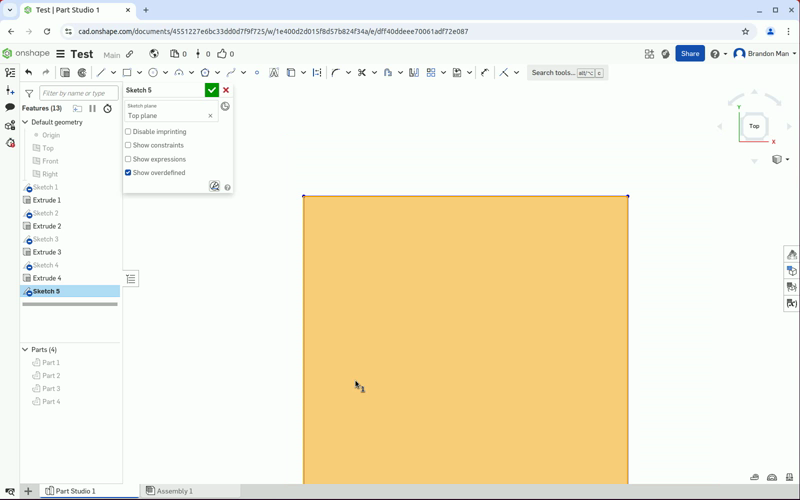
scroll(-6)
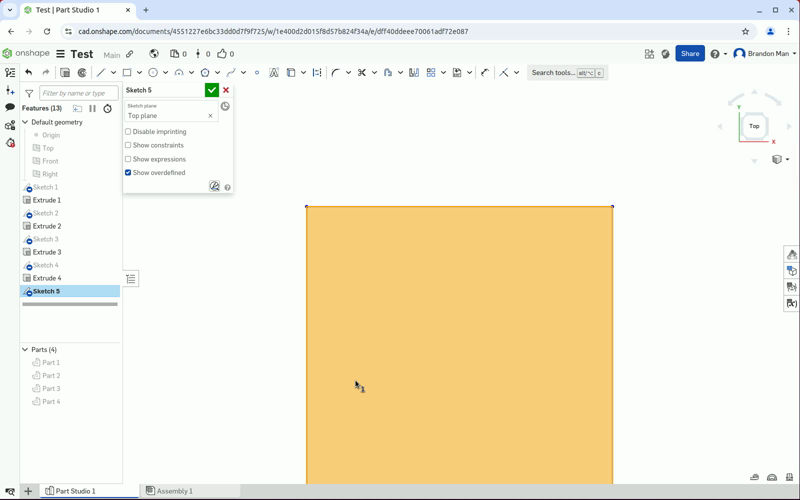
scroll(-6)
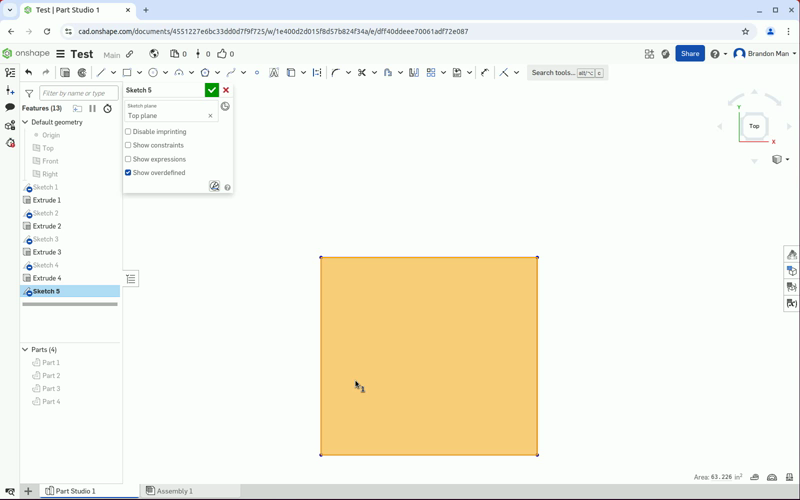
scroll(-6)
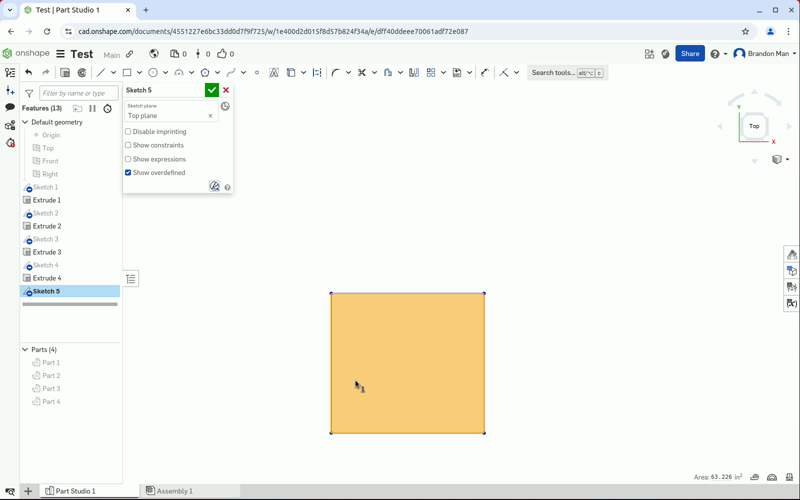
scroll(-6)
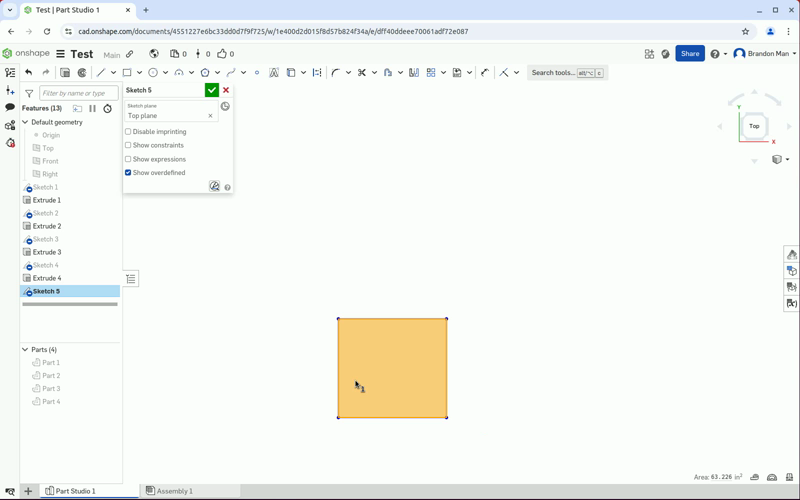
scroll(-6)
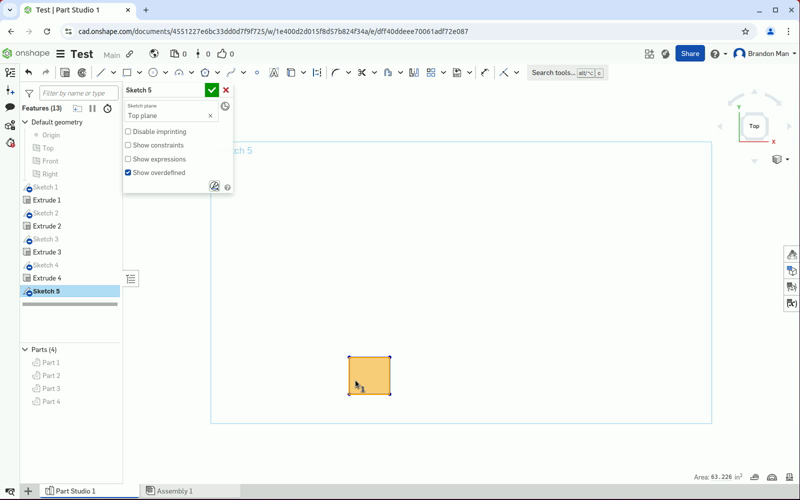
mouse_move(73, 352)
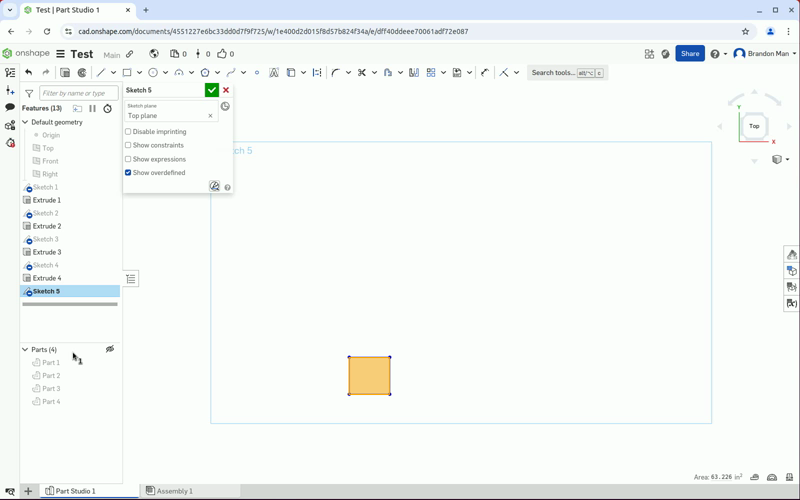
key(shift+y)
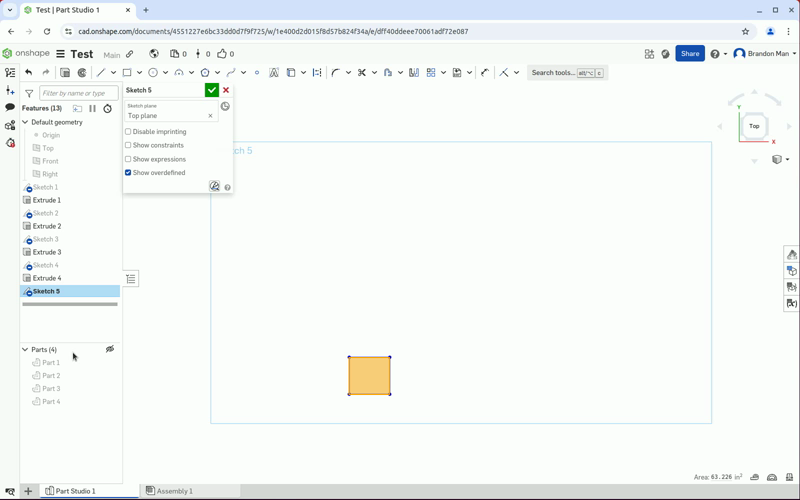
key(shift+e)
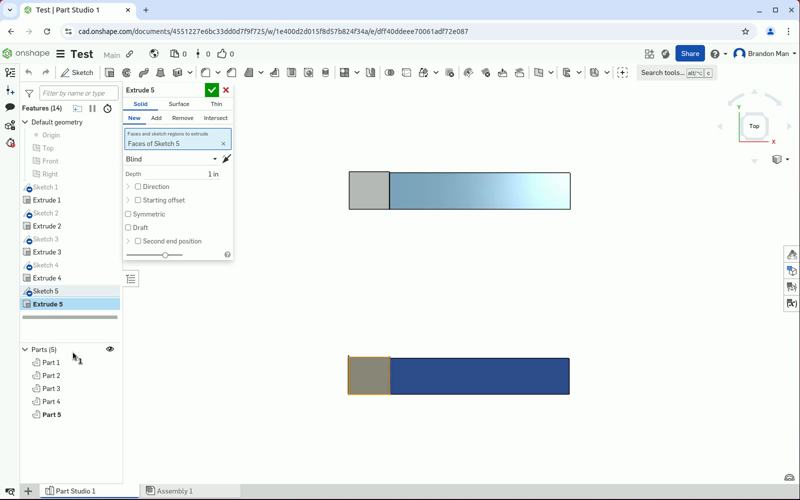
mouse_move(143, 106)
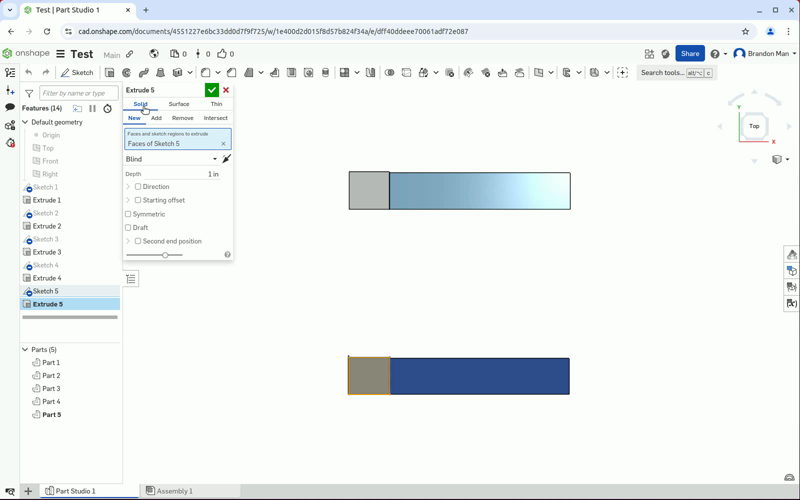
click(143, 106)
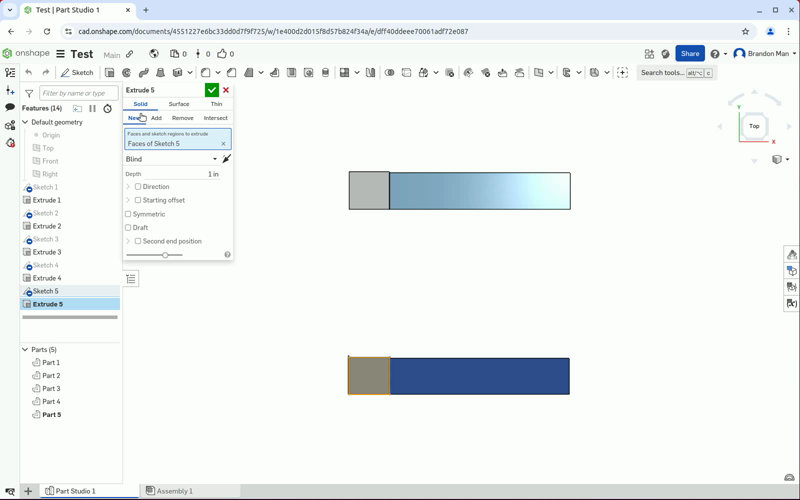
mouse_move(137, 120)
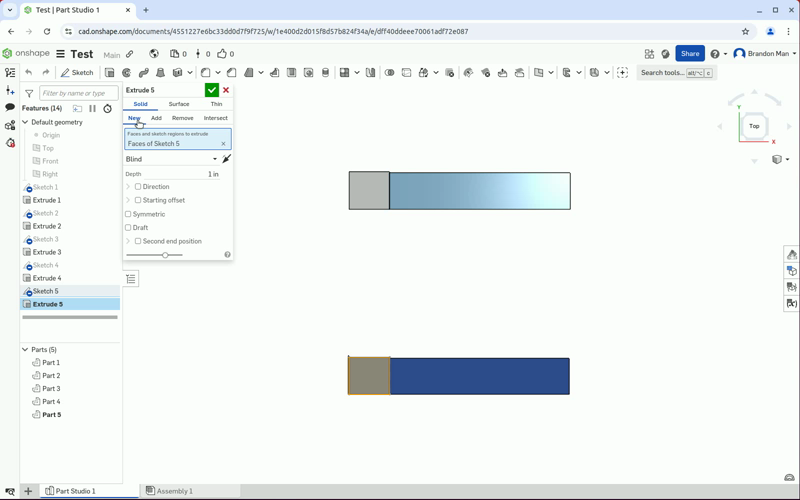
click(137, 120)
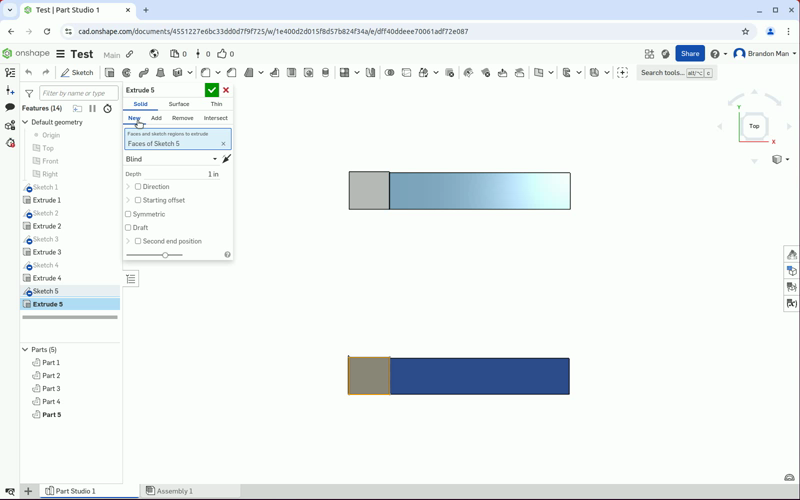
key(tab, 4)
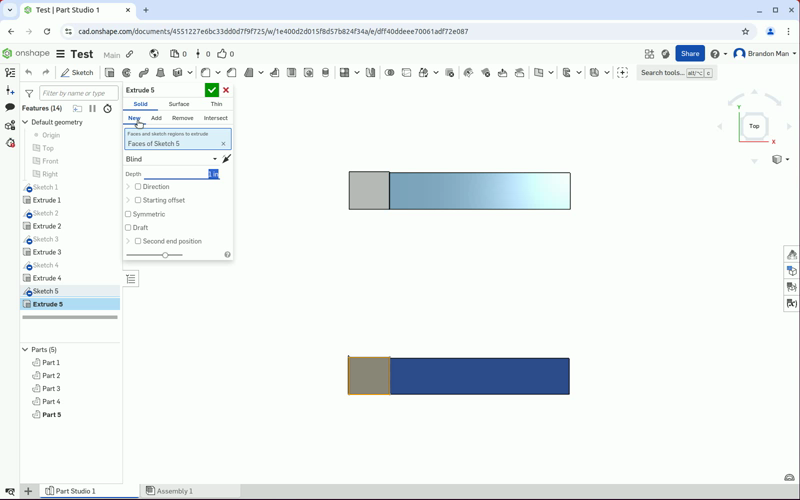
text(7.702)
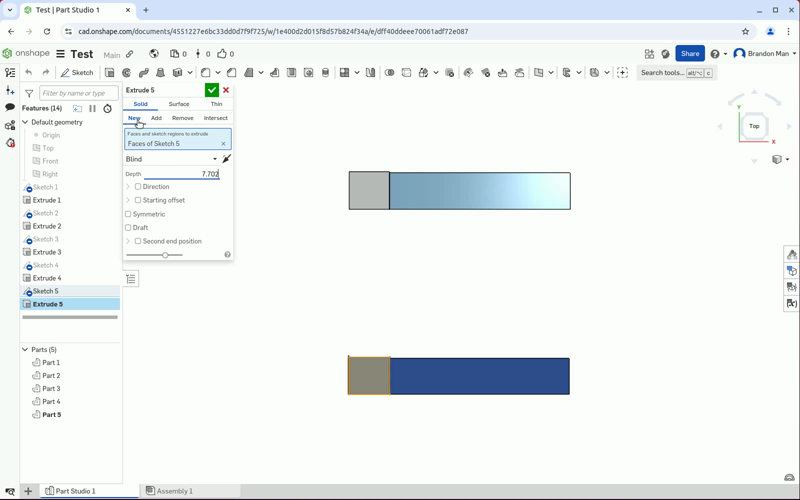
key(tab, 3)
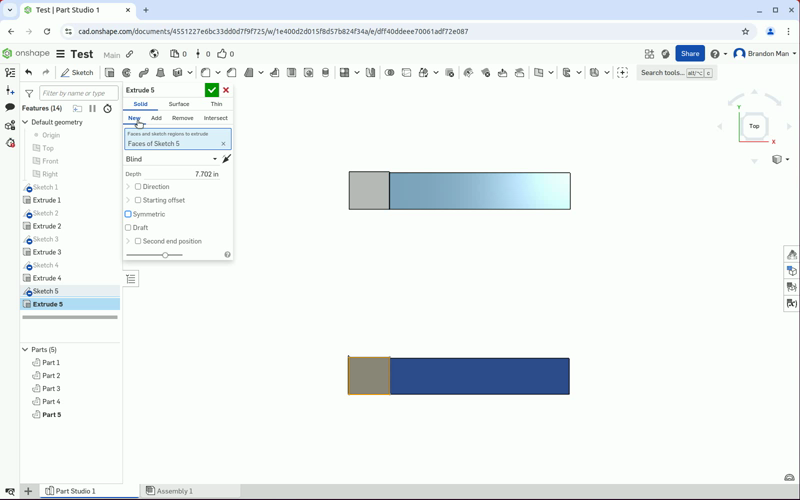
key(space)
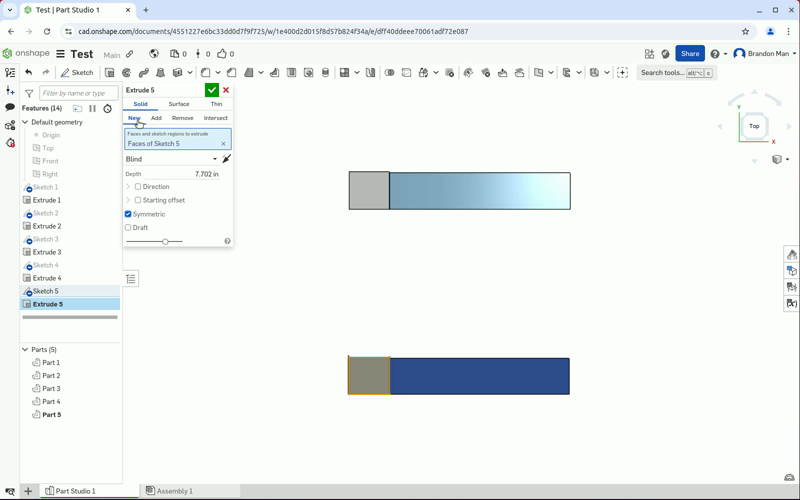
key(enter)
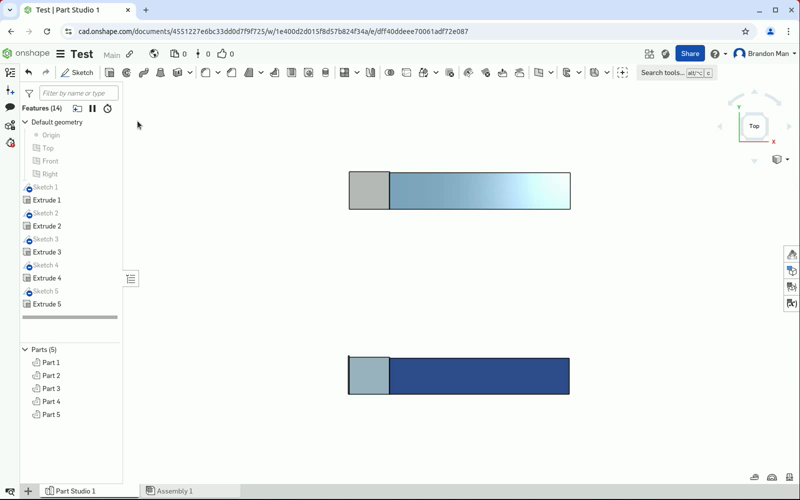
key(shift+h)
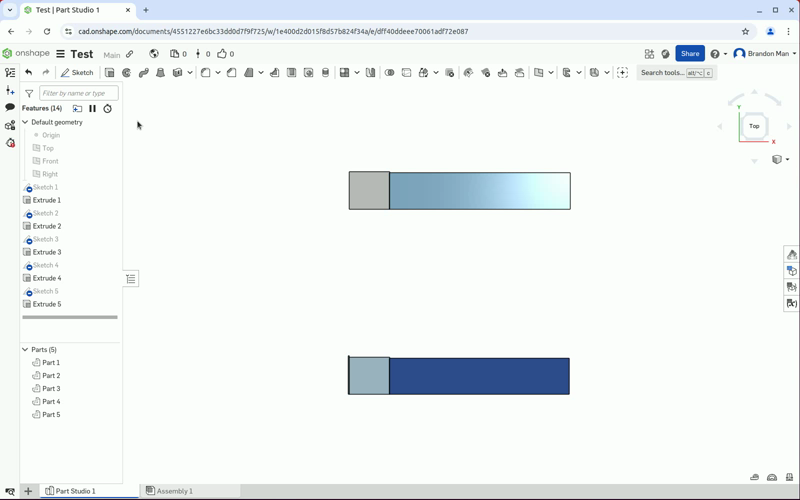
key(shift+h)
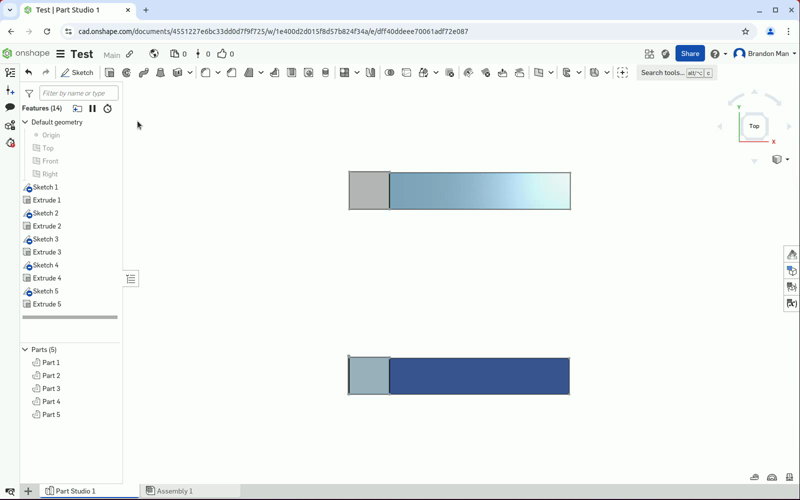
key(shift+7)
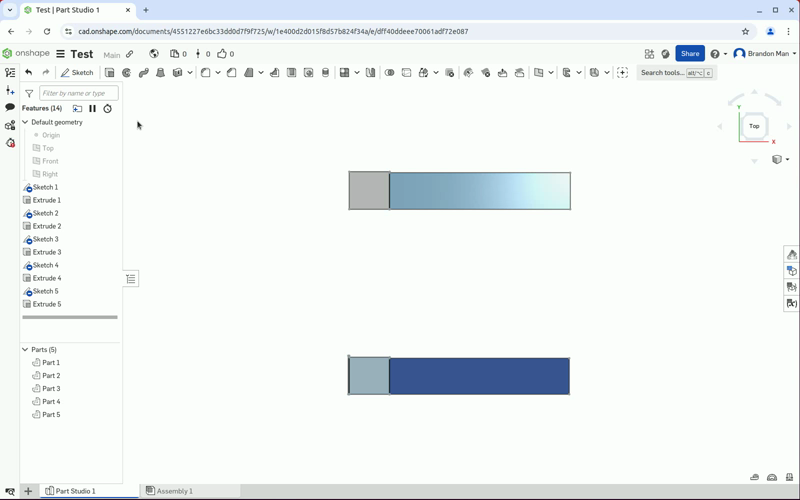
key(up, 3)
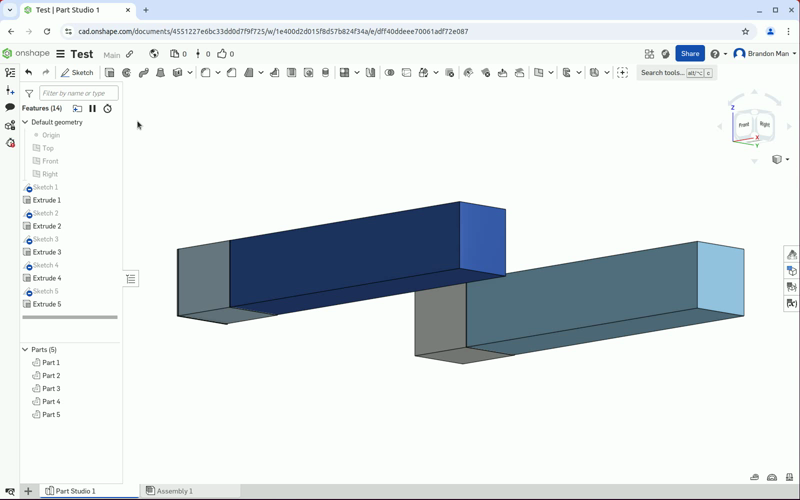
key(left, 3)
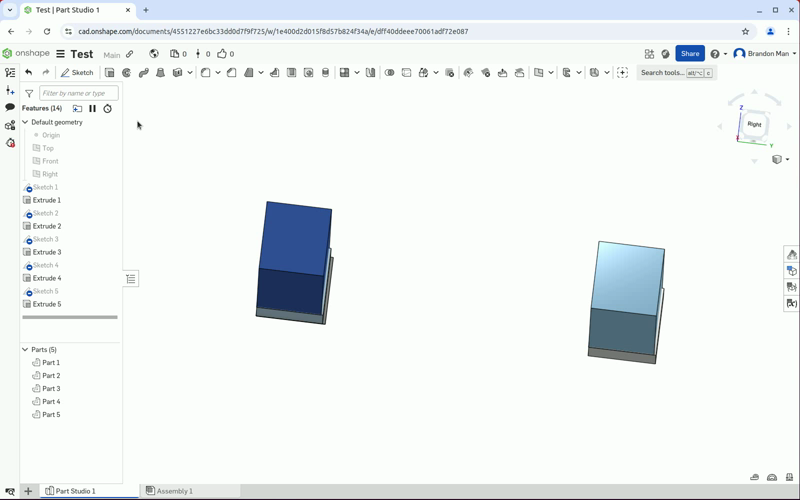
key(right, 3)
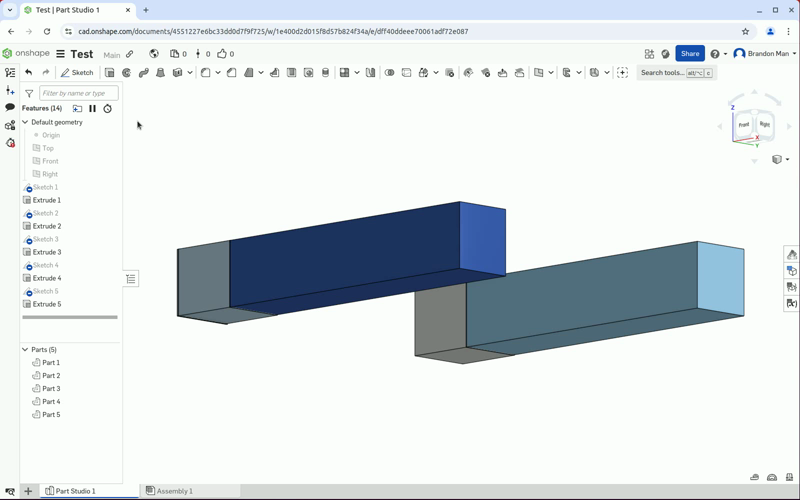
key(down, 3)
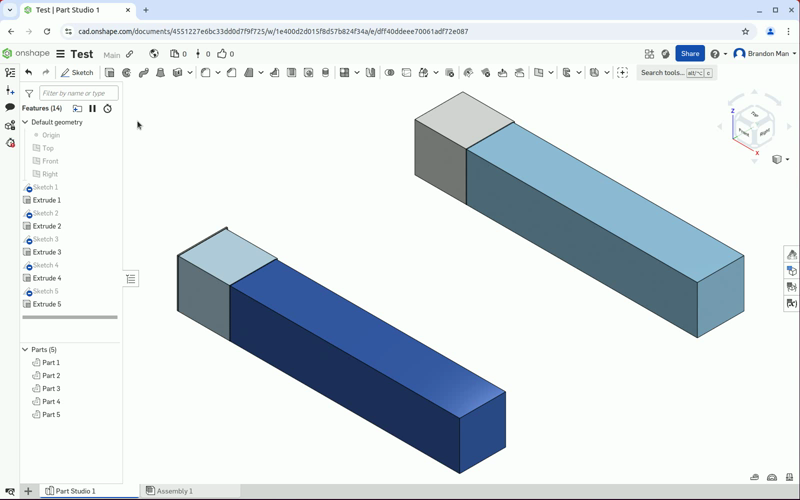
mouse_move(73, 189)
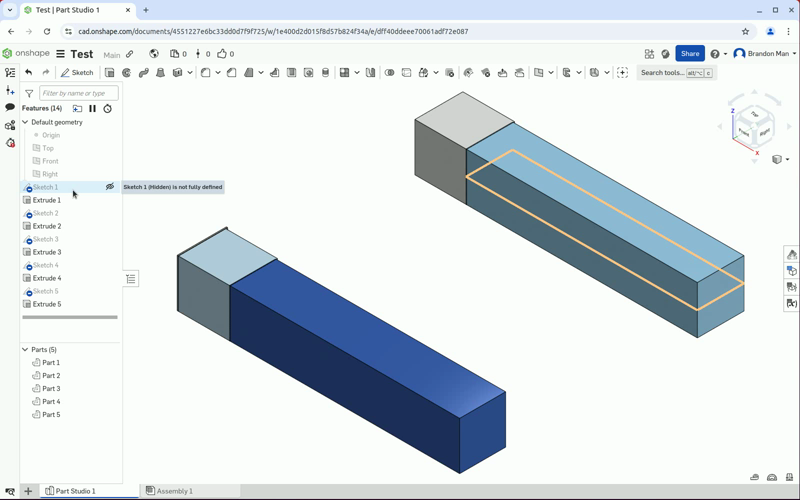
click(73, 189)